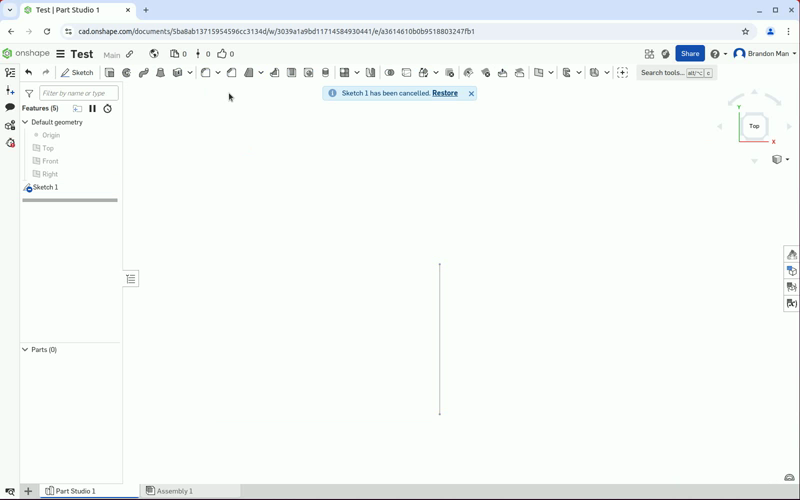
key(shift+h)
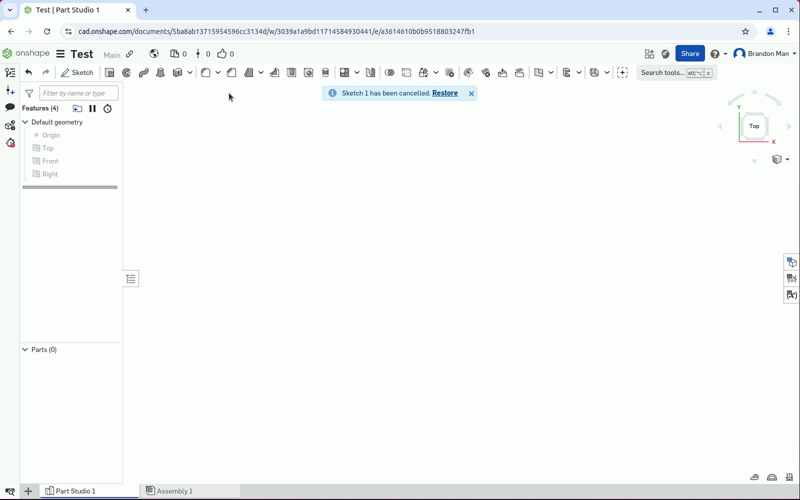
mouse_move(73, 352)
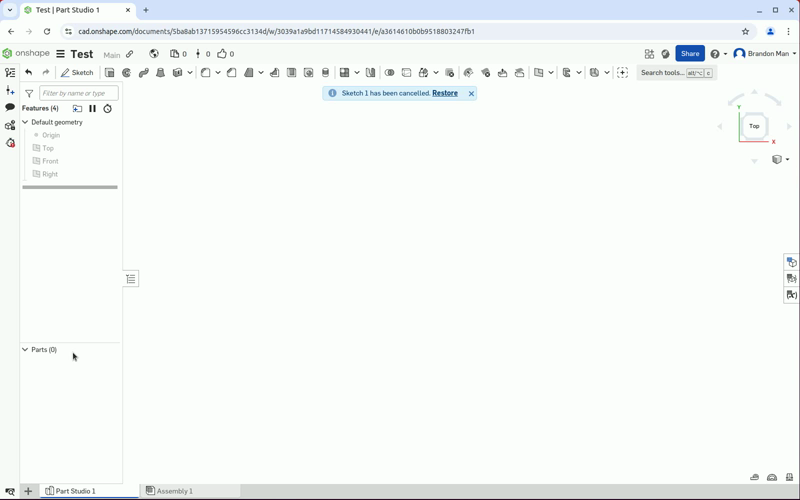
key(y)
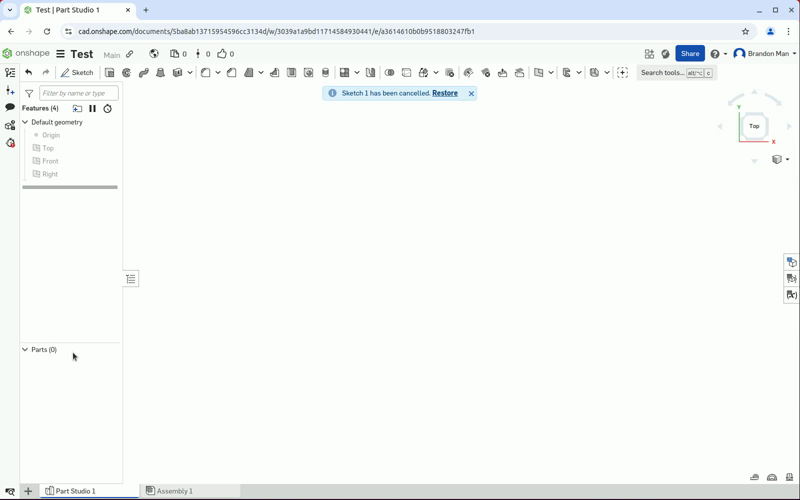
key(shift+p)
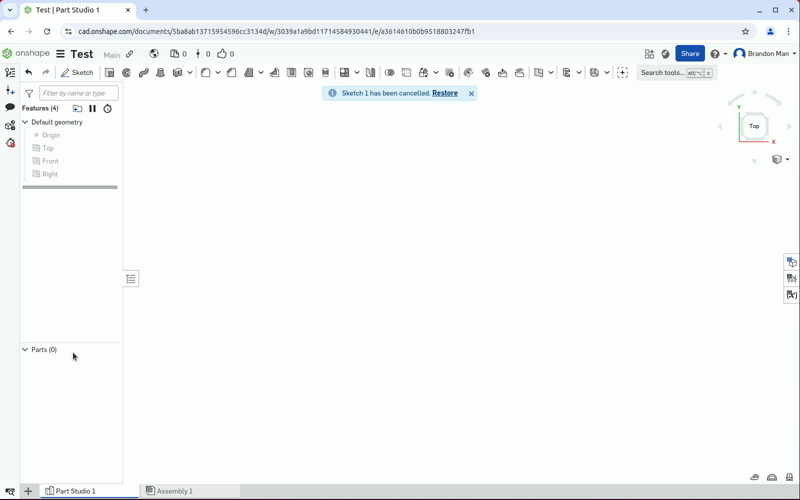
key(space)
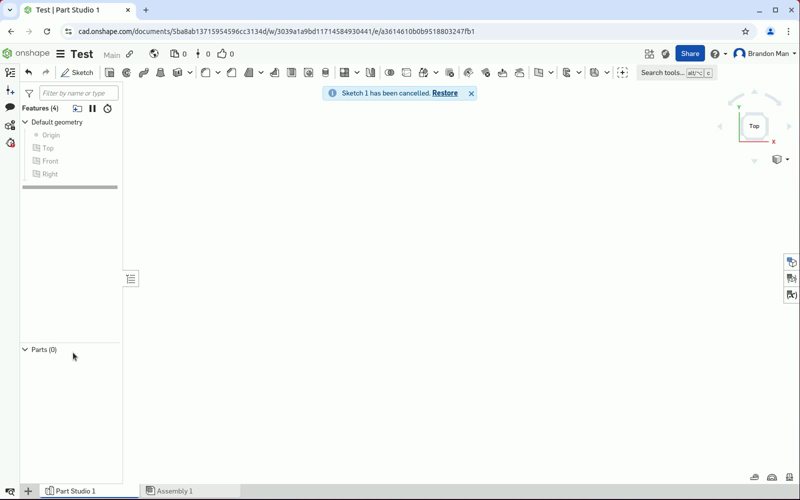
key_down(shift)
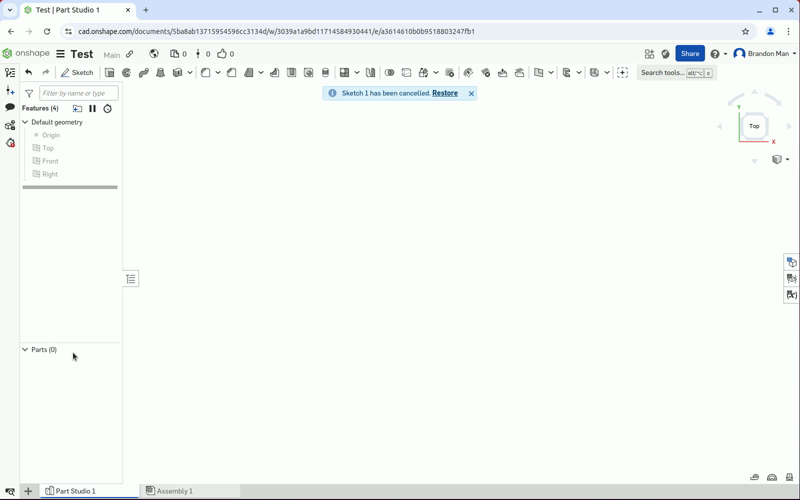
key(up)
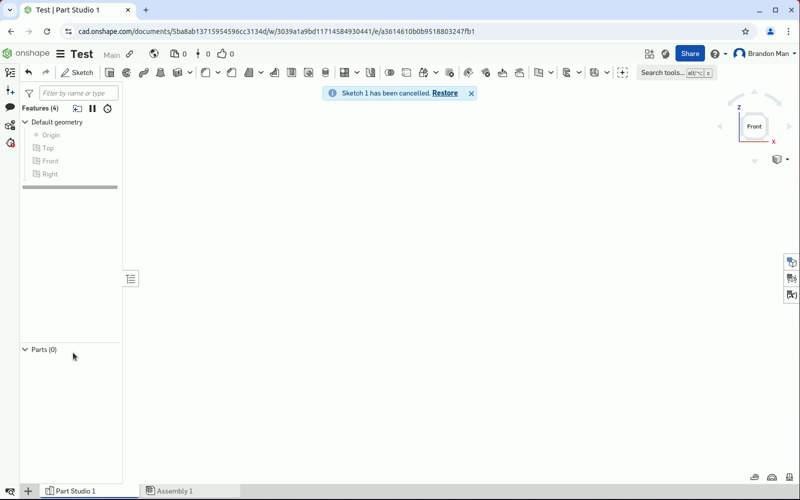
key_up(shift)
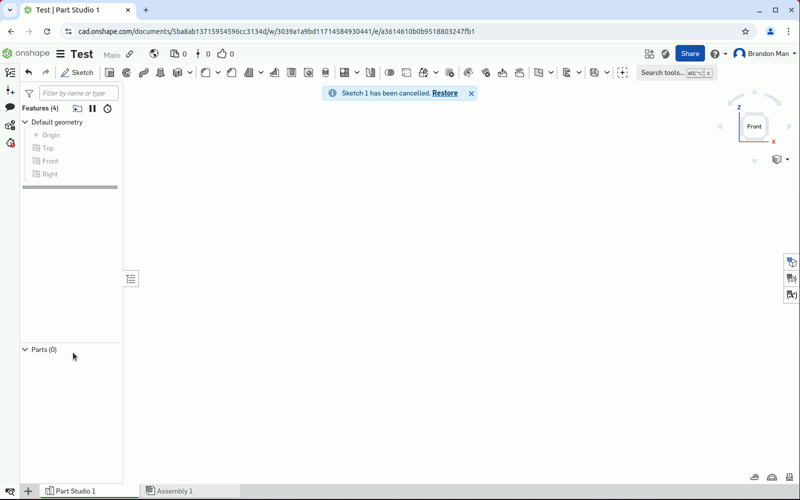
mouse_move(73, 352)
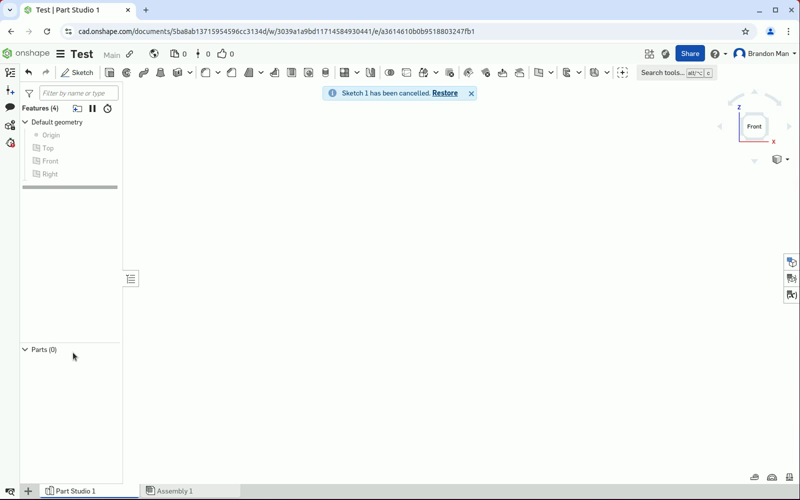
key(shift+y)
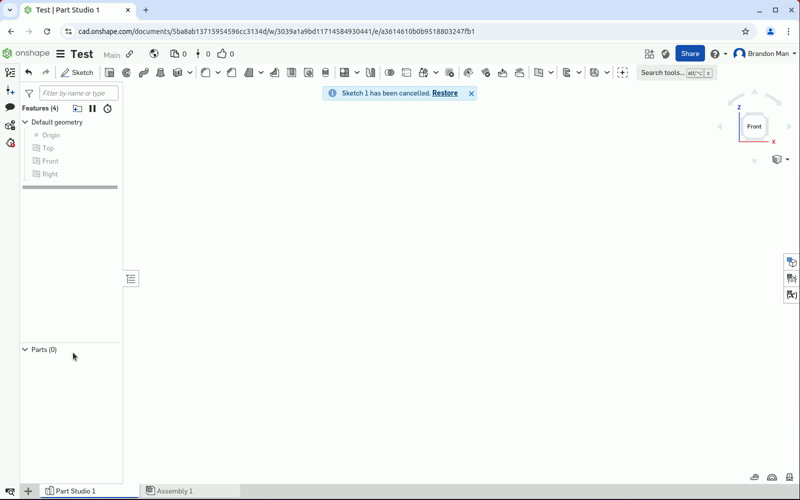
key(shift+s)
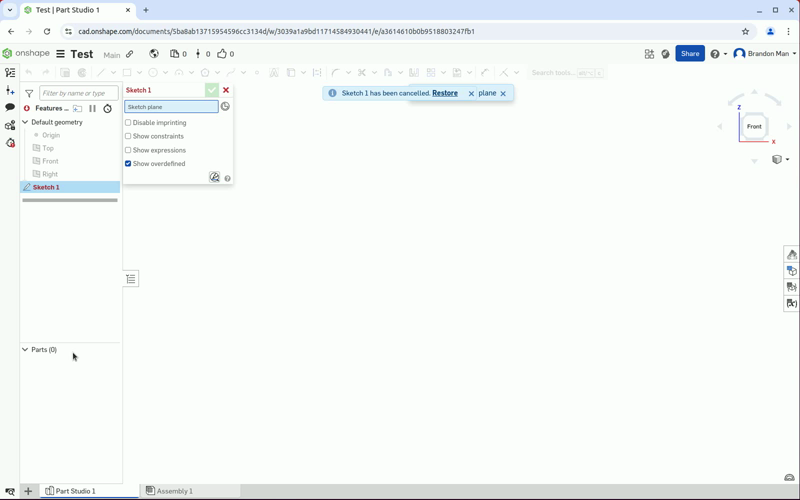
mouse_move(73, 163)
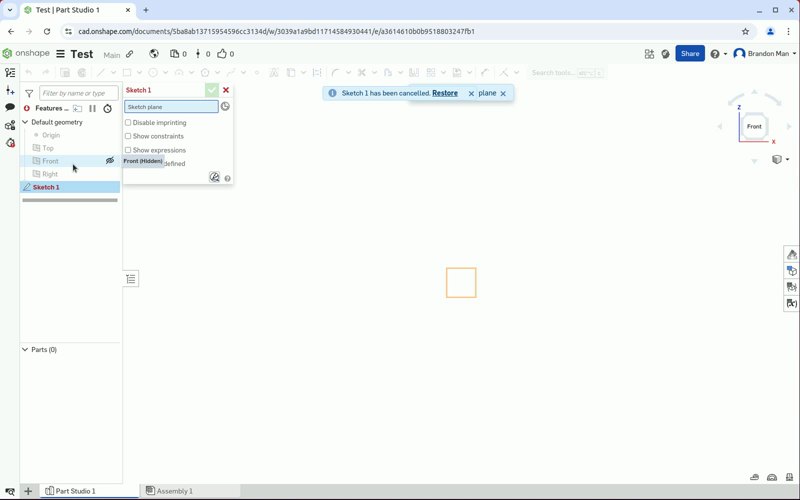
click(73, 163)
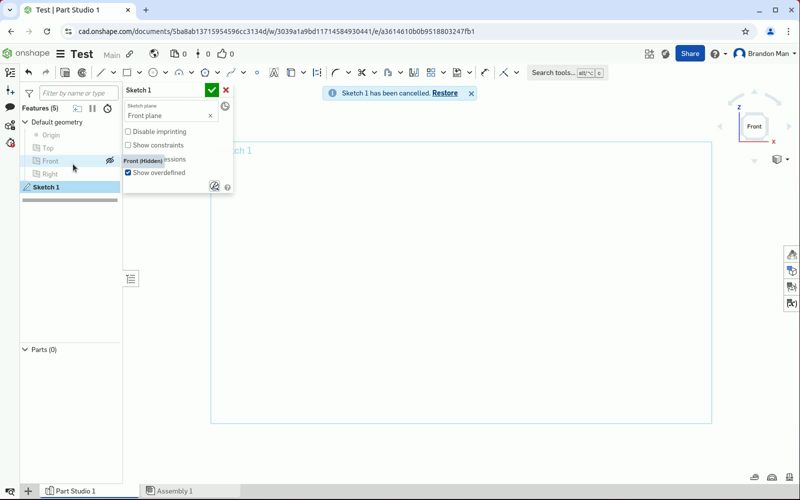
mouse_move(73, 352)
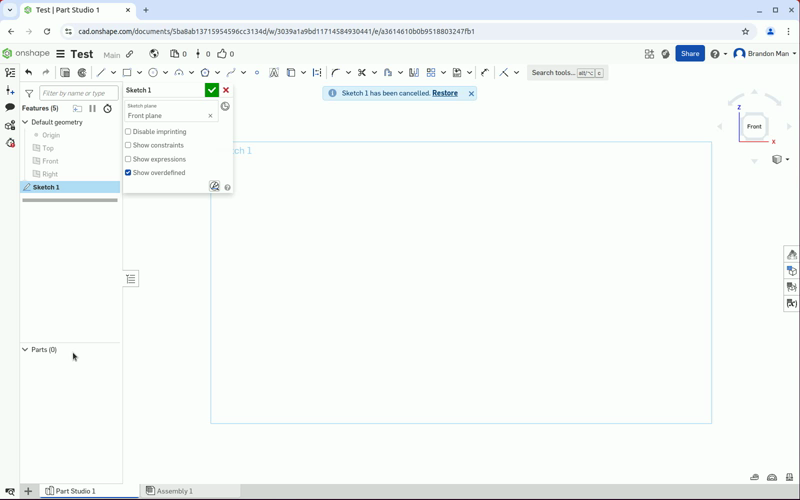
key(y)
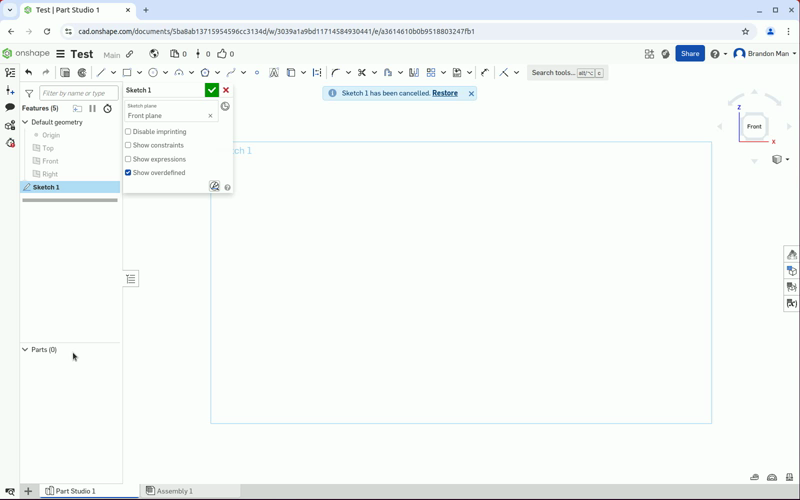
key(l)
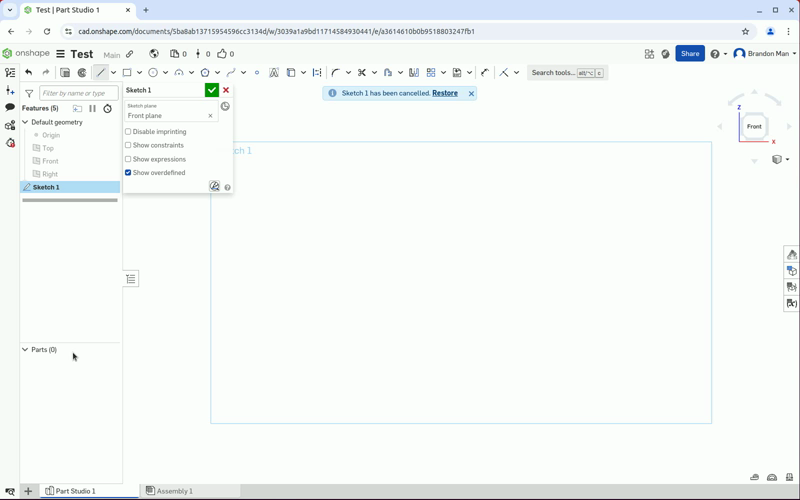
key_down(shift)
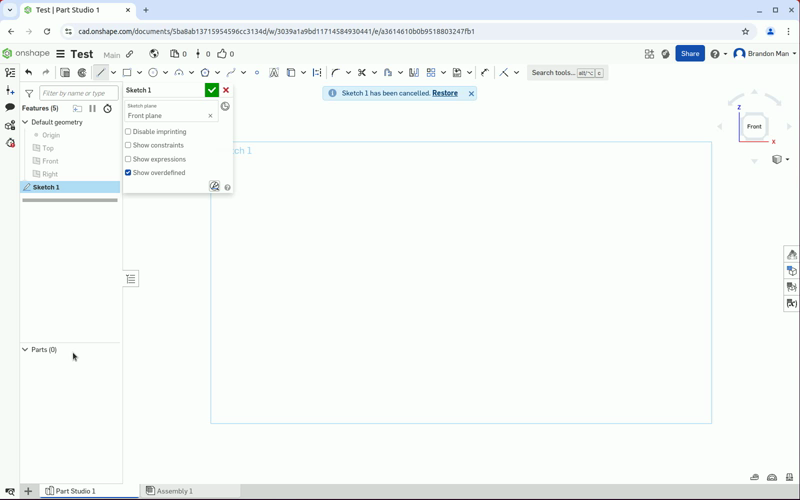
mouse_move(348, 268)
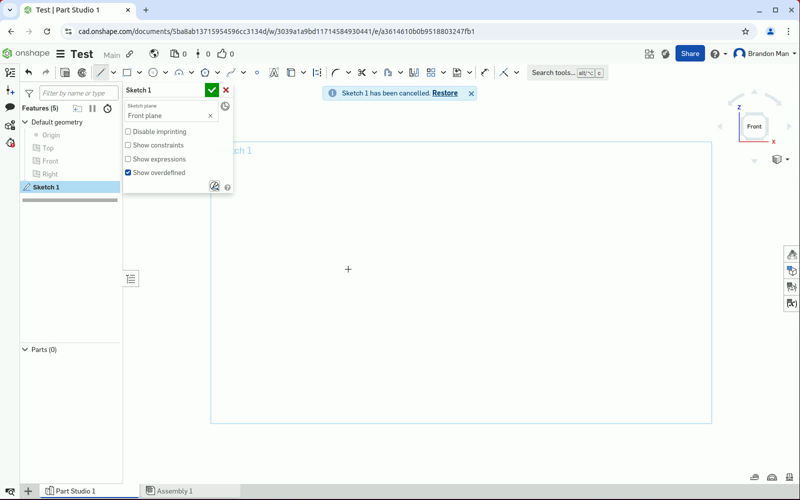
click(348, 268)
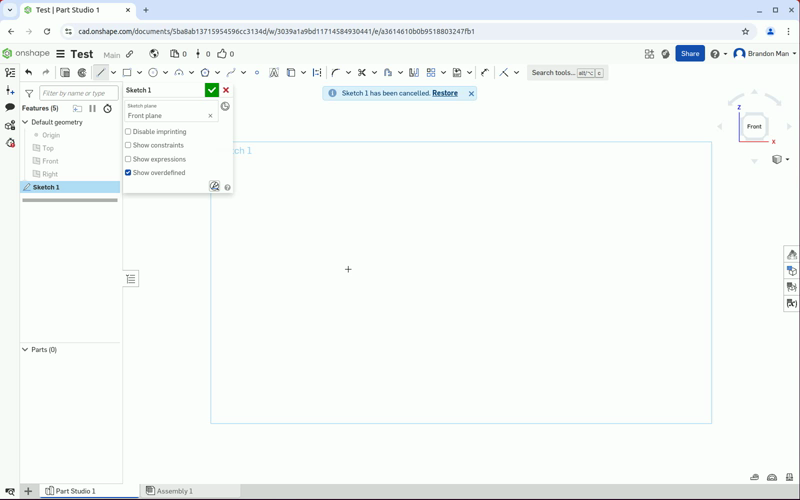
key_up(shift)
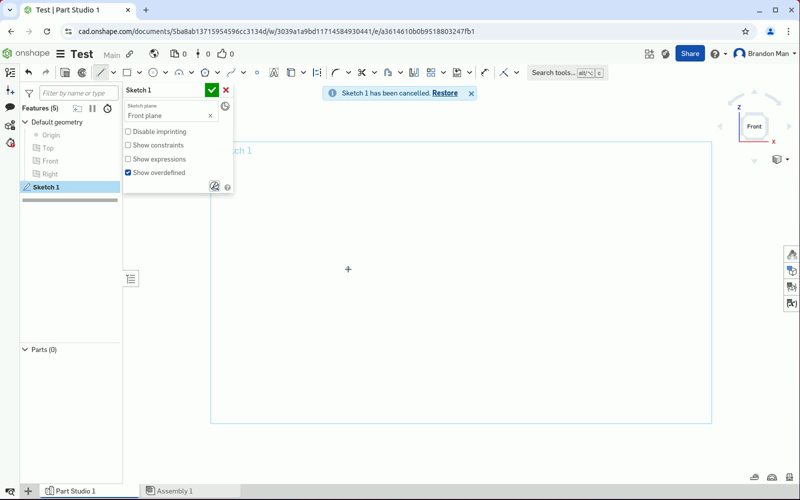
key_down(shift)
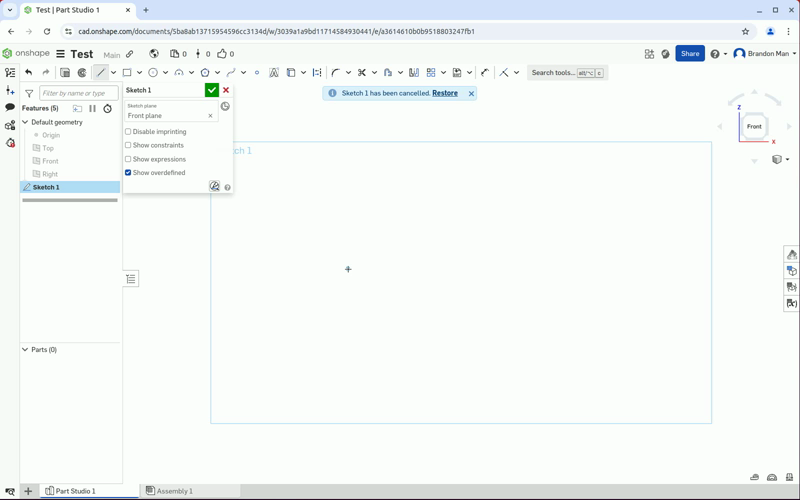
mouse_move(378, 268)
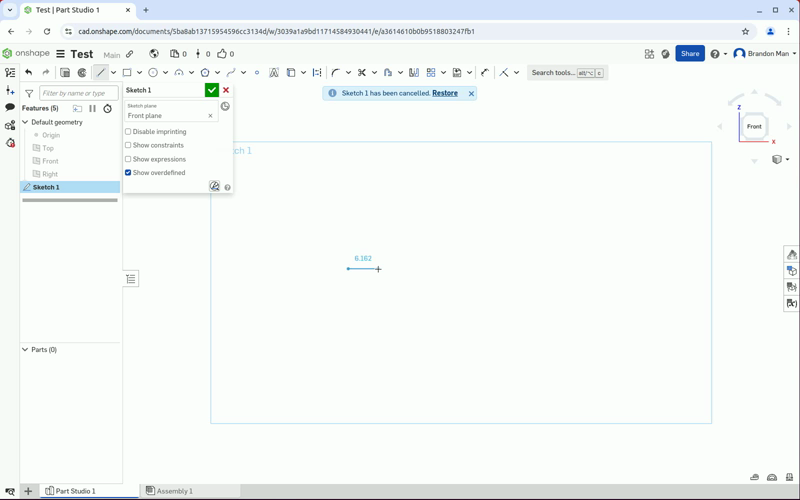
mouse_move(353, 306)
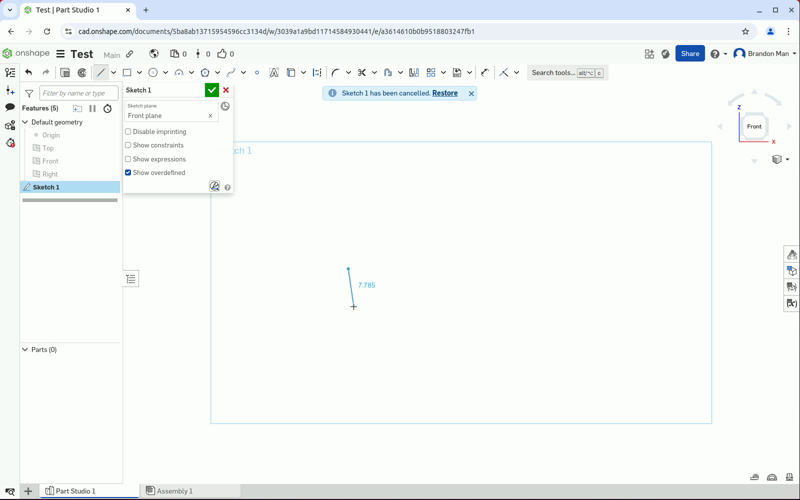
click(353, 306)
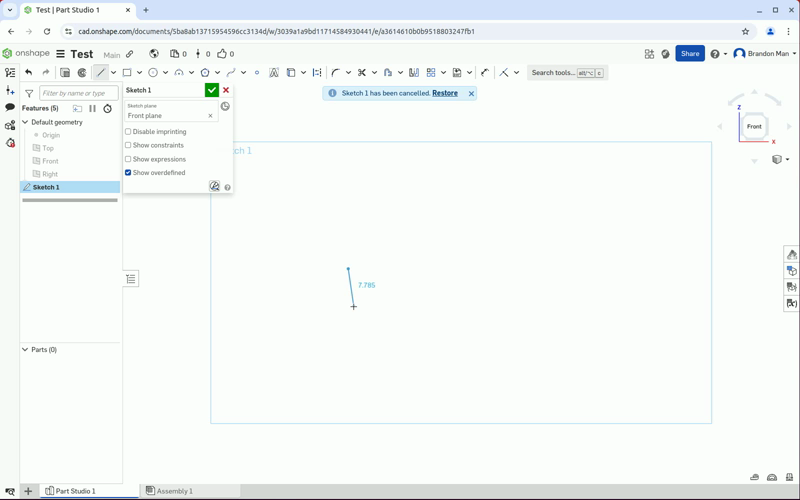
key_up(shift)
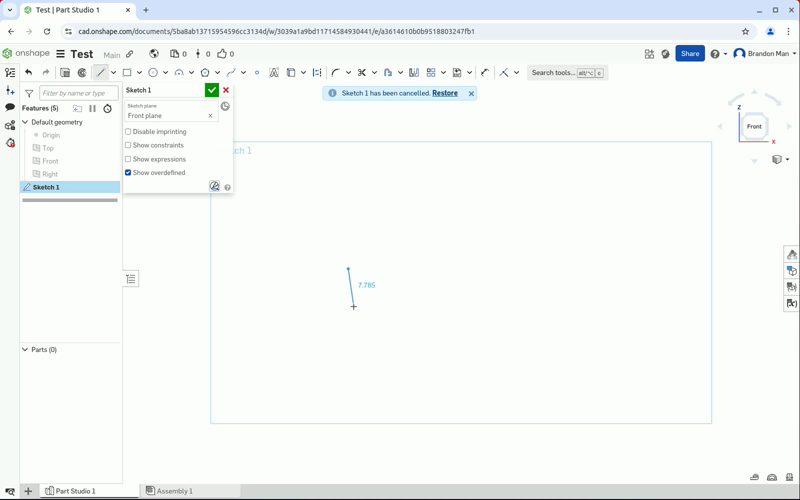
key_down(shift)
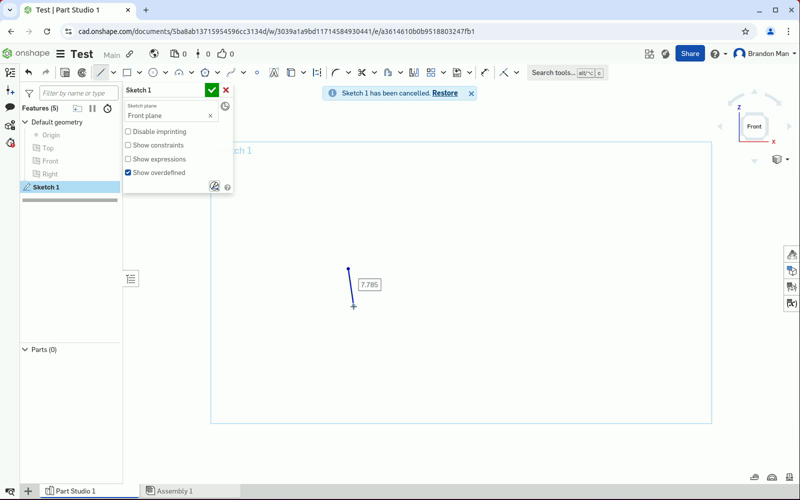
mouse_move(470, 306)
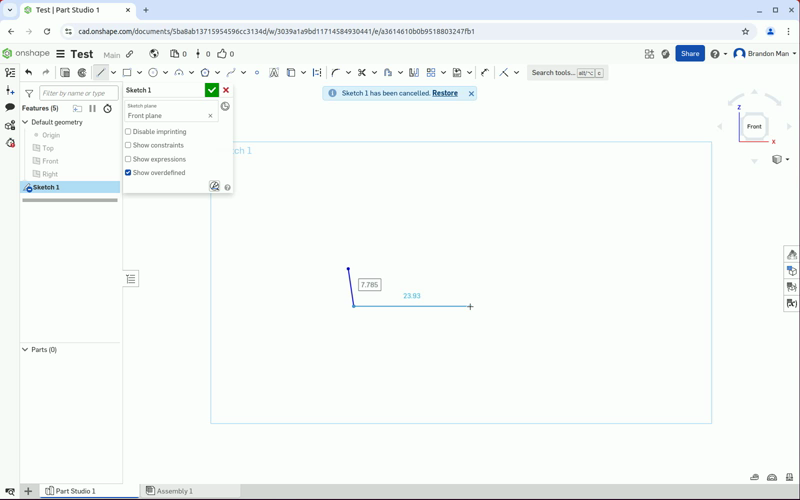
click(470, 306)
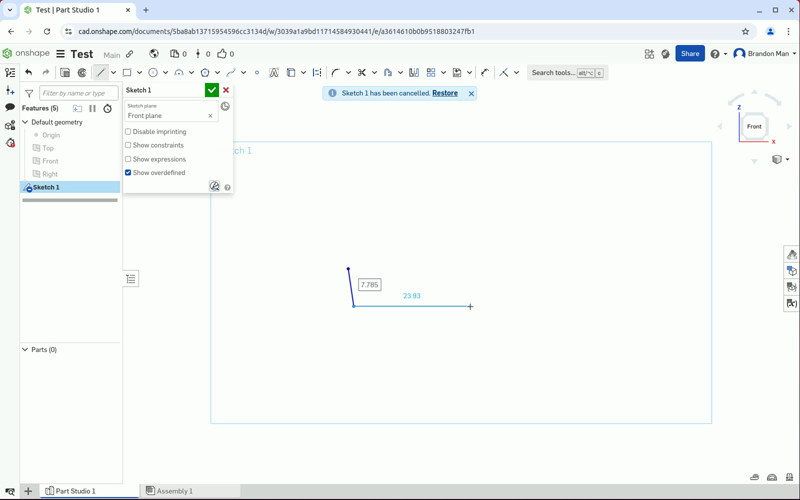
key_up(shift)
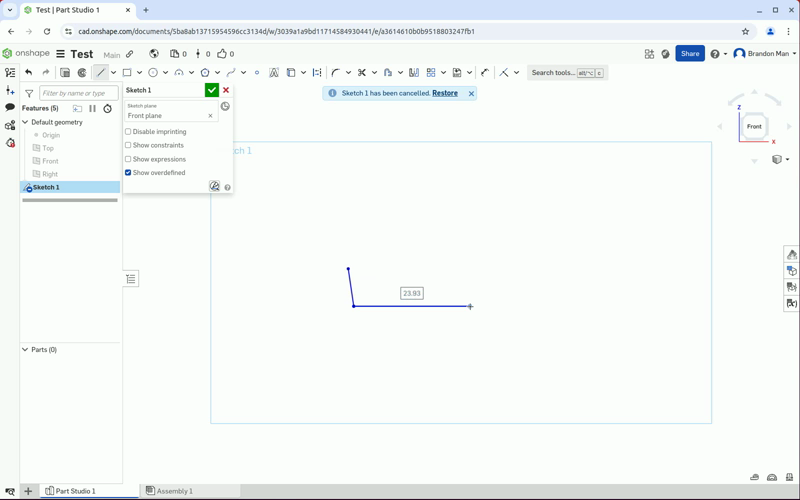
key_down(shift)
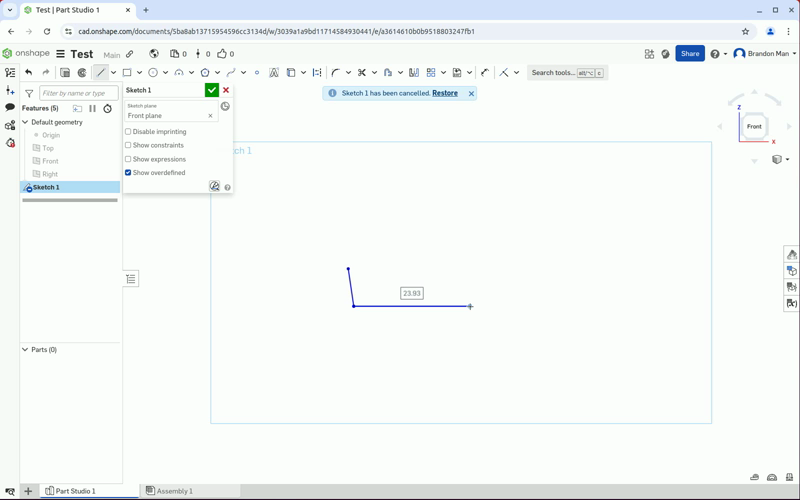
mouse_move(500, 306)
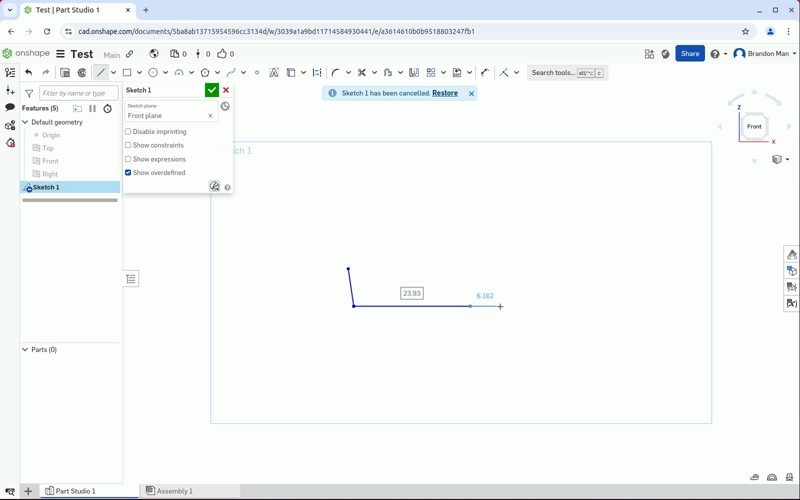
mouse_move(475, 268)
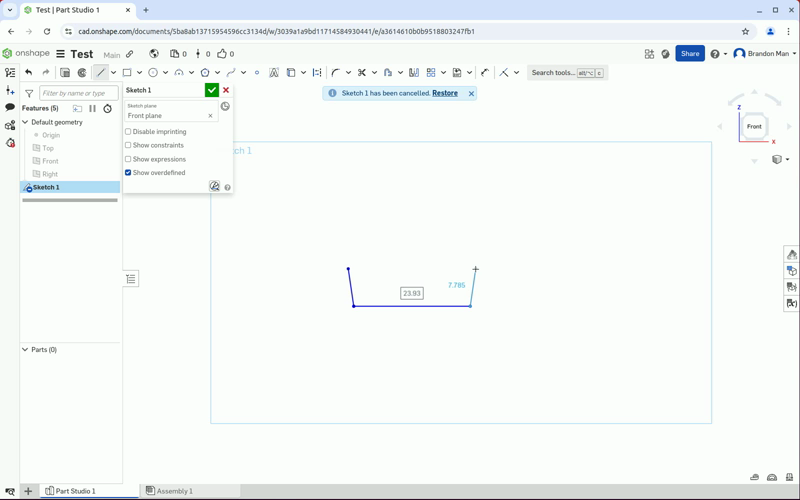
click(475, 268)
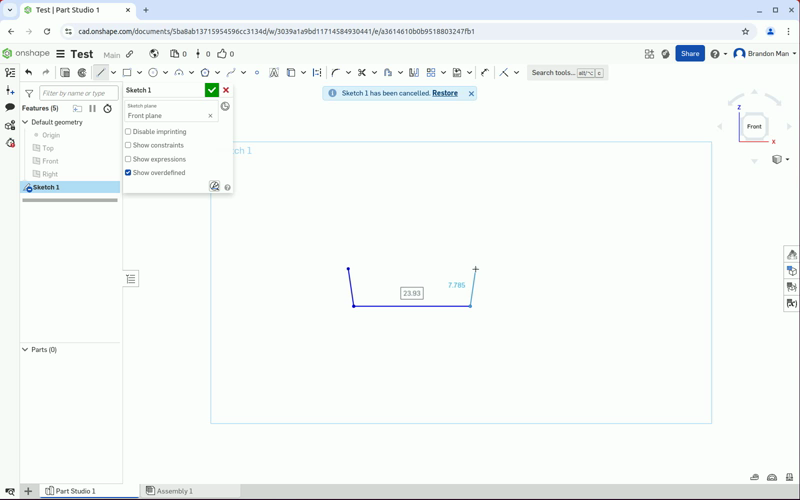
key_up(shift)
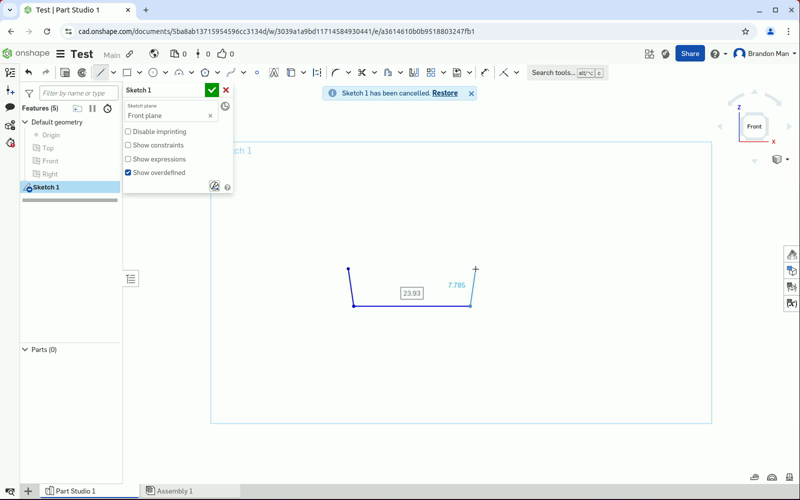
key_down(shift)
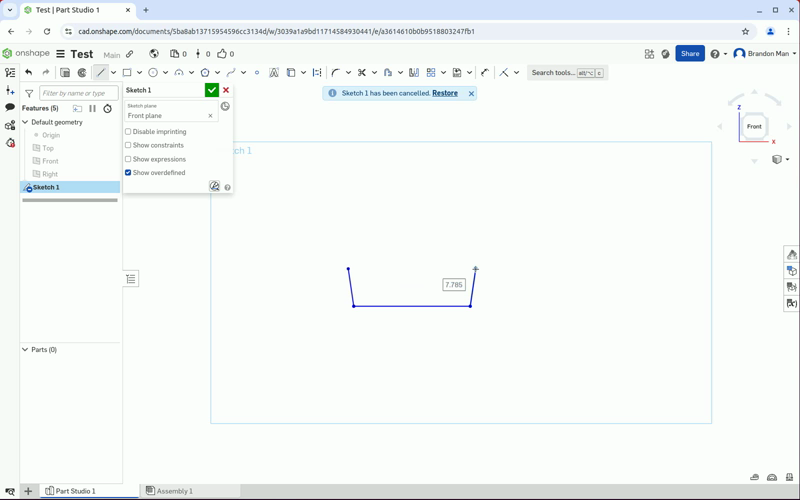
mouse_move(450, 178)
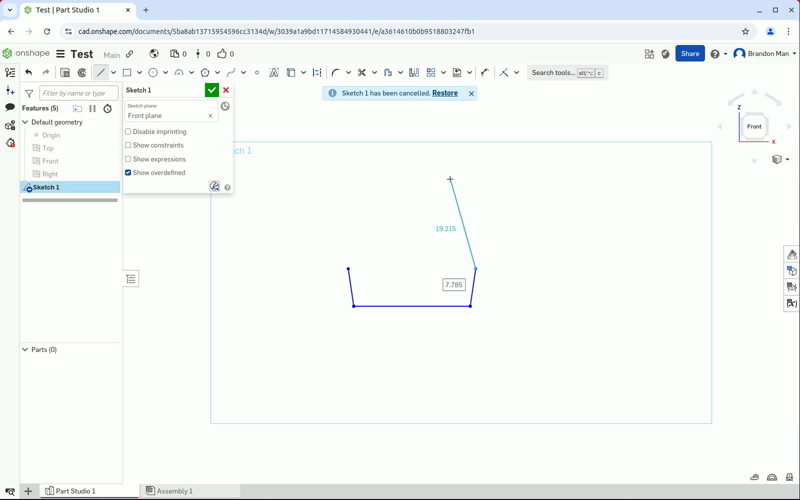
click(450, 178)
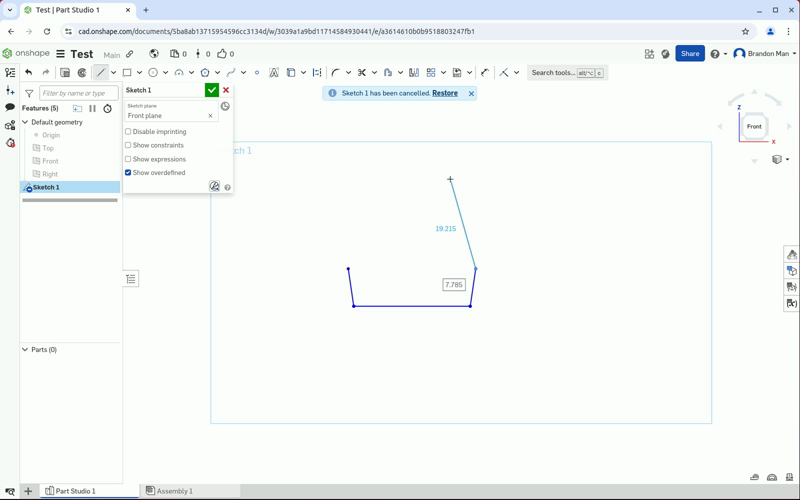
key_up(shift)
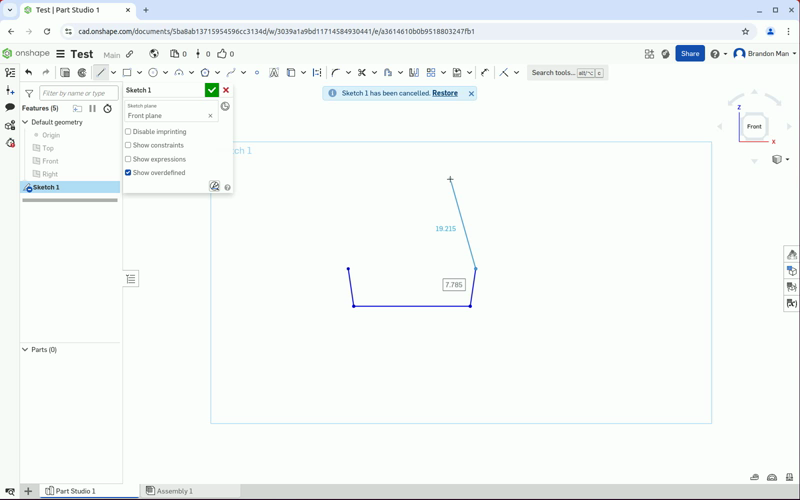
key_down(shift)
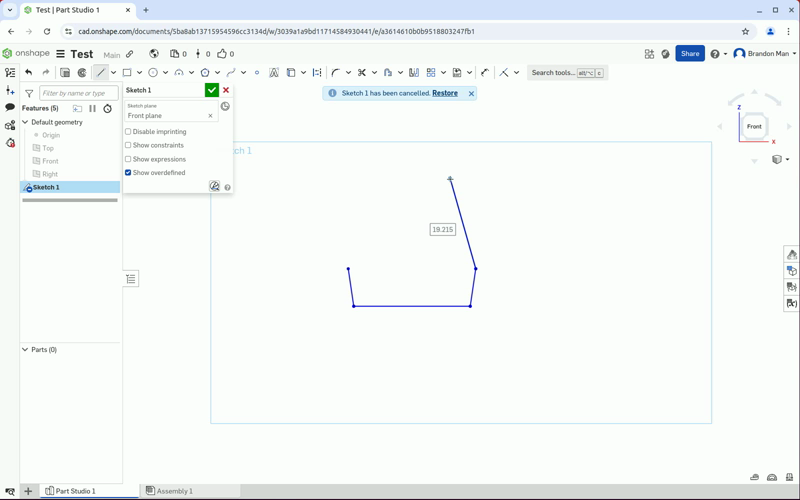
mouse_move(480, 178)
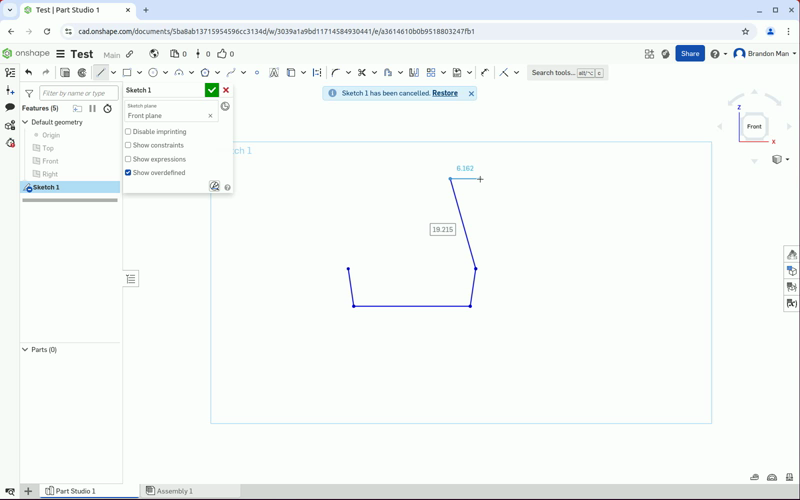
mouse_move(412, 178)
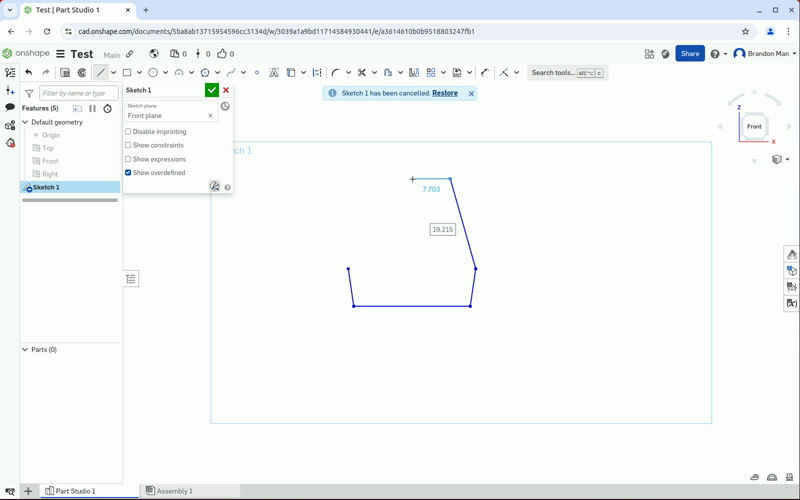
click(412, 178)
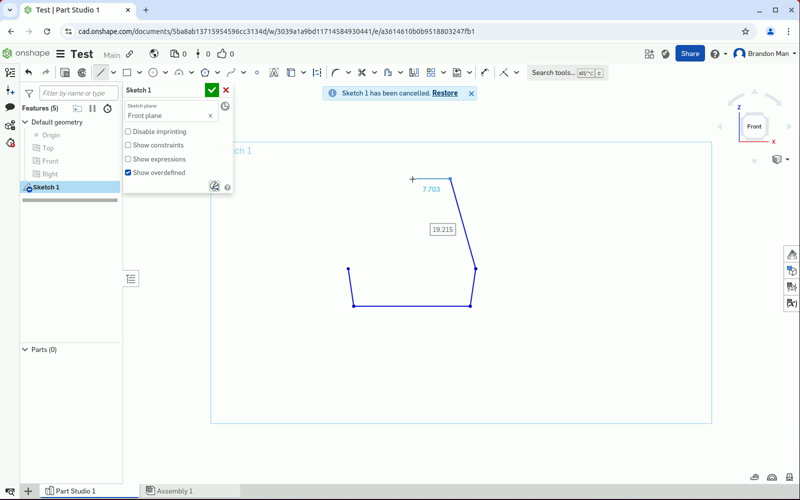
key_up(shift)
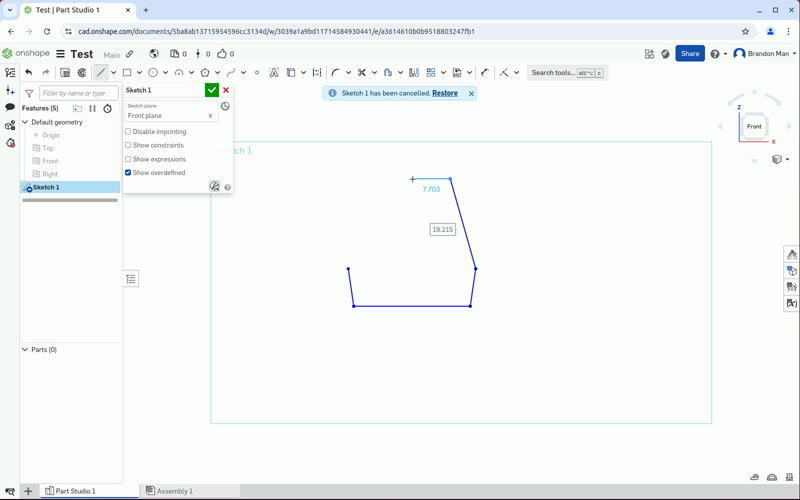
key_down(shift)
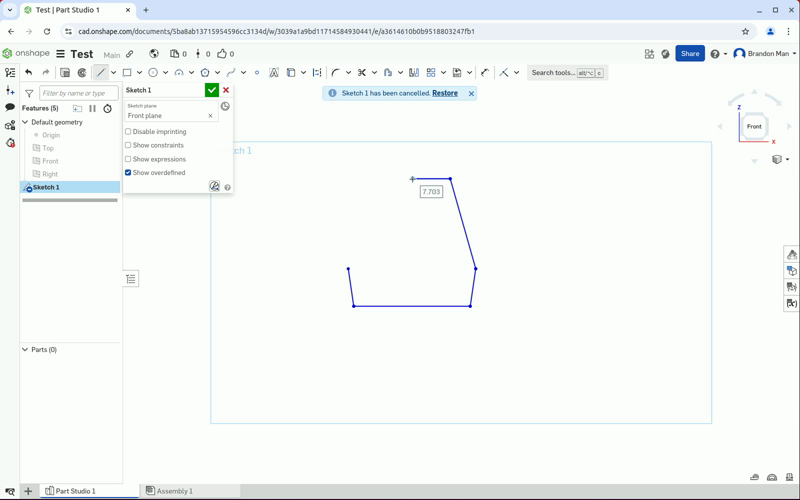
mouse_move(442, 178)
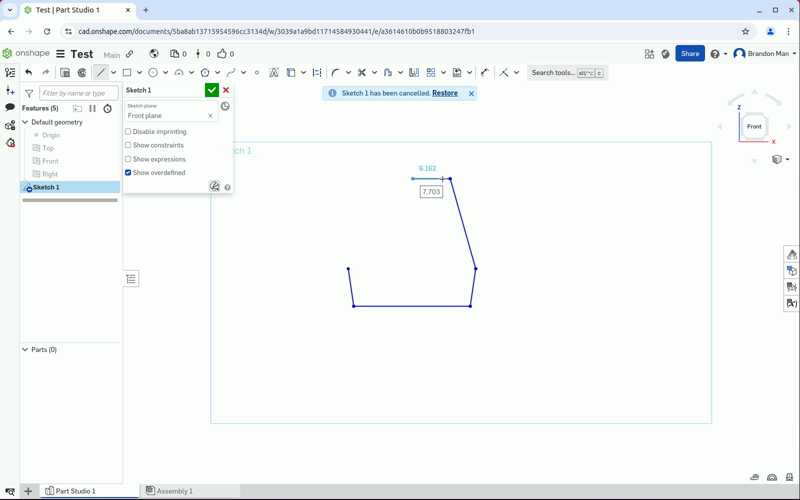
mouse_move(373, 178)
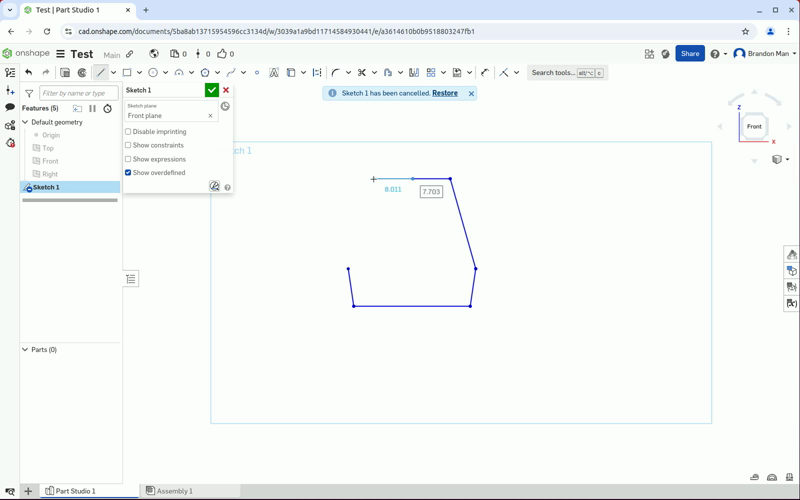
click(373, 178)
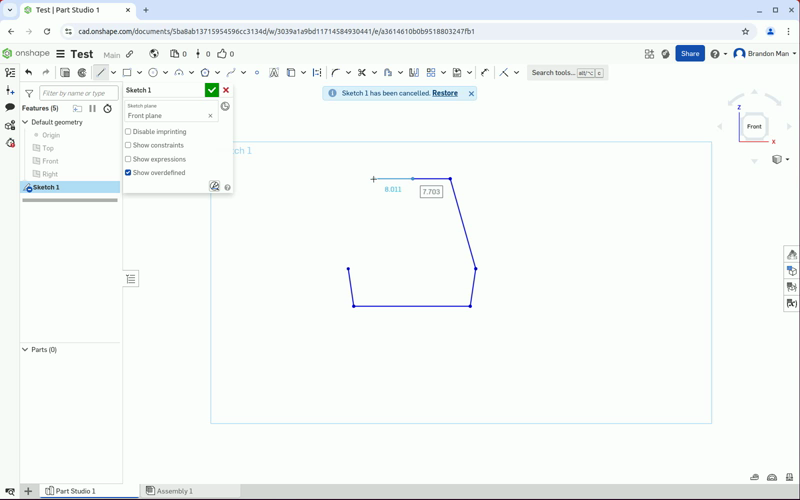
key_up(shift)
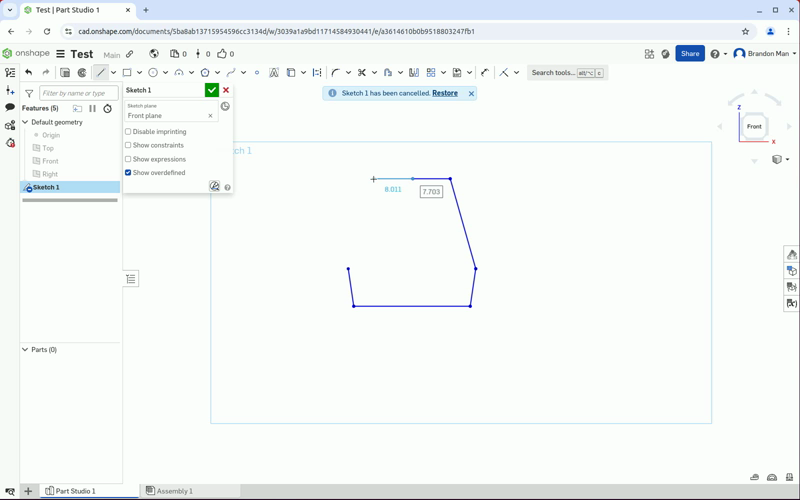
key_down(shift)
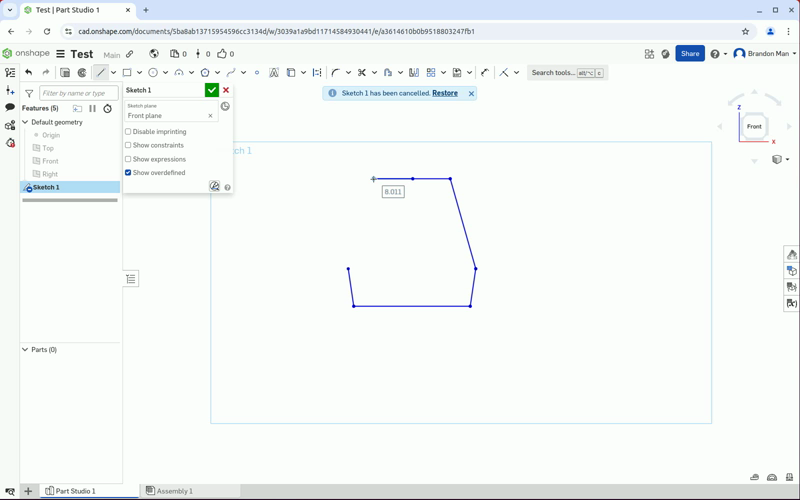
mouse_move(348, 268)
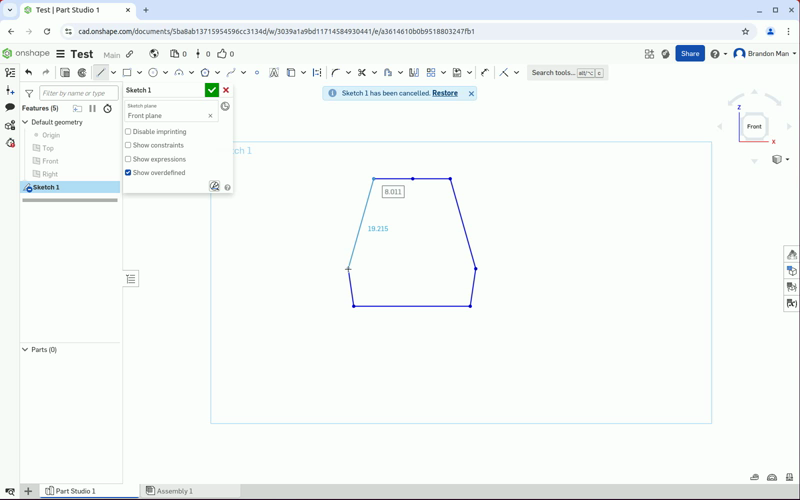
key_up(shift)
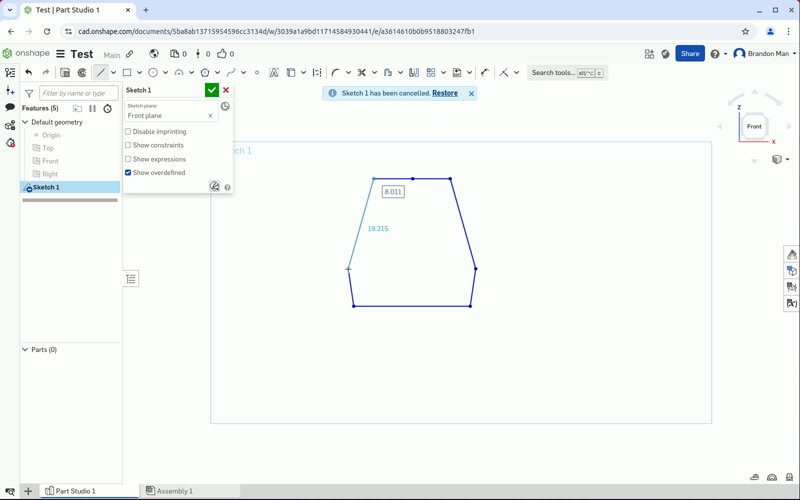
click(348, 268)
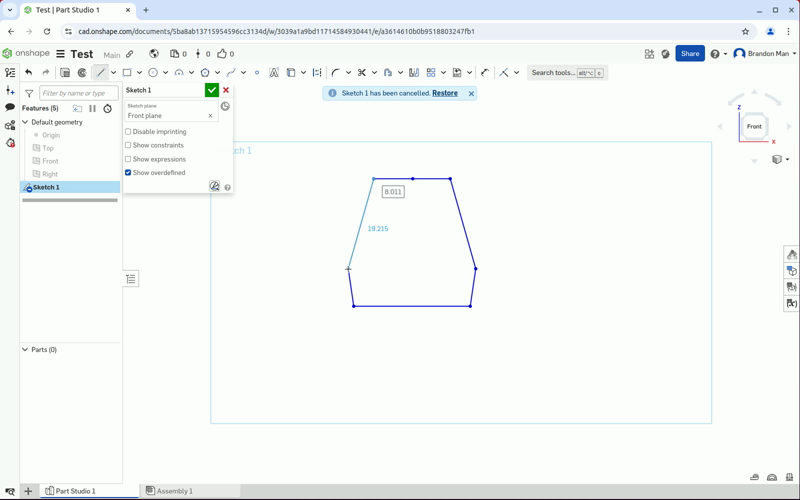
key(esc)
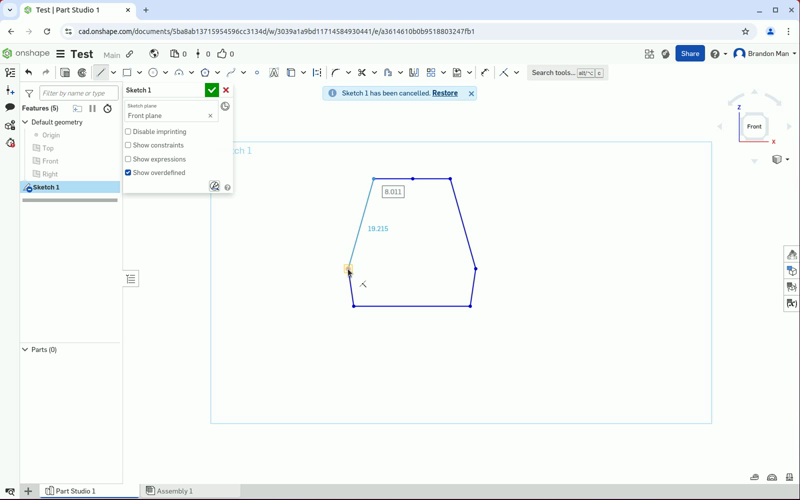
key(c)
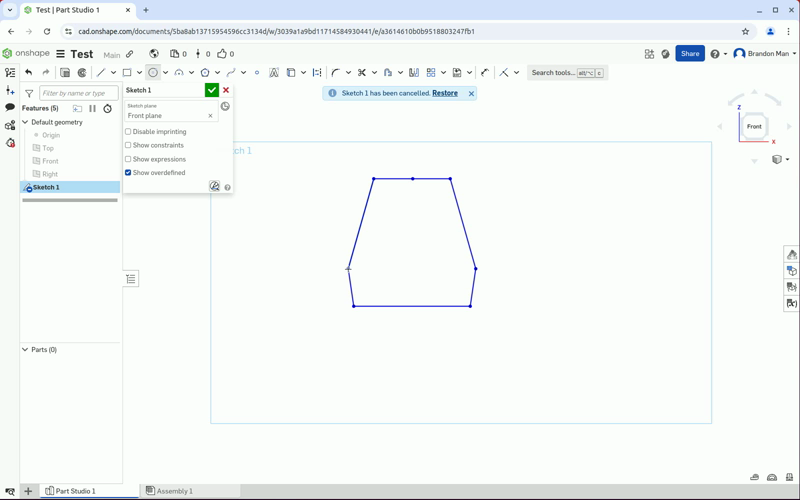
key_down(shift)
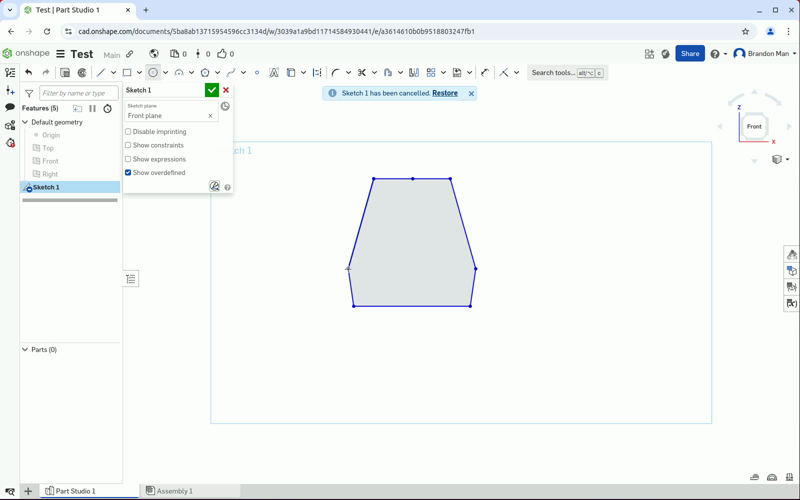
mouse_move(362, 282)
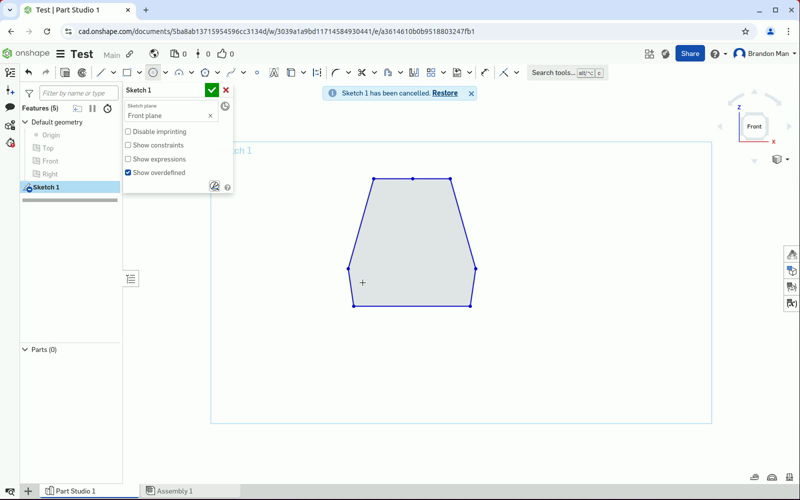
click(362, 282)
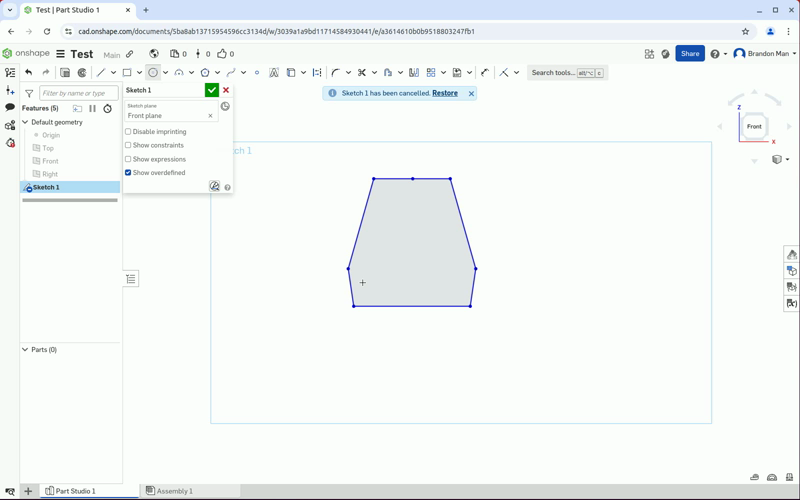
key_up(shift)
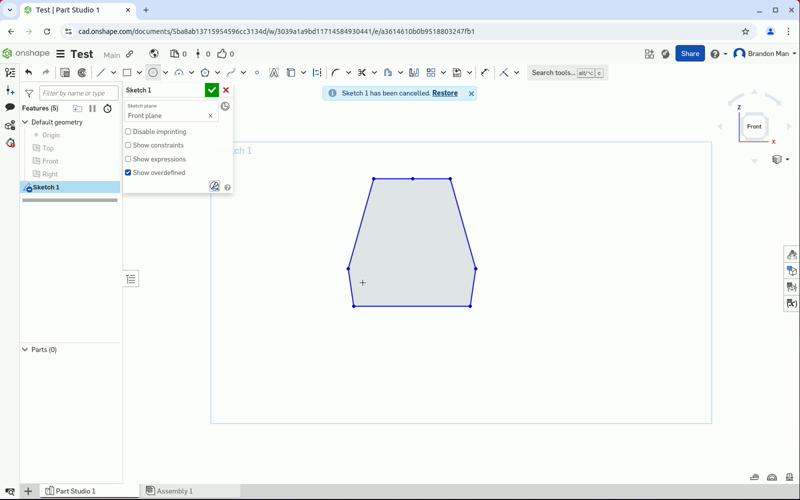
mouse_move(372, 282)
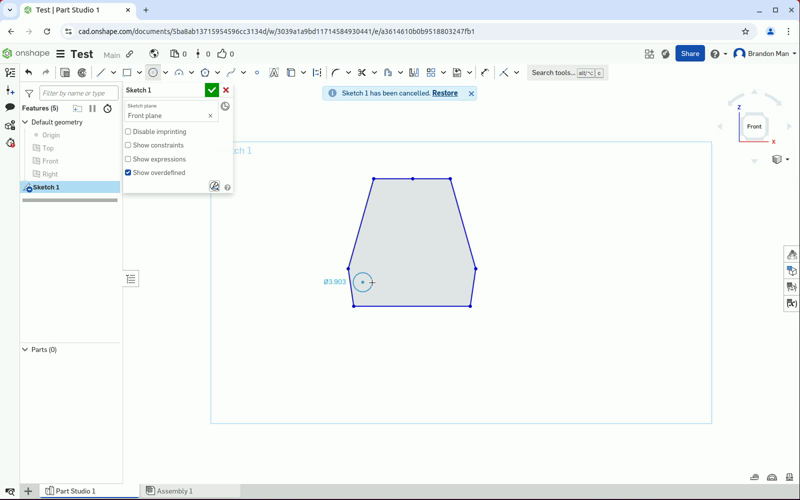
click(372, 282)
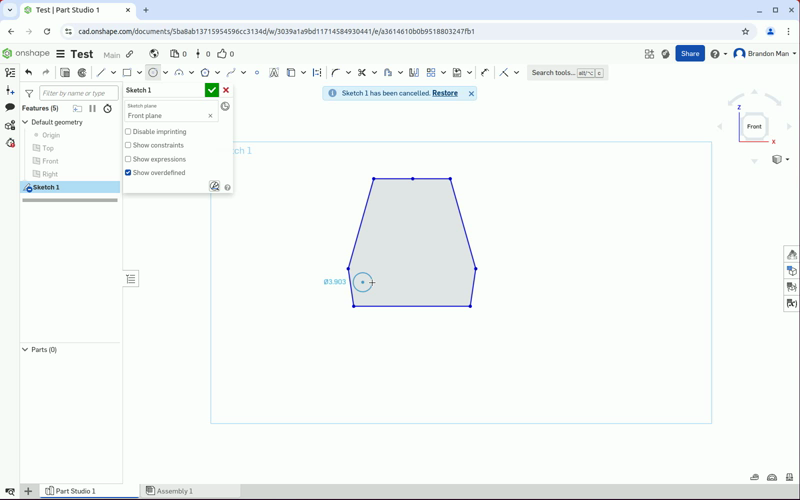
key(esc)
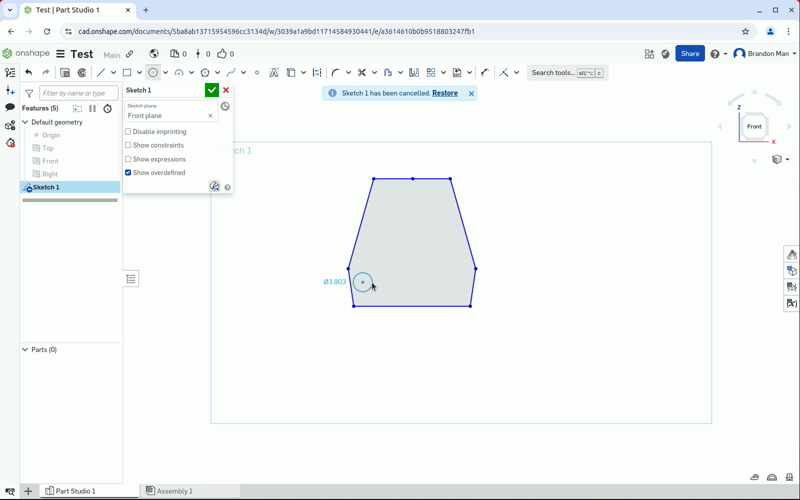
key(c)
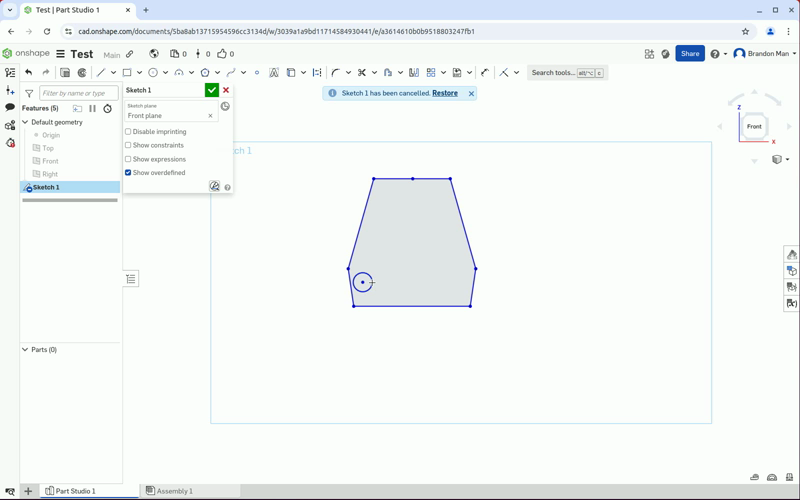
key_down(shift)
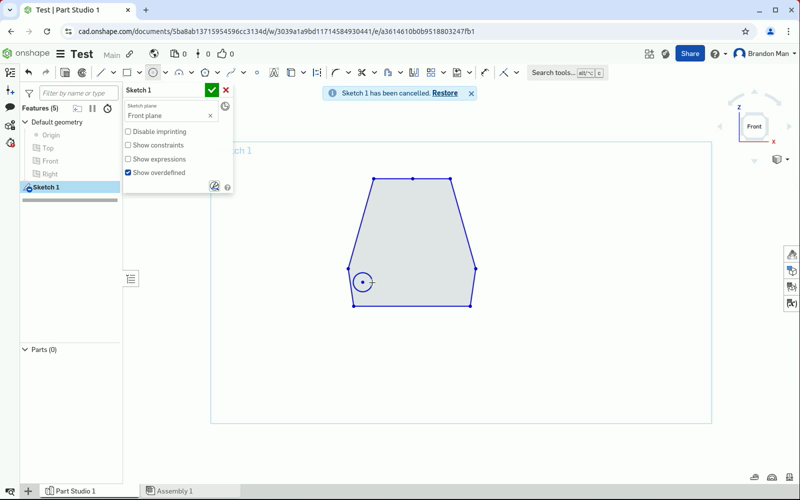
mouse_move(412, 207)
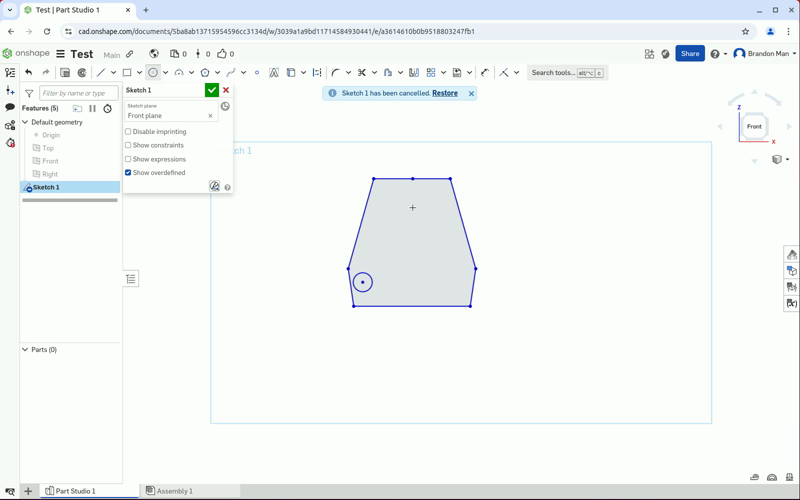
click(412, 207)
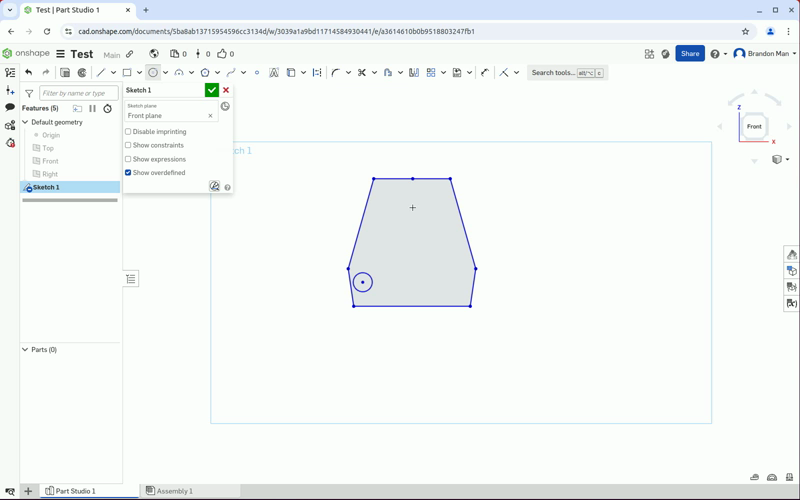
key_up(shift)
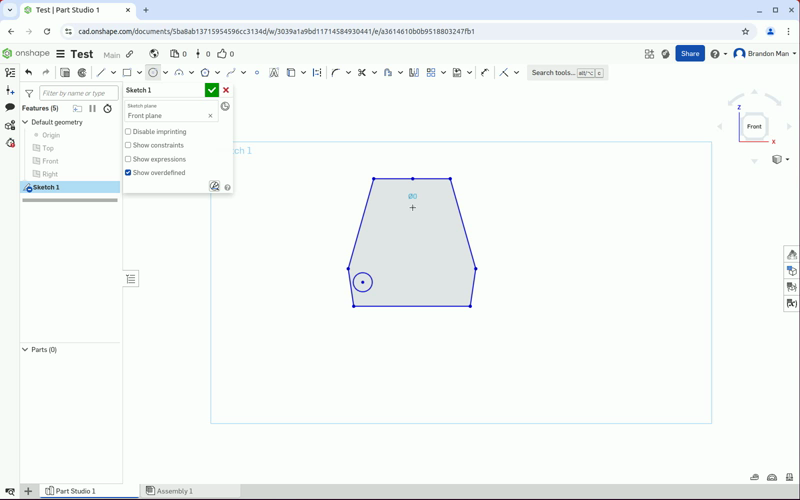
mouse_move(426, 207)
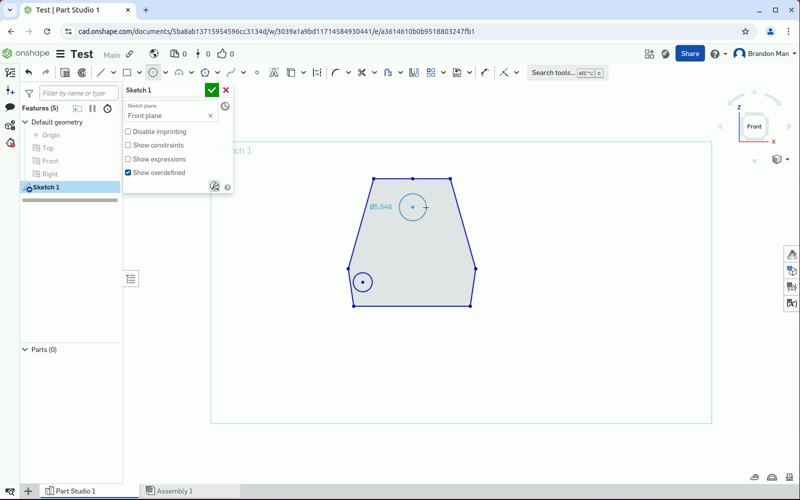
click(426, 207)
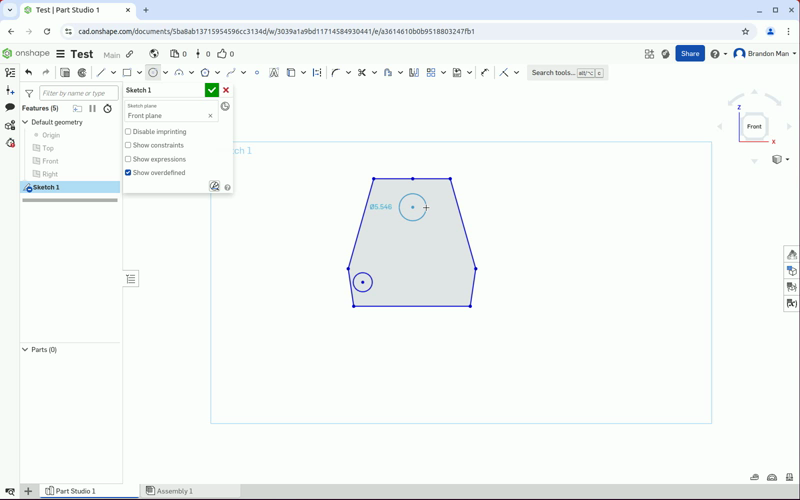
key(esc)
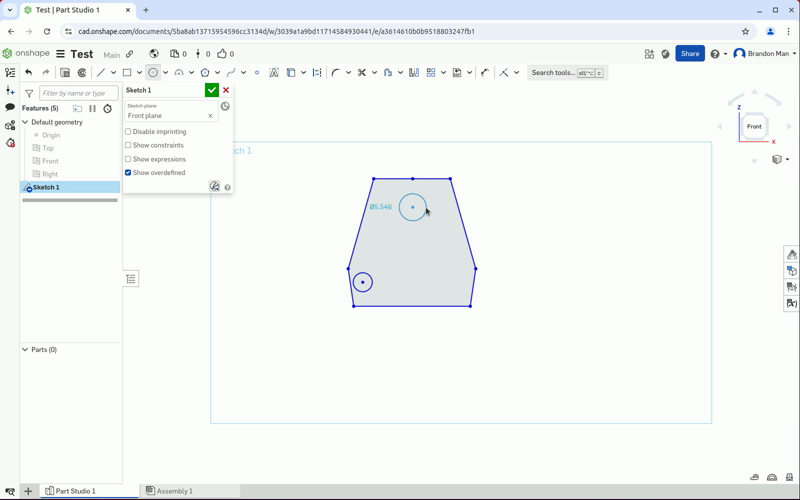
key(c)
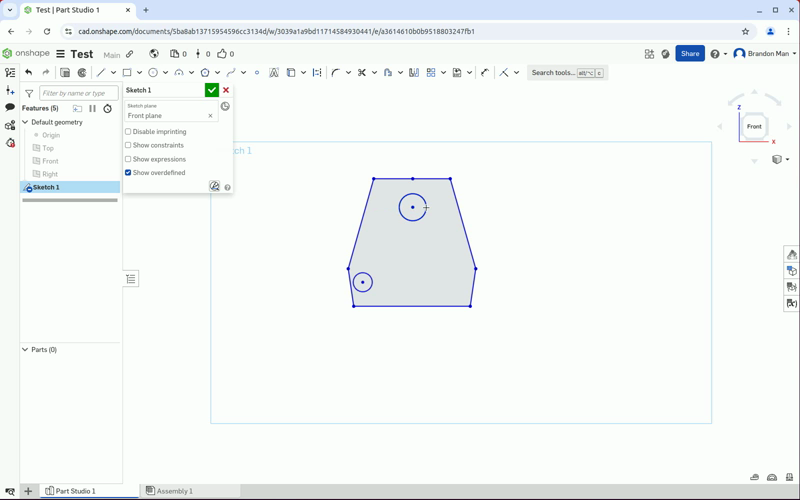
key_down(shift)
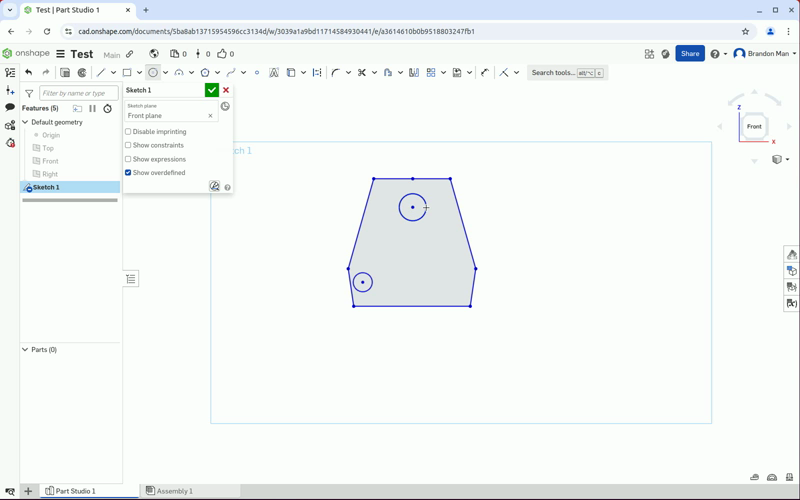
mouse_move(461, 282)
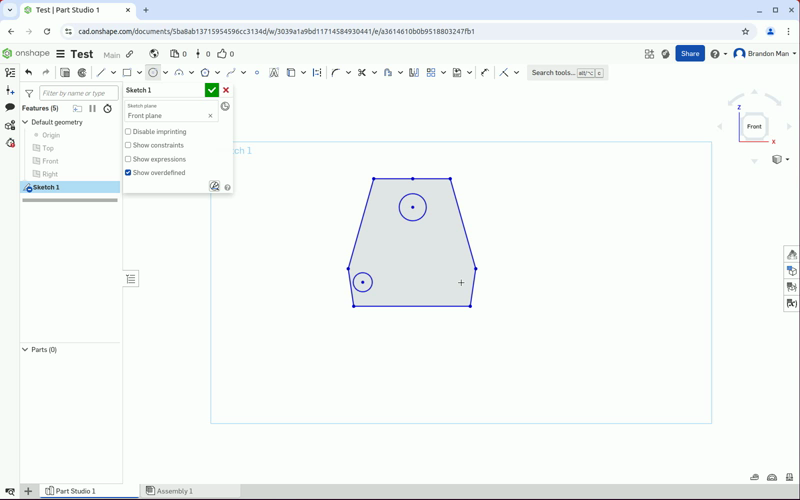
click(461, 282)
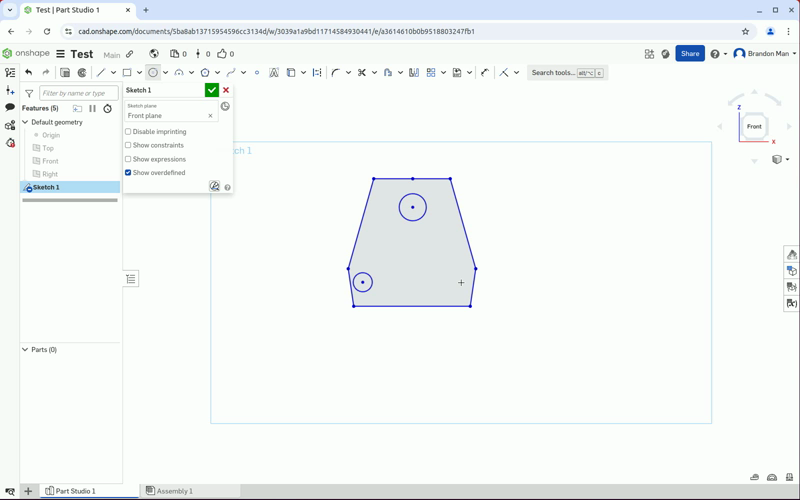
key_up(shift)
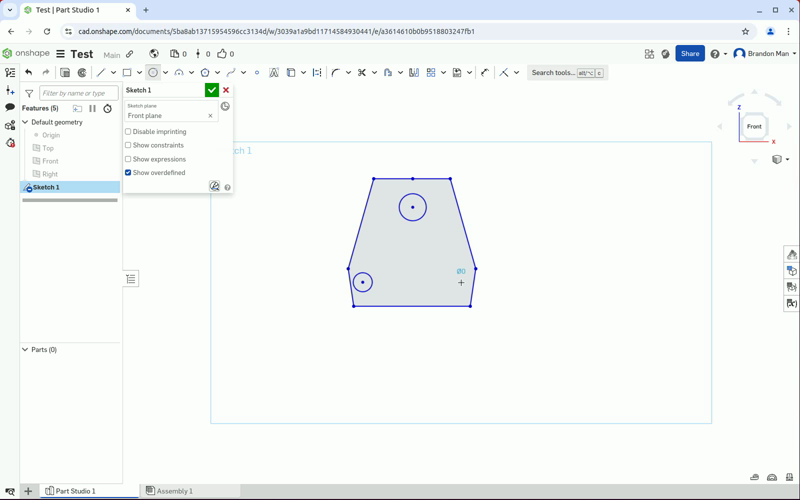
mouse_move(470, 282)
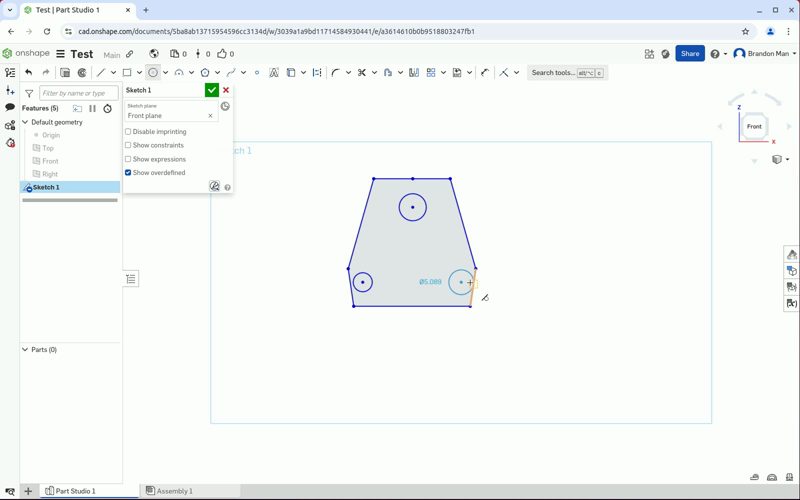
click(470, 282)
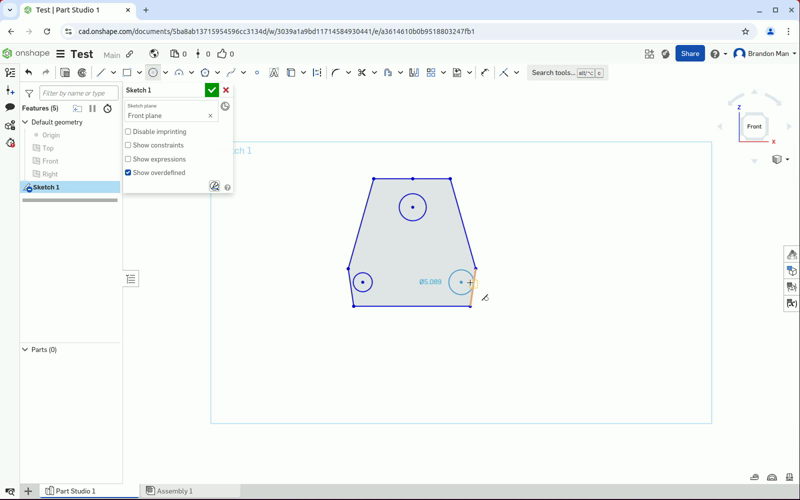
key(esc)
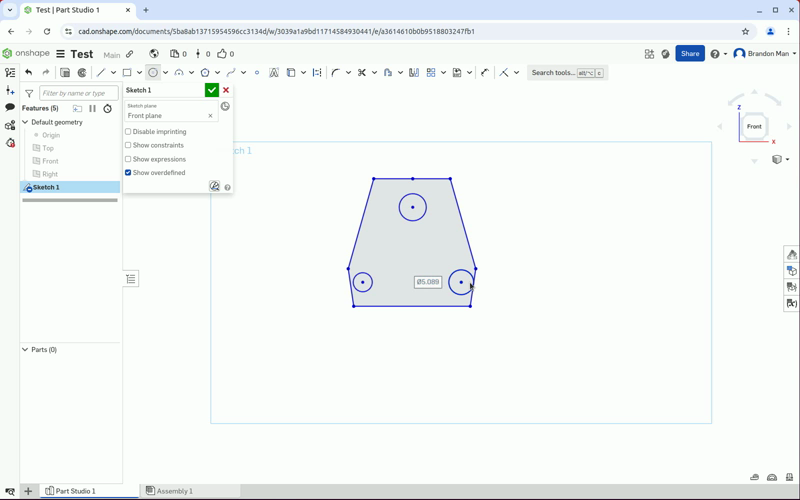
mouse_move(428, 286)
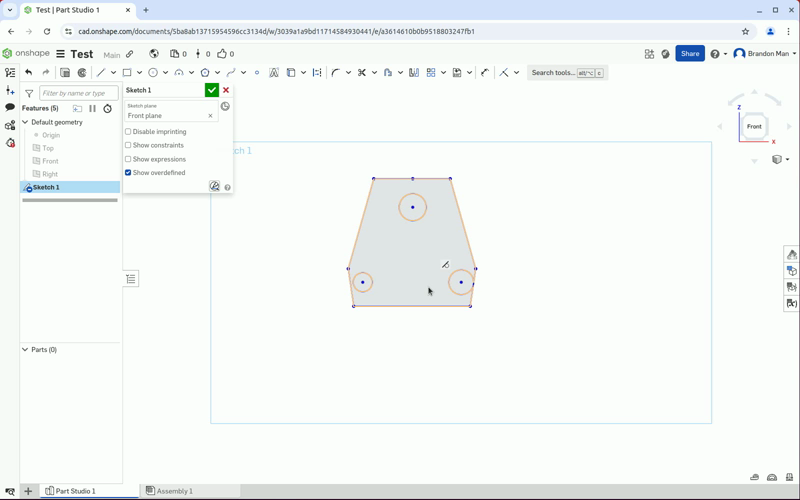
click(428, 286)
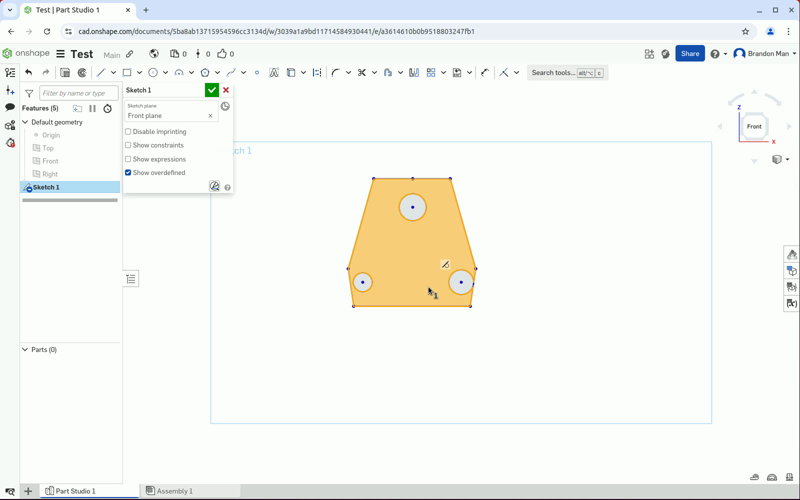
mouse_move(73, 352)
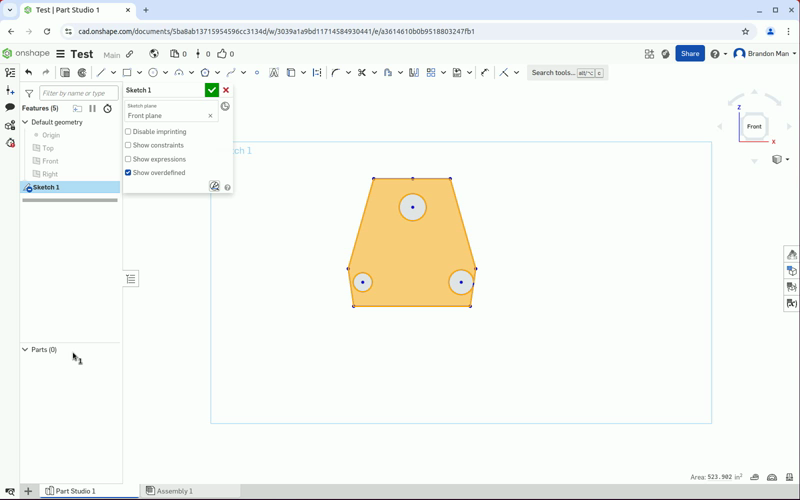
key(shift+y)
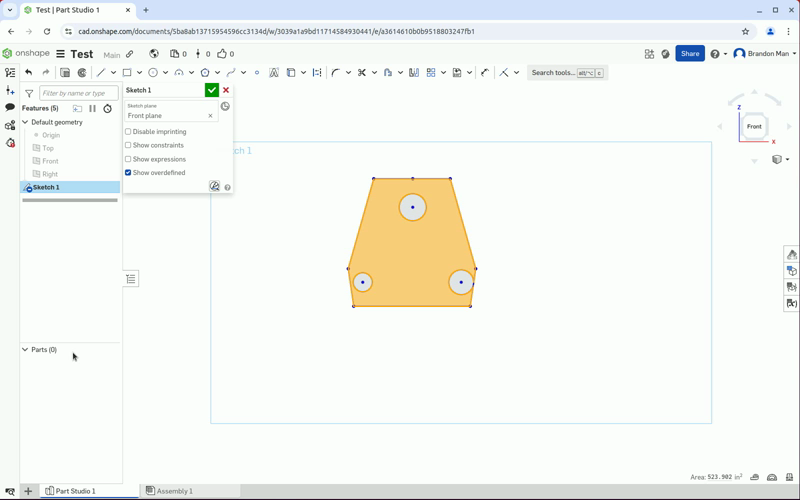
key(shift+e)
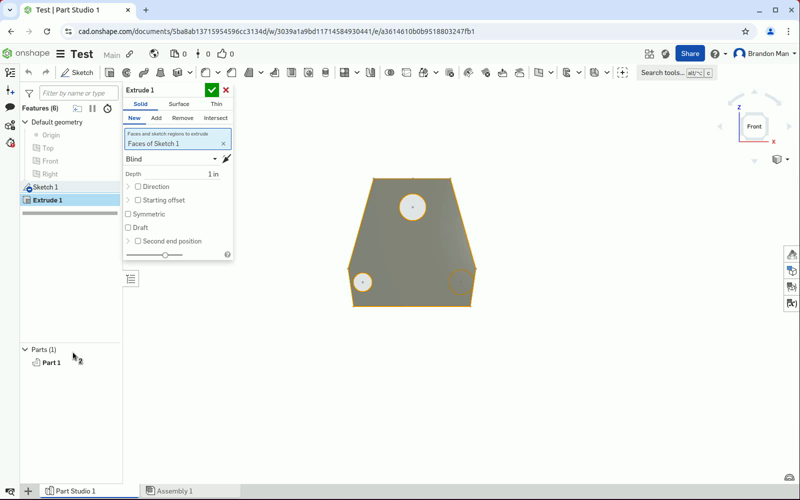
mouse_move(143, 106)
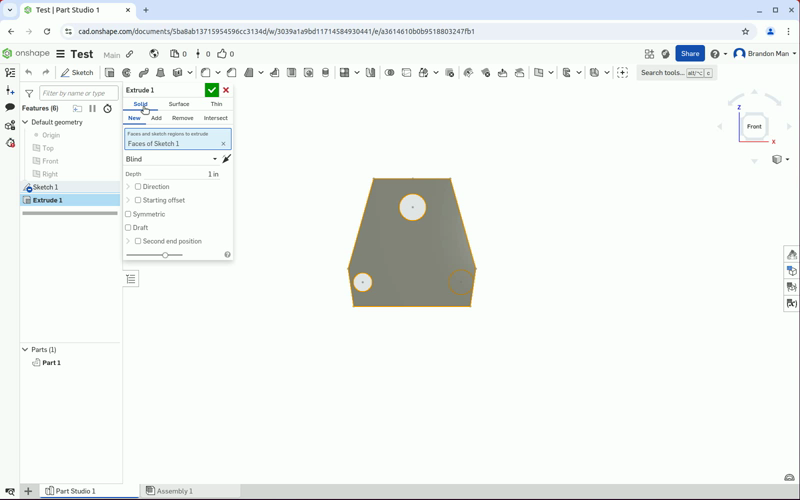
click(143, 106)
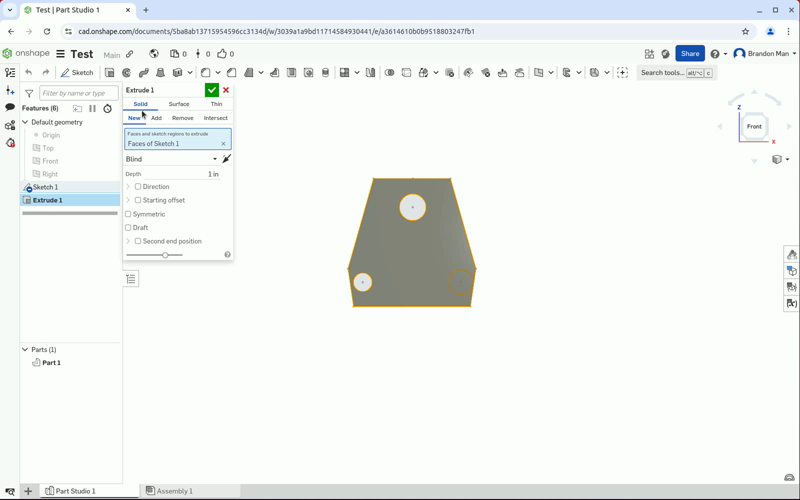
mouse_move(137, 120)
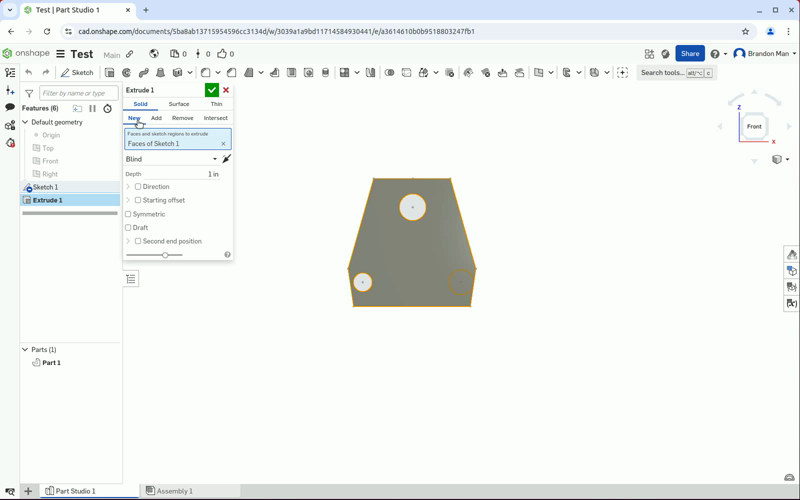
click(137, 120)
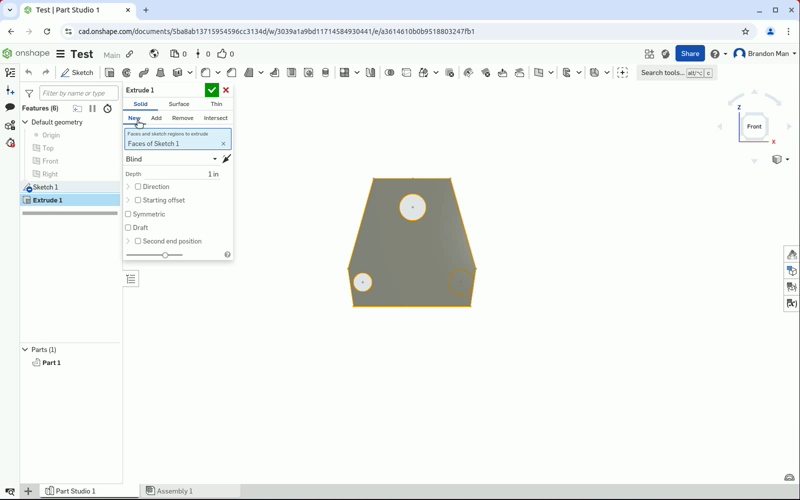
key(tab, 4)
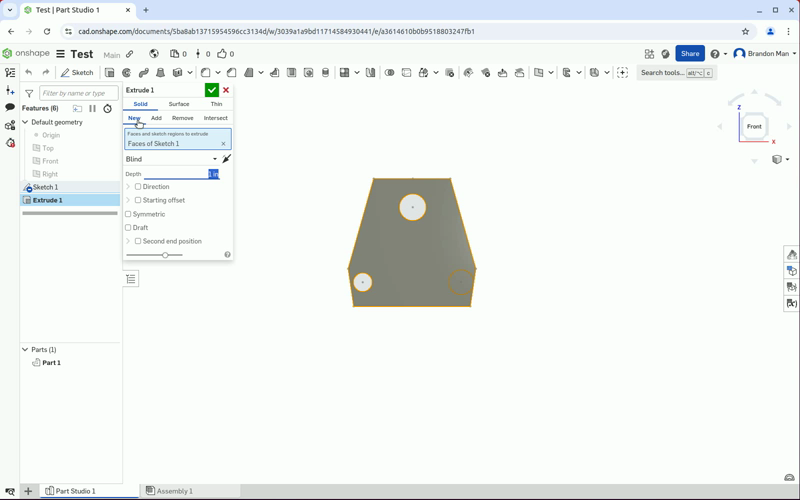
text(1.444)
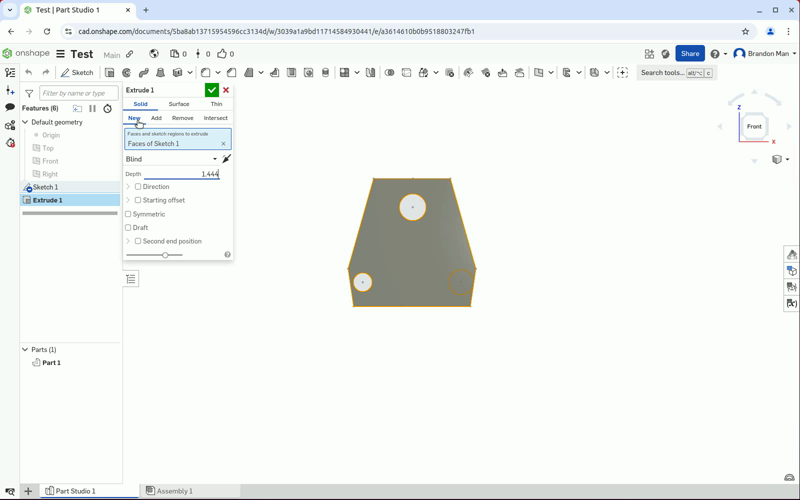
key(enter)
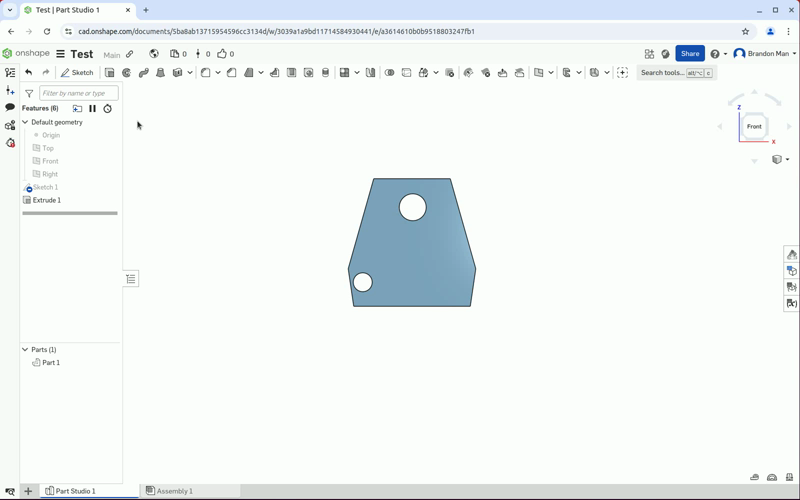
key(shift+h)
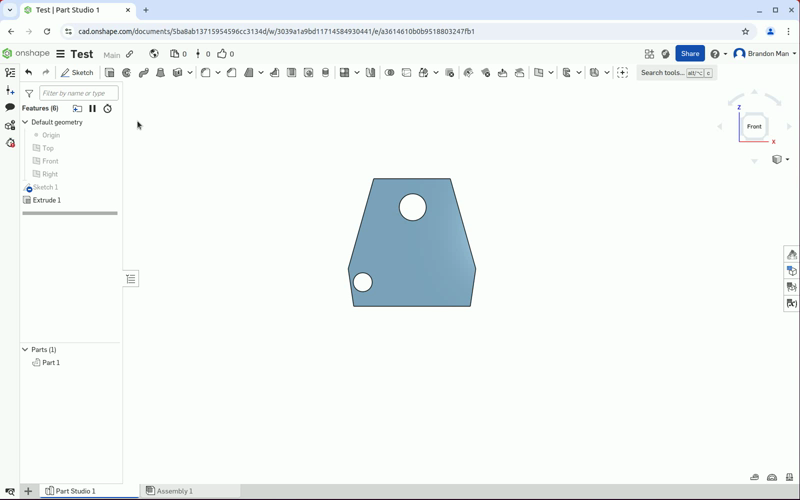
key(shift+h)
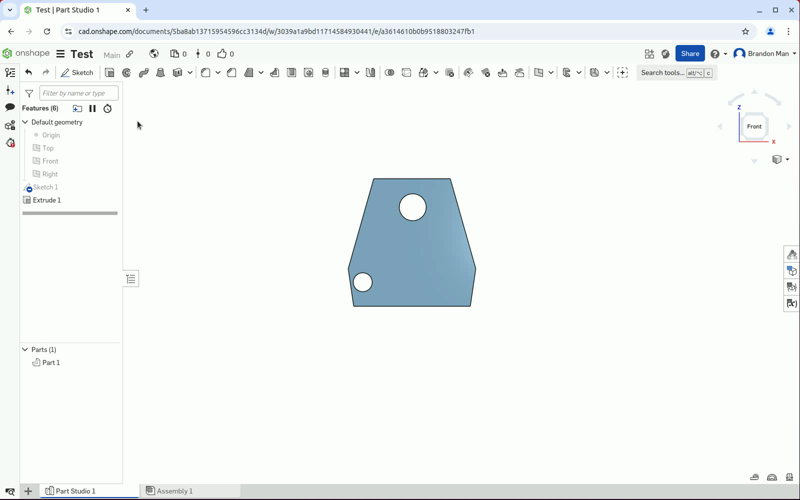
mouse_move(73, 189)
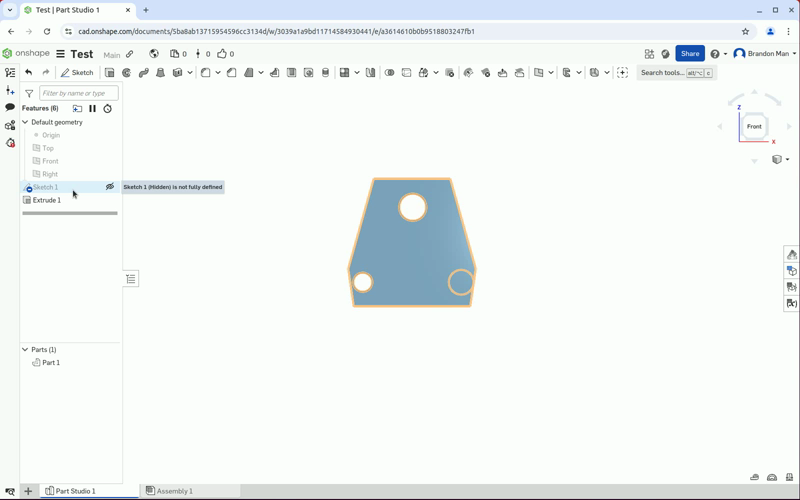
click(73, 189)
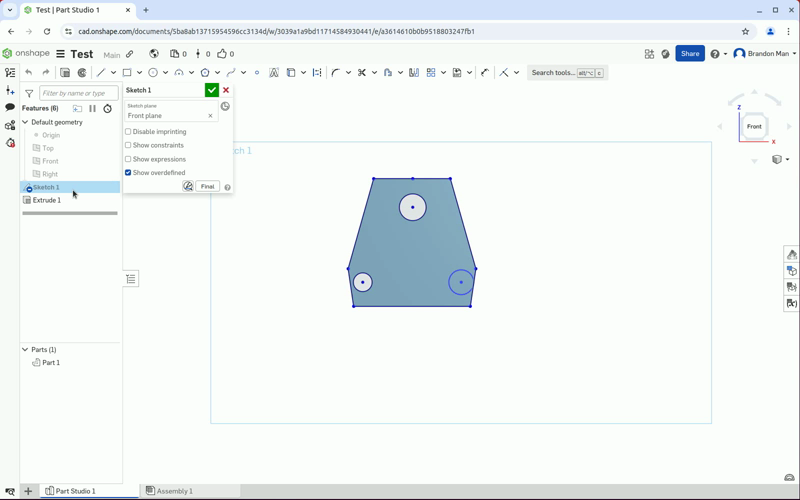
mouse_move(229, 92)
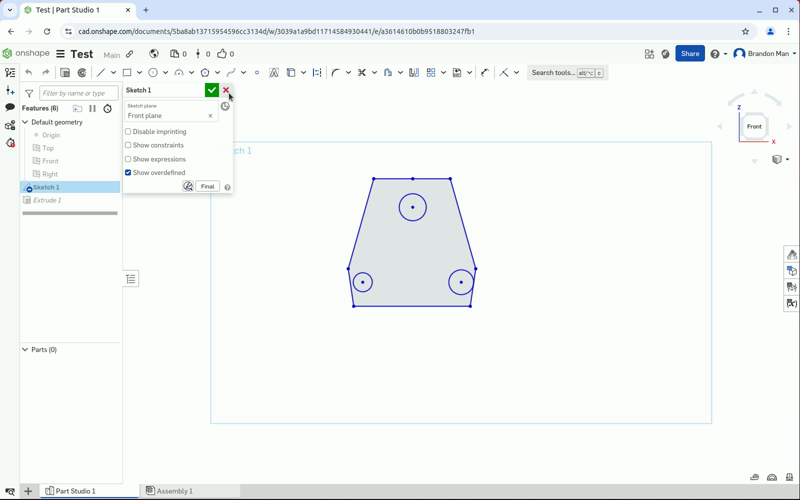
click(229, 92)
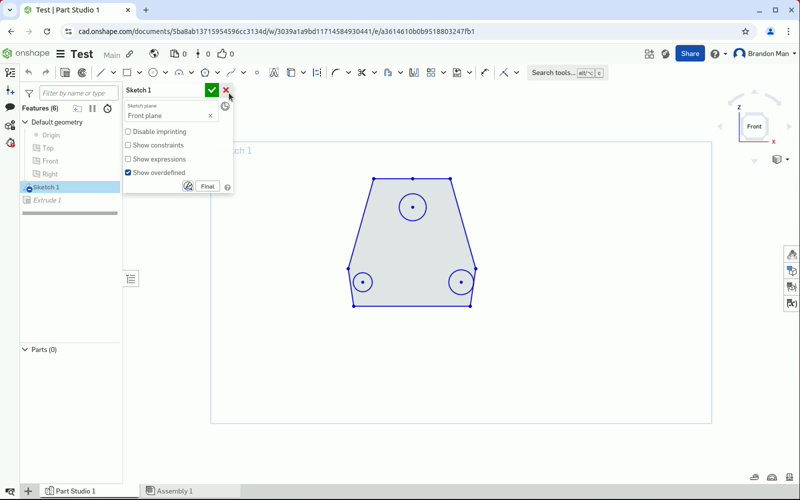
key(shift+s)
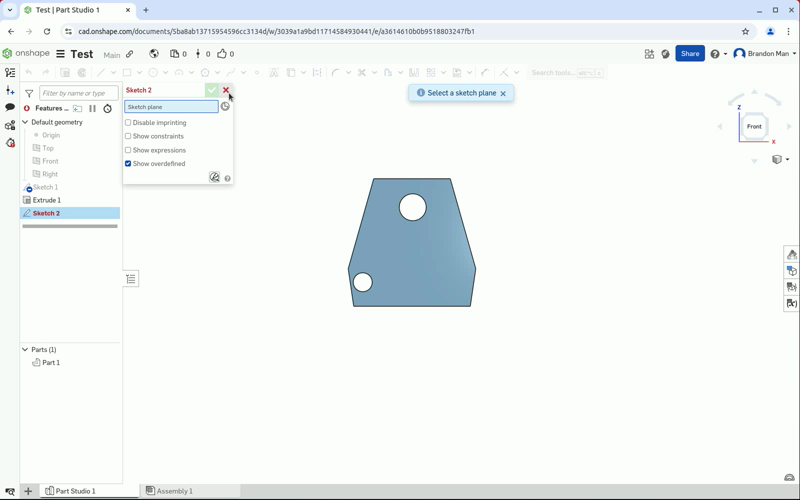
mouse_move(73, 163)
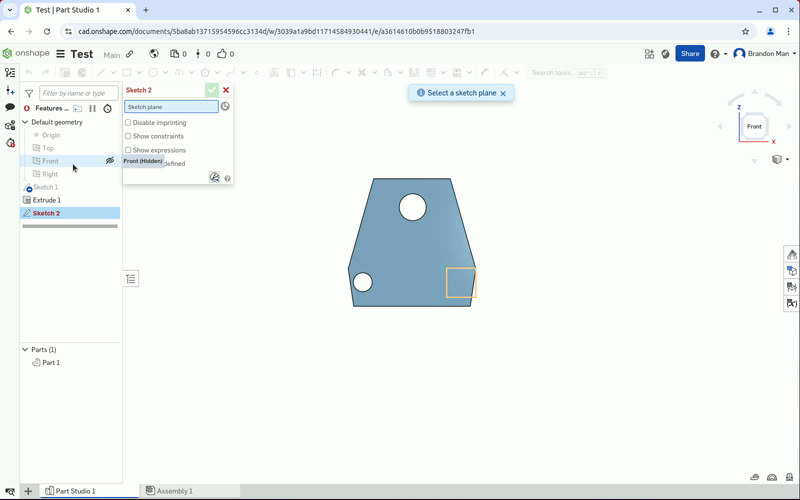
click(73, 163)
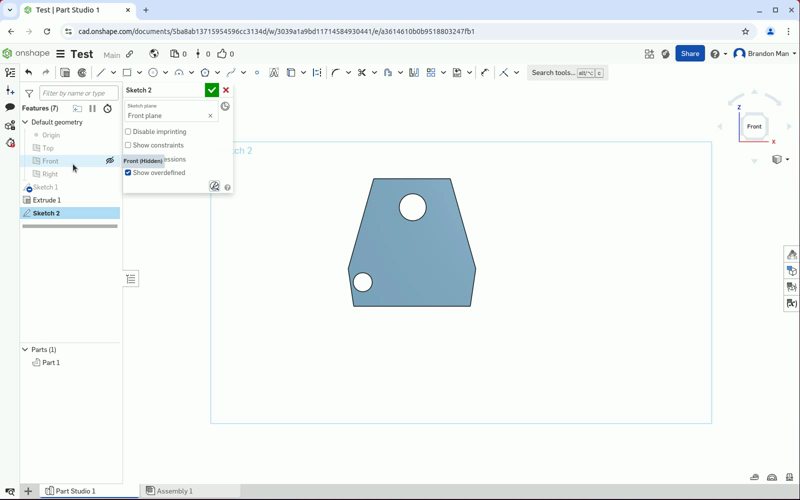
mouse_move(73, 352)
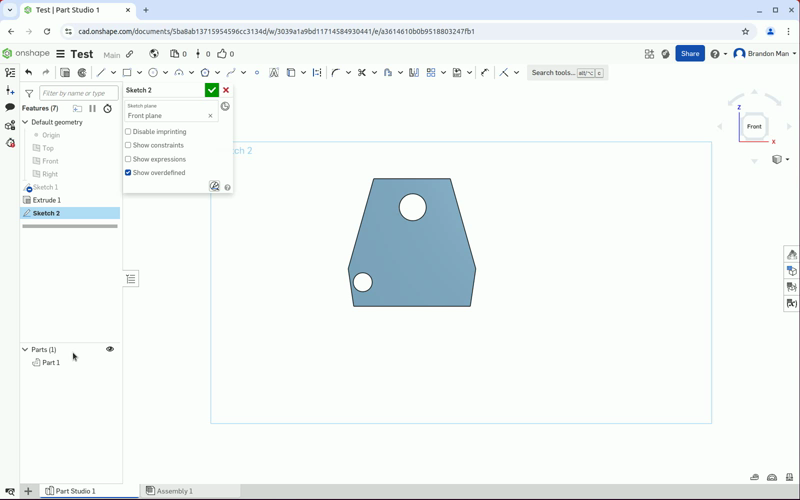
key(y)
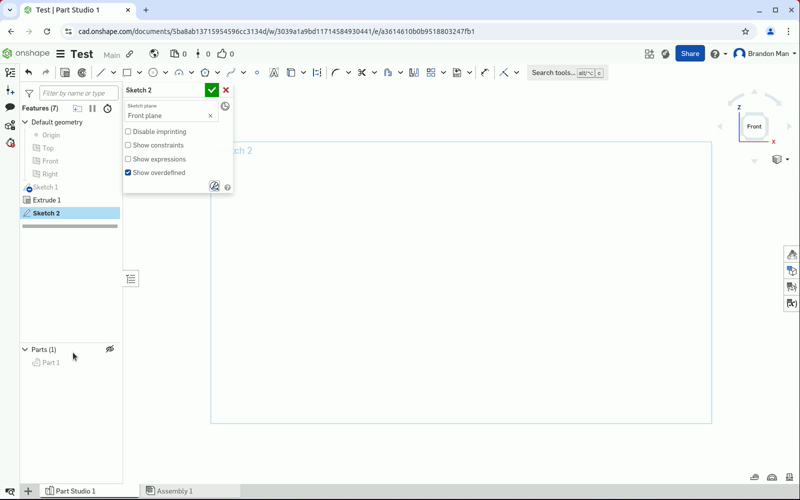
key(c)
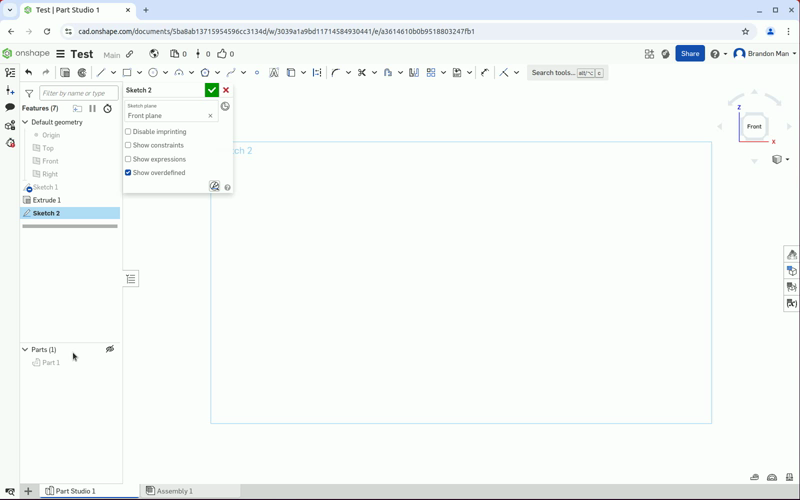
key_down(shift)
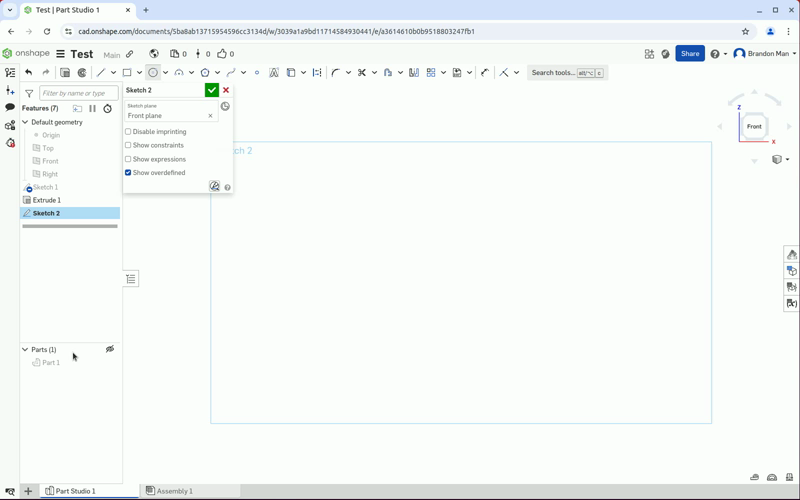
mouse_move(363, 282)
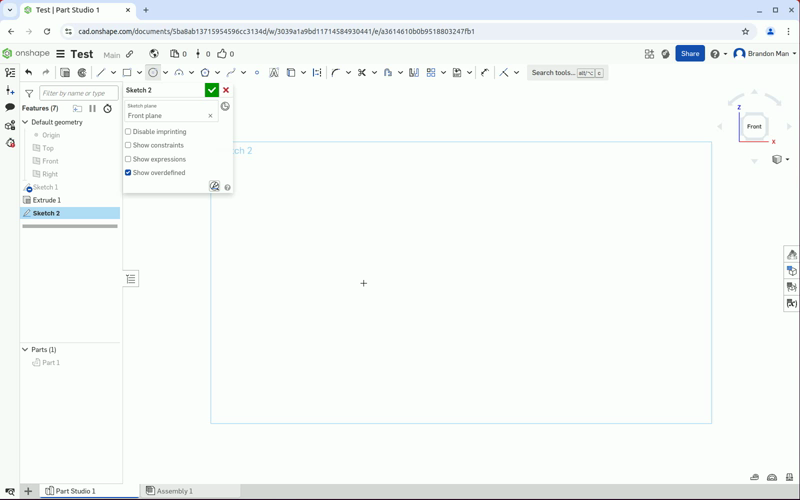
click(363, 282)
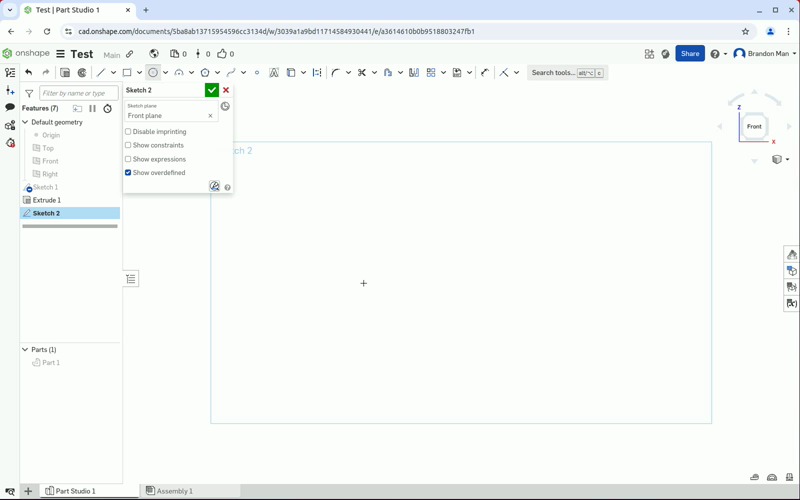
key_up(shift)
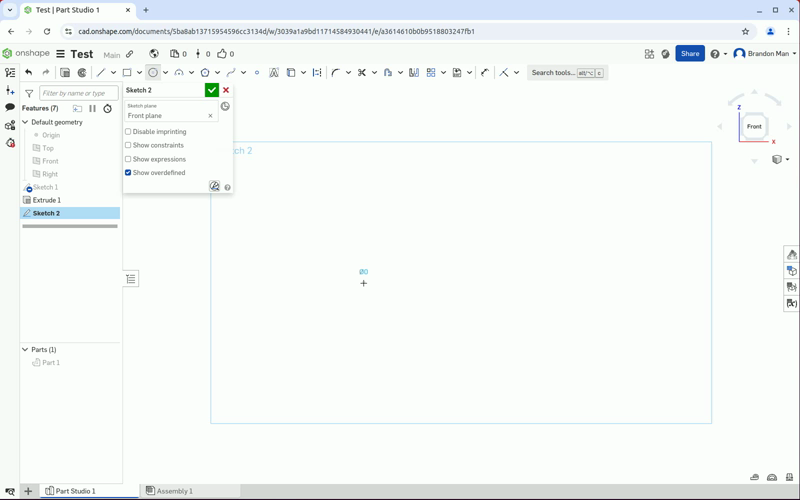
mouse_move(373, 282)
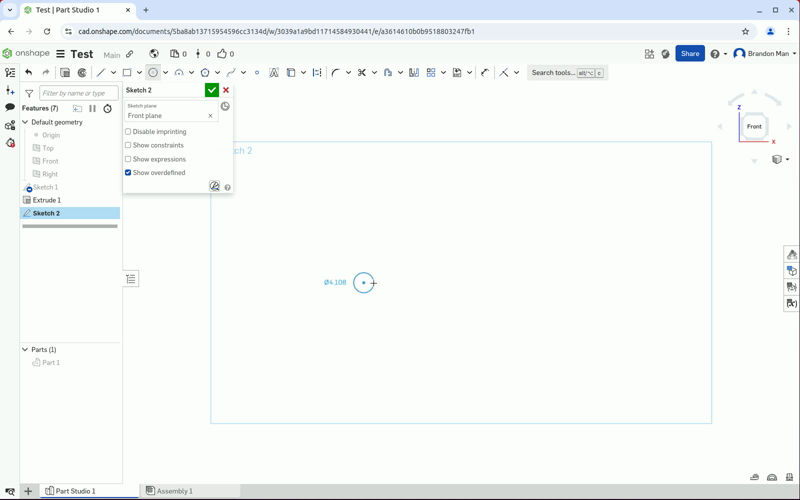
click(373, 282)
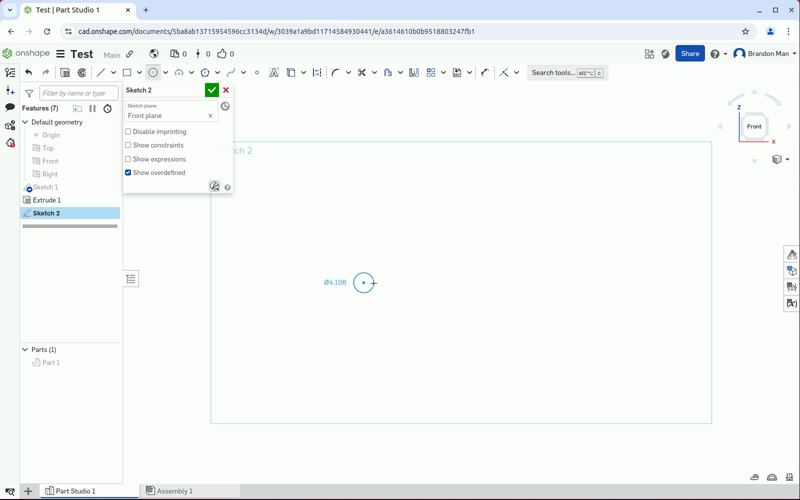
key(esc)
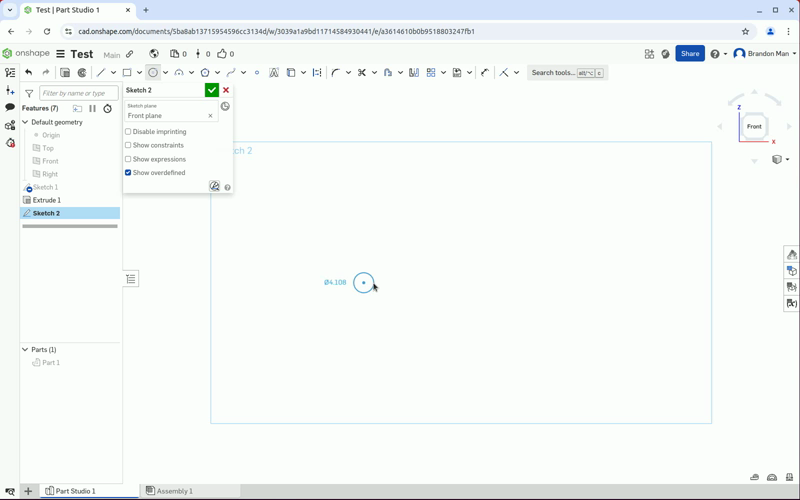
mouse_move(356, 279)
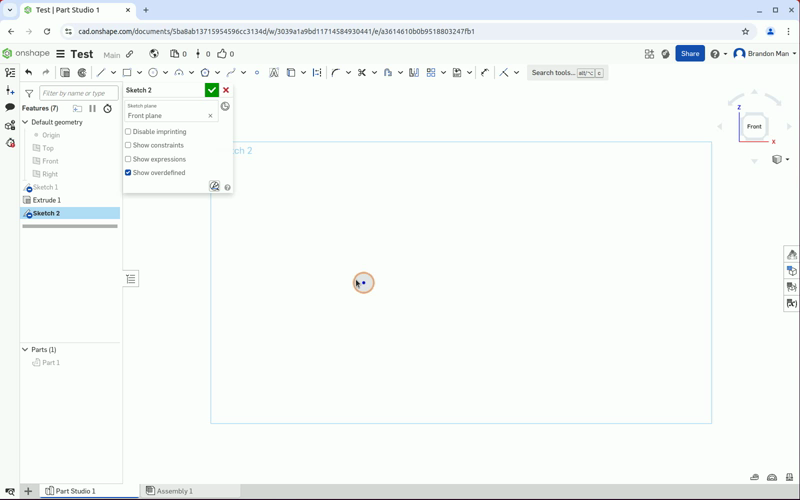
scroll(6)
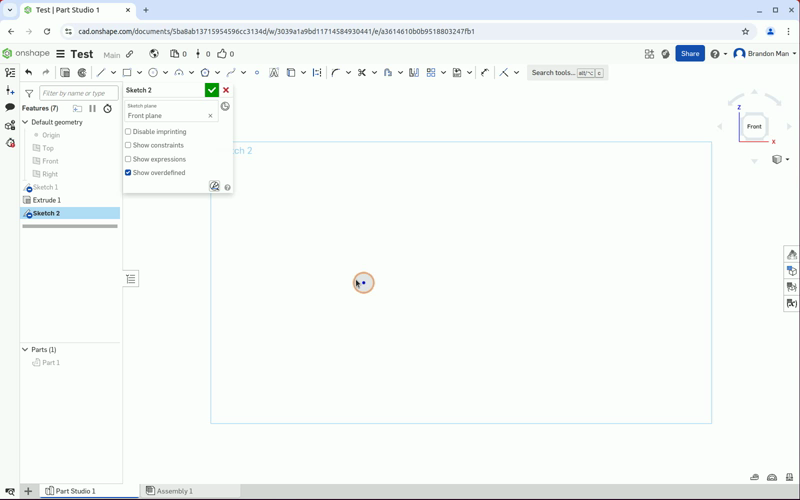
scroll(6)
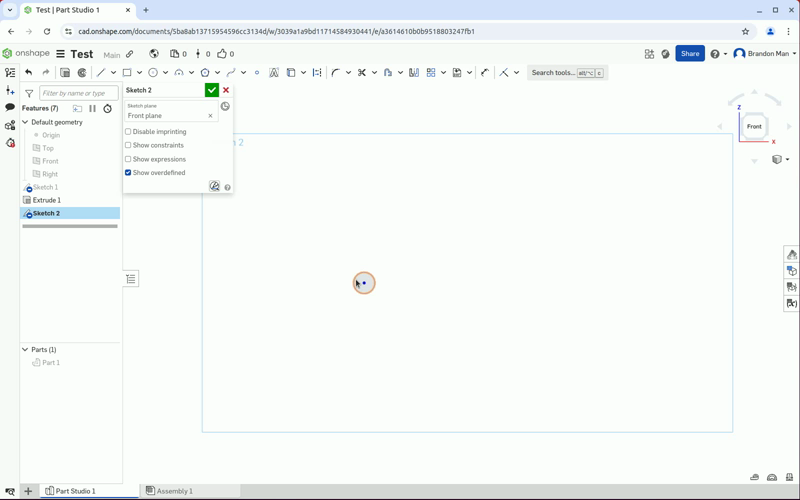
scroll(6)
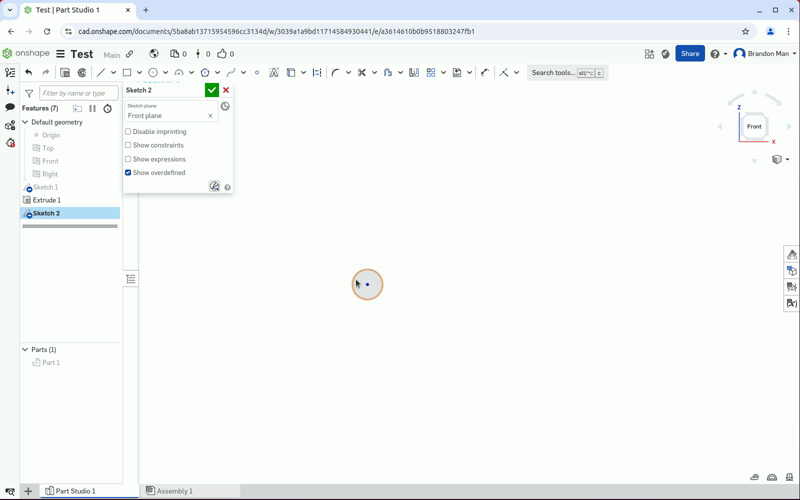
scroll(6)
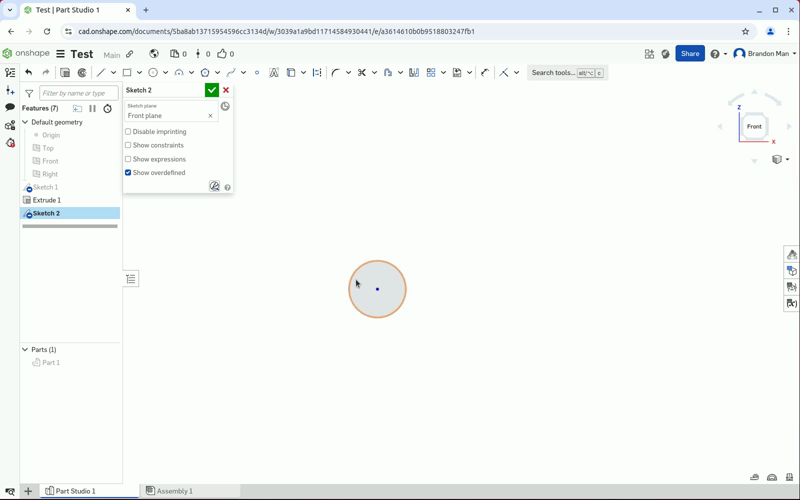
scroll(6)
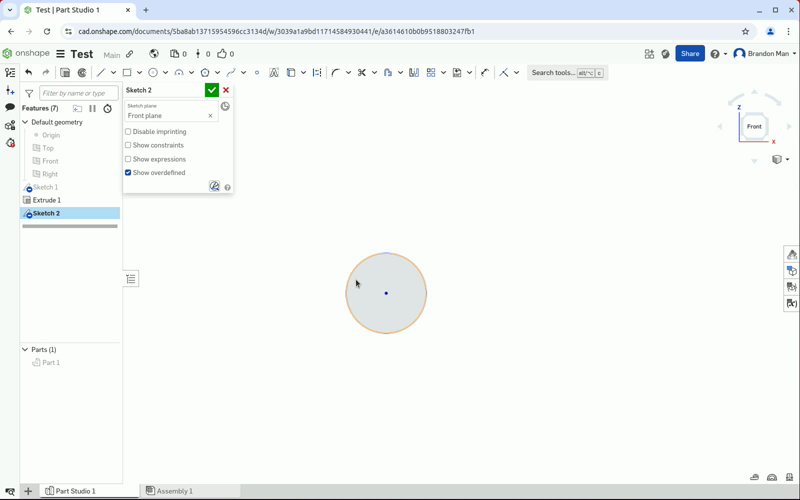
scroll(6)
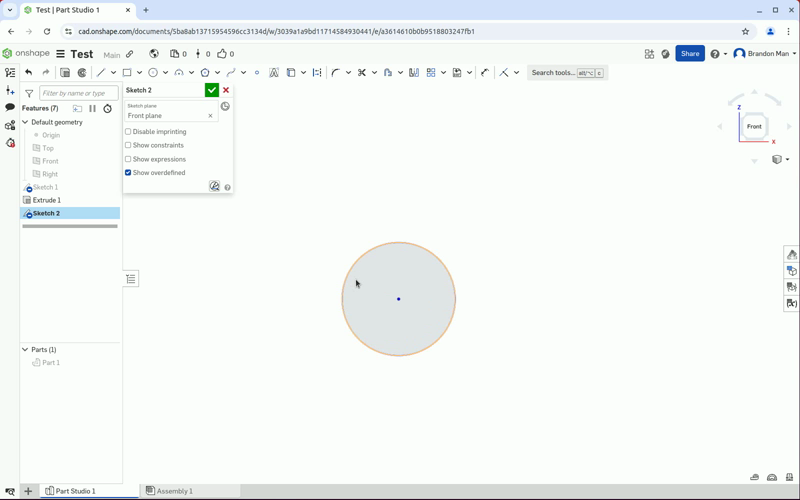
scroll(6)
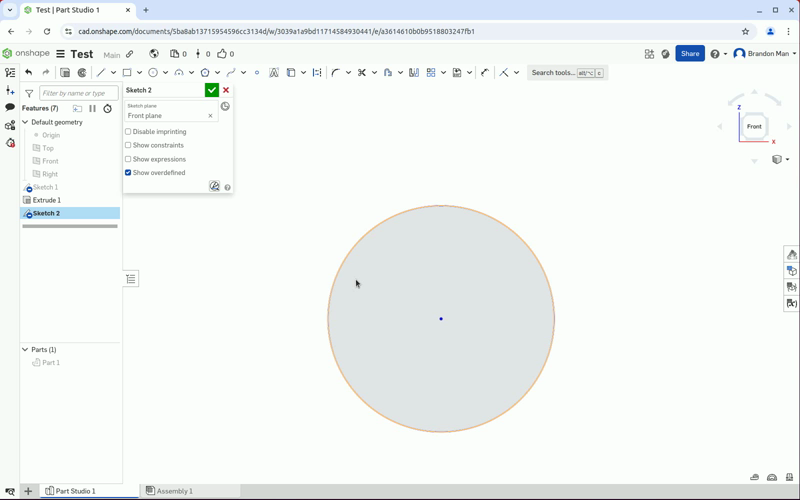
click(356, 279)
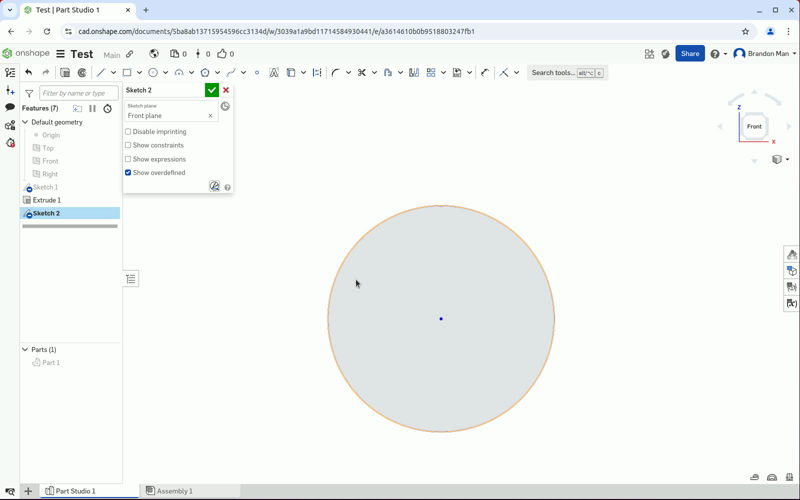
scroll(-6)
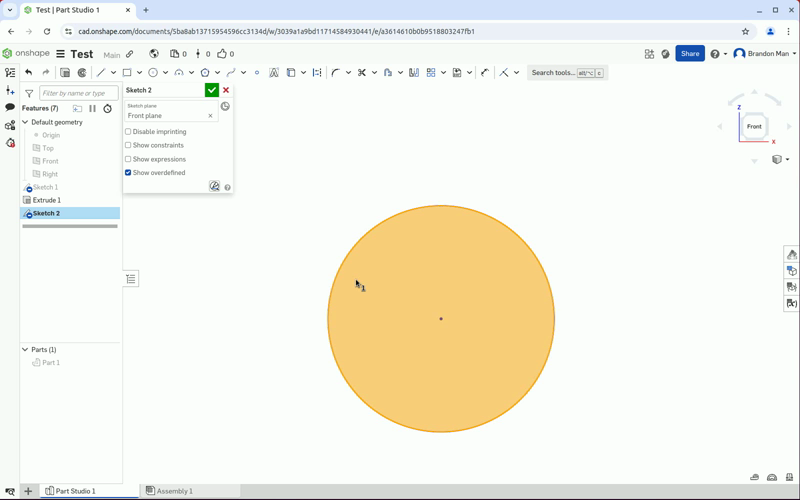
scroll(-6)
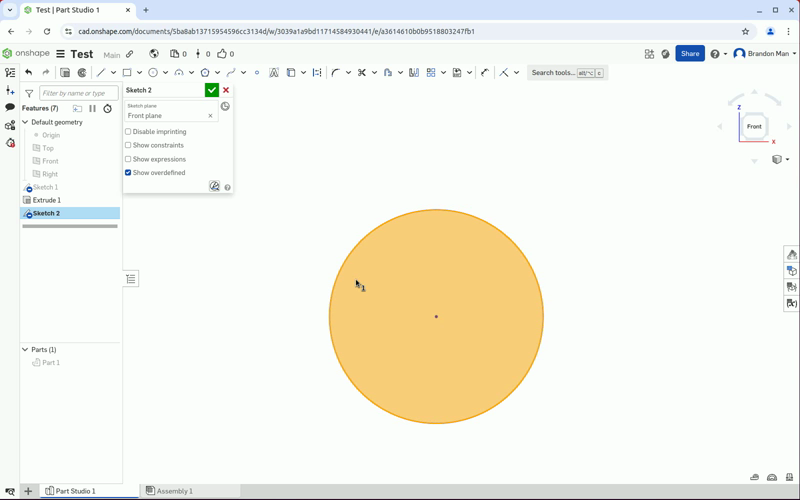
scroll(-6)
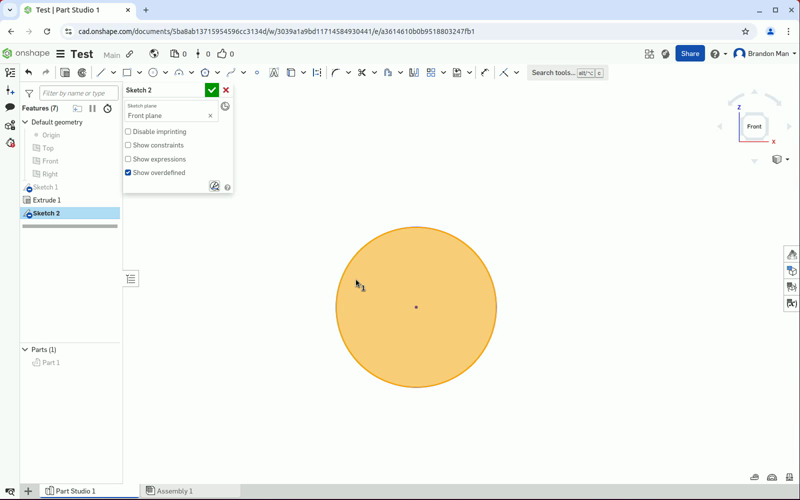
scroll(-6)
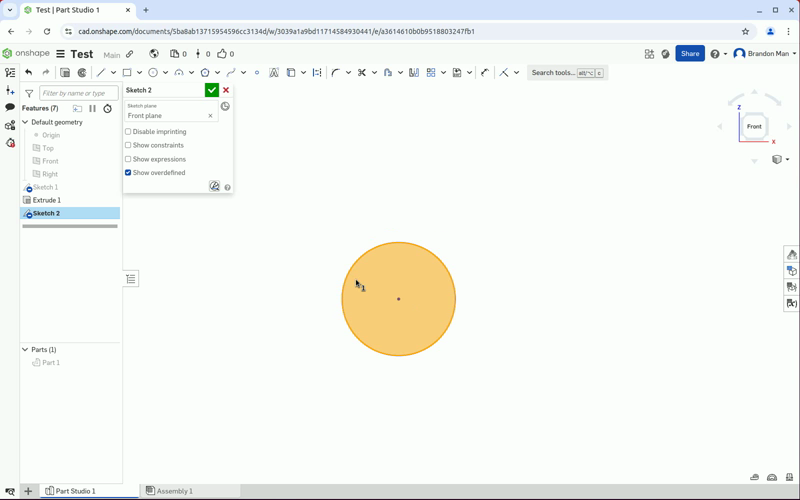
scroll(-6)
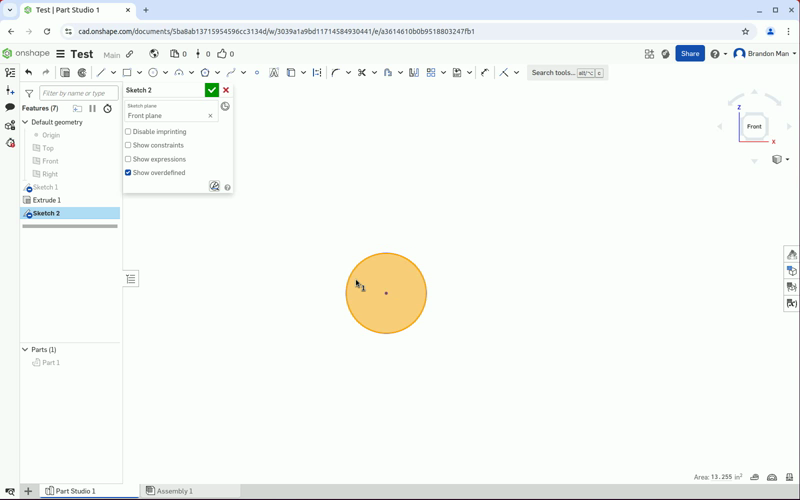
scroll(-6)
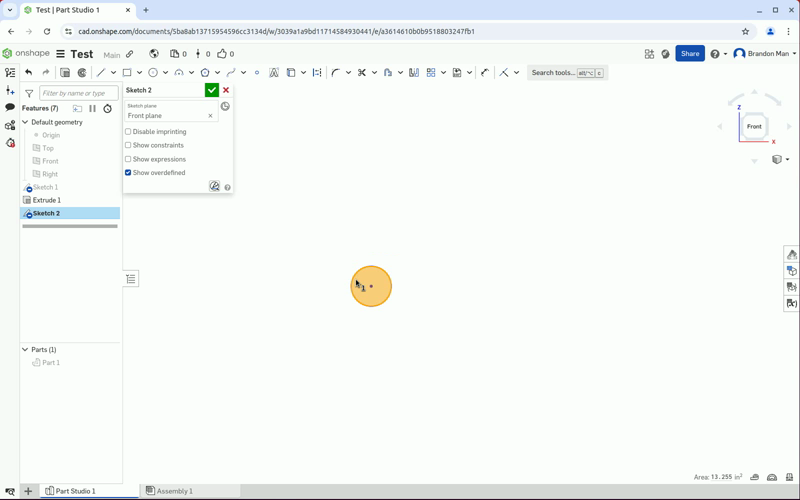
scroll(-6)
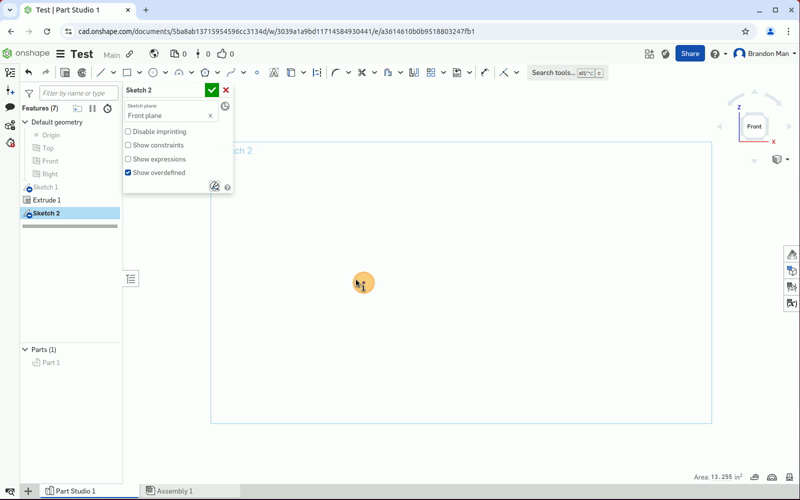
mouse_move(73, 352)
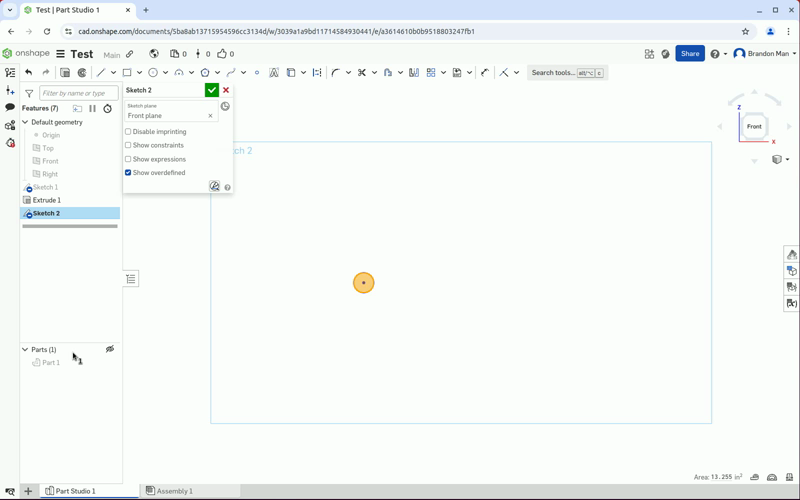
key(shift+y)
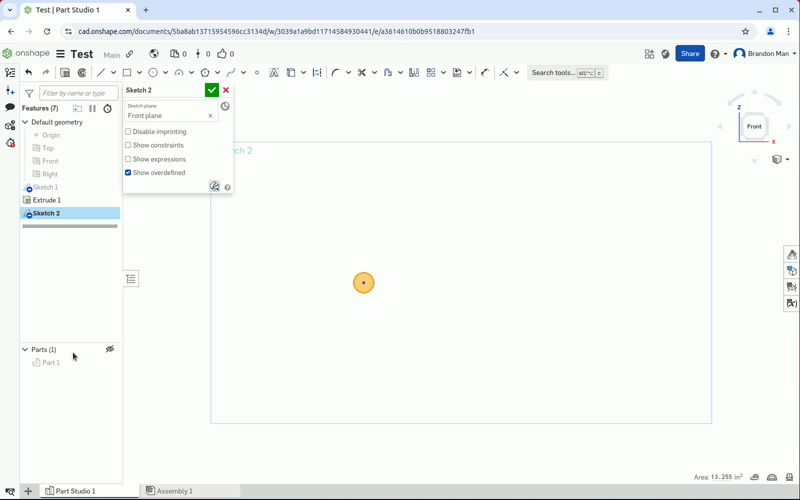
key(shift+e)
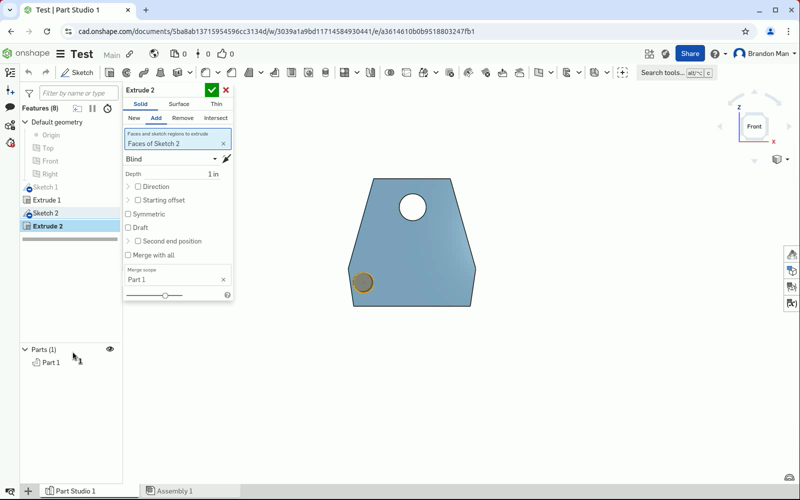
mouse_move(143, 106)
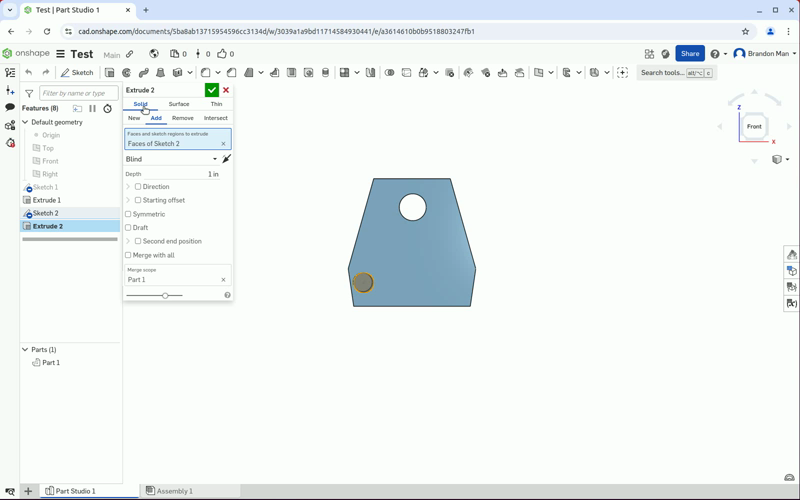
click(143, 106)
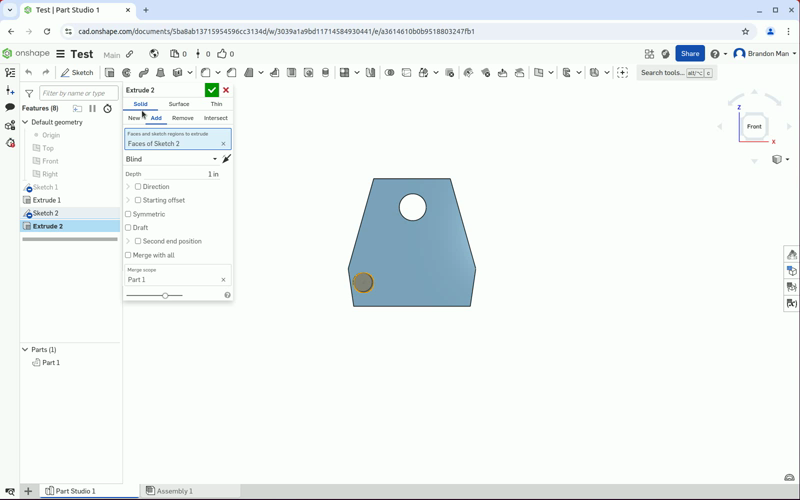
mouse_move(137, 120)
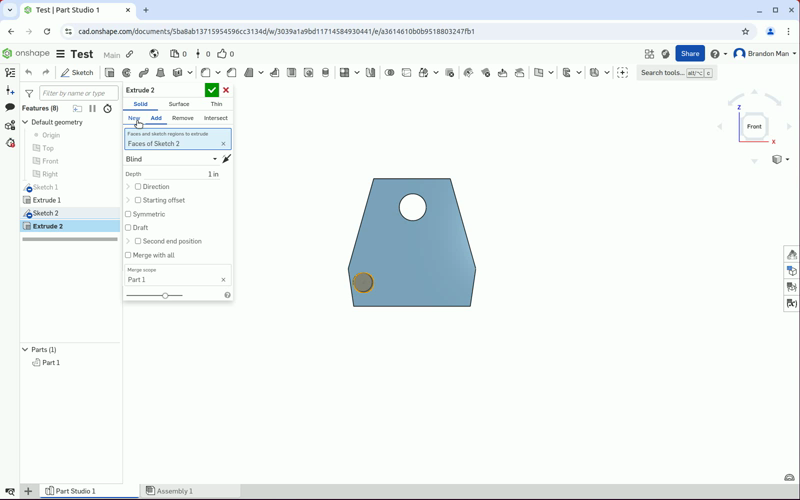
click(137, 120)
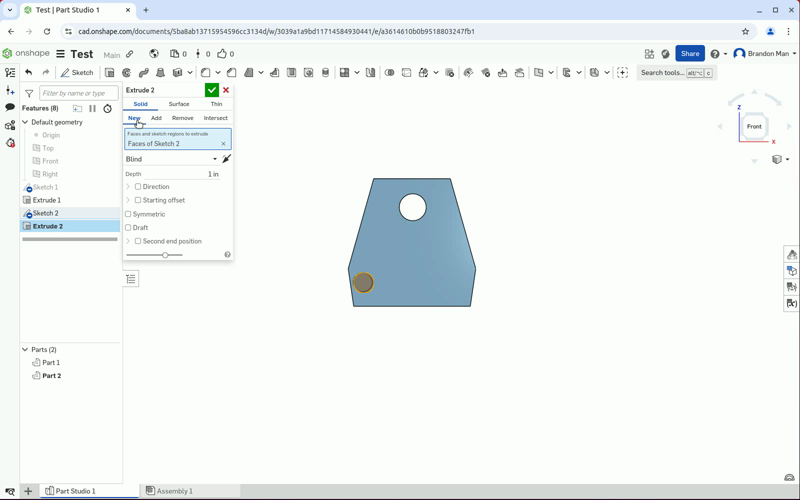
key(tab, 4)
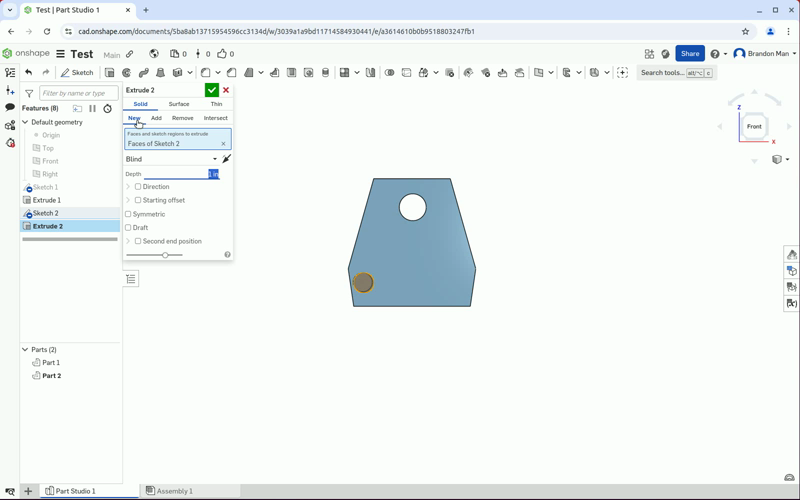
text(7.943)
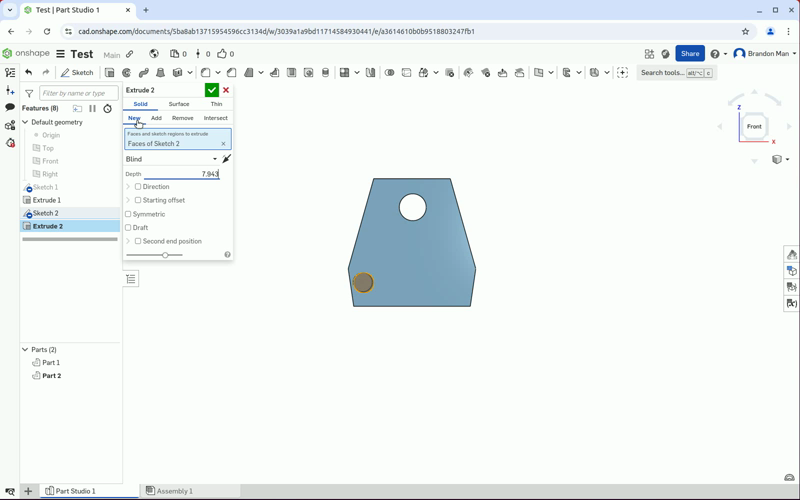
key(enter)
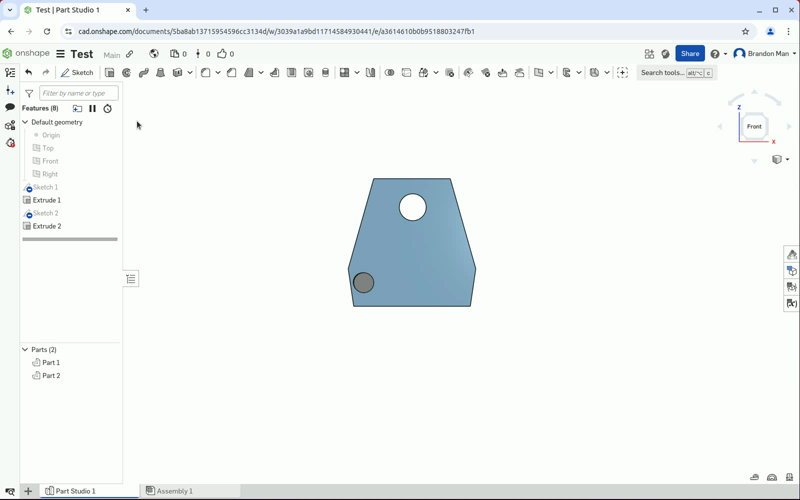
key(shift+h)
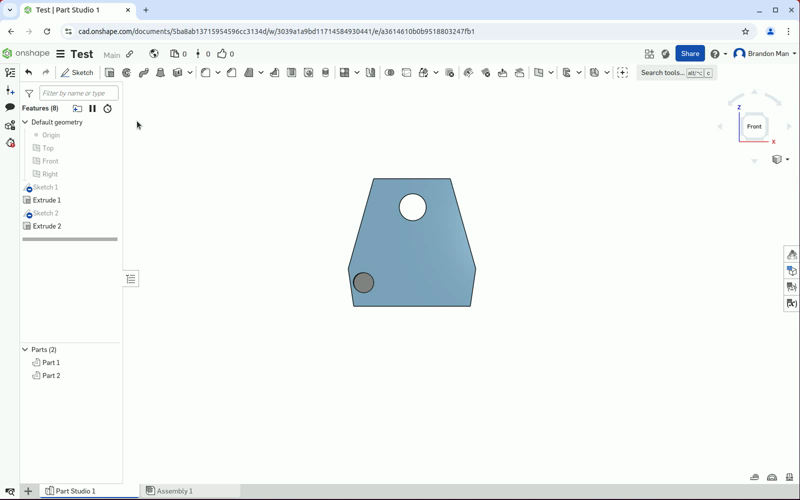
key(shift+h)
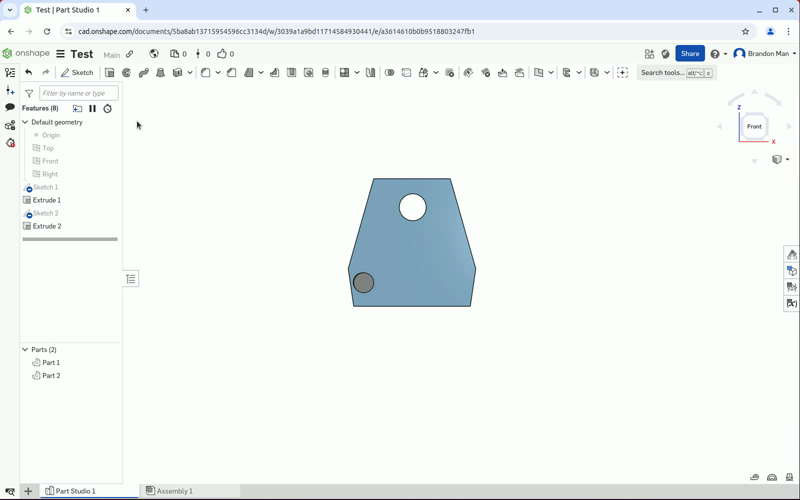
mouse_move(73, 189)
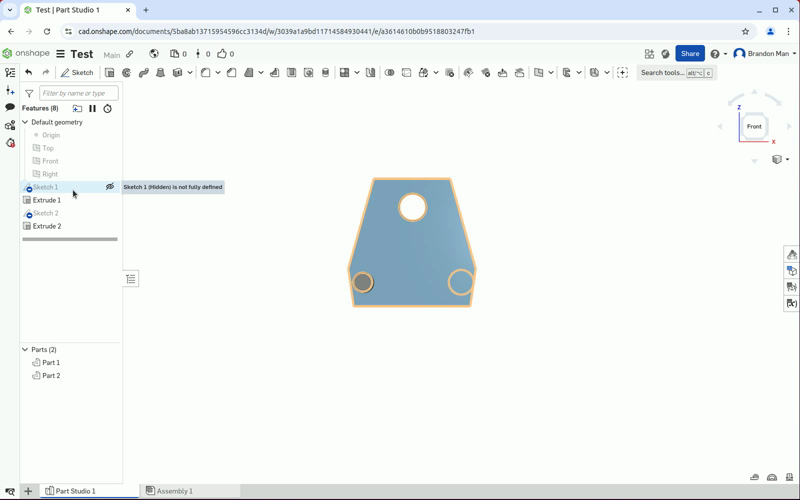
click(73, 189)
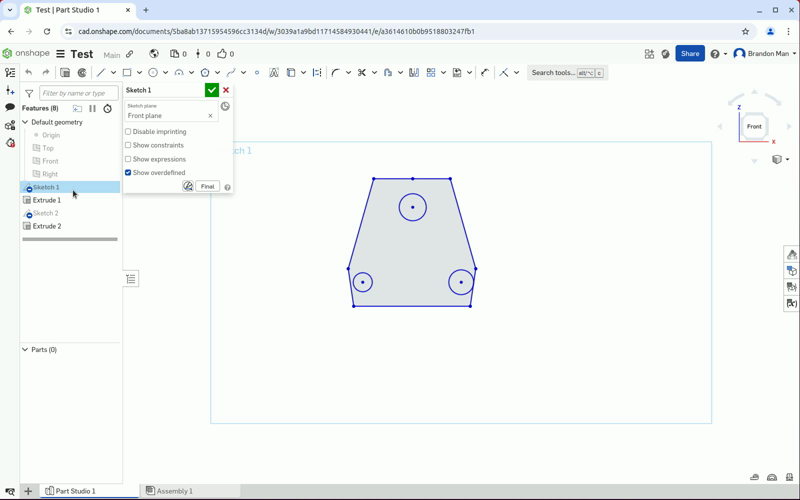
mouse_move(229, 92)
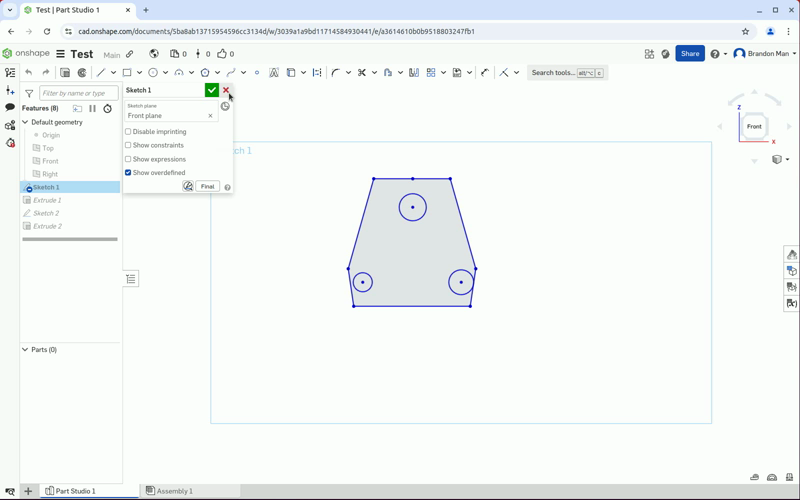
click(229, 92)
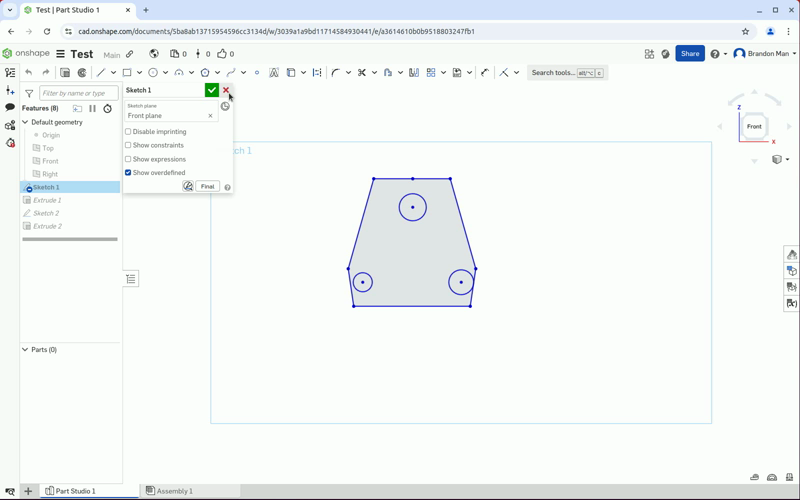
key(shift+s)
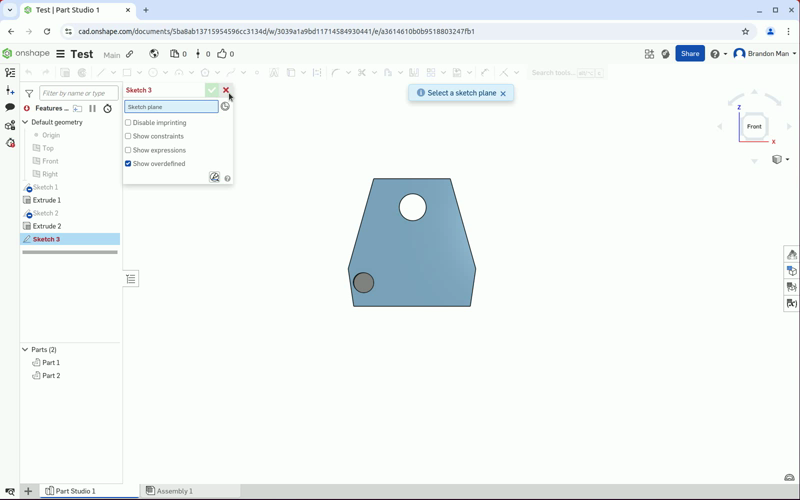
mouse_move(73, 163)
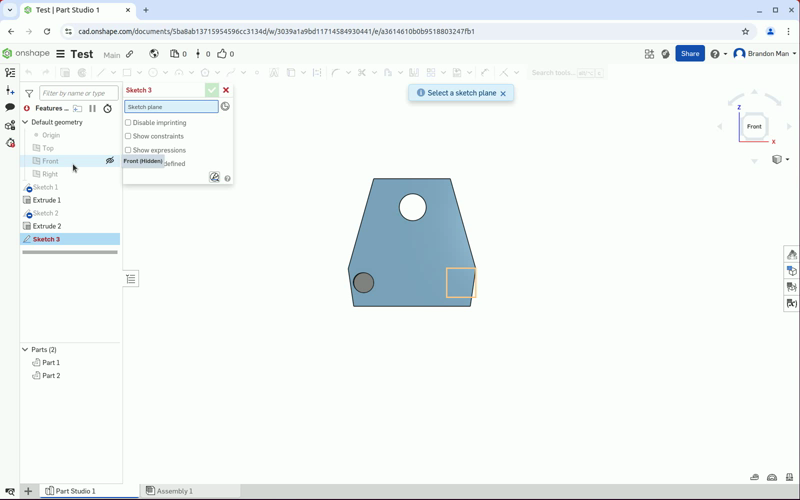
click(73, 163)
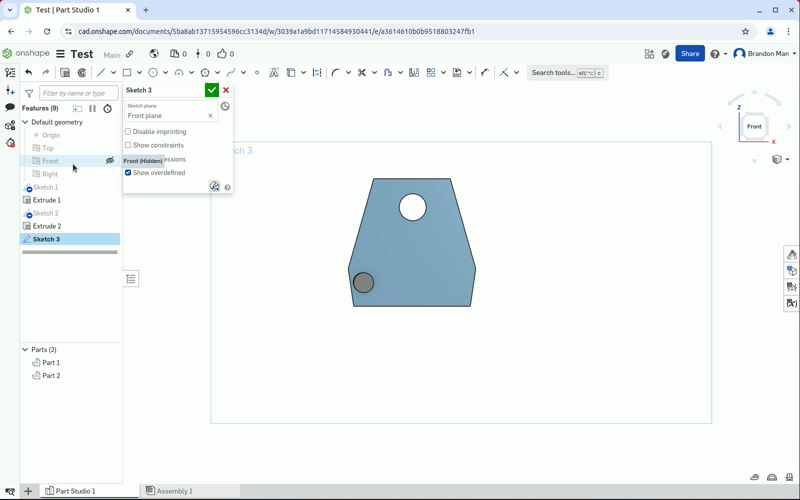
mouse_move(73, 352)
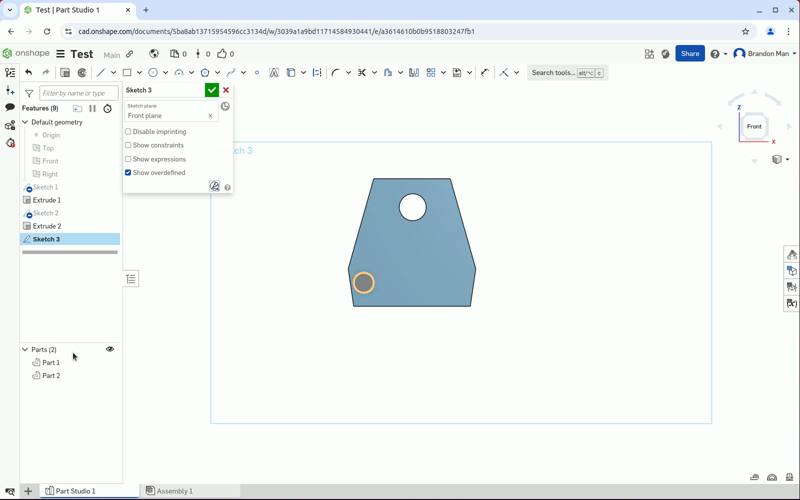
key(y)
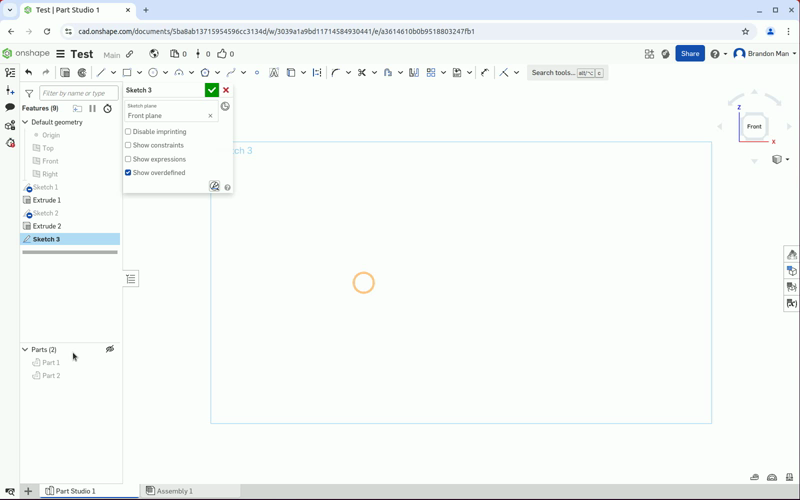
key(c)
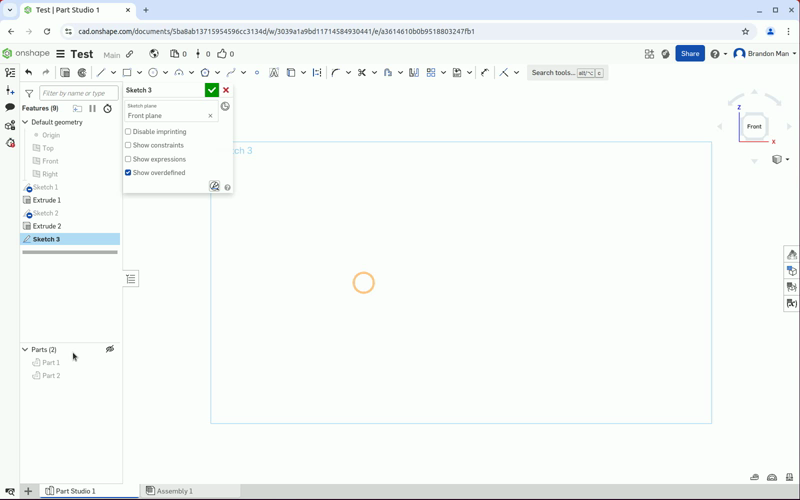
key_down(shift)
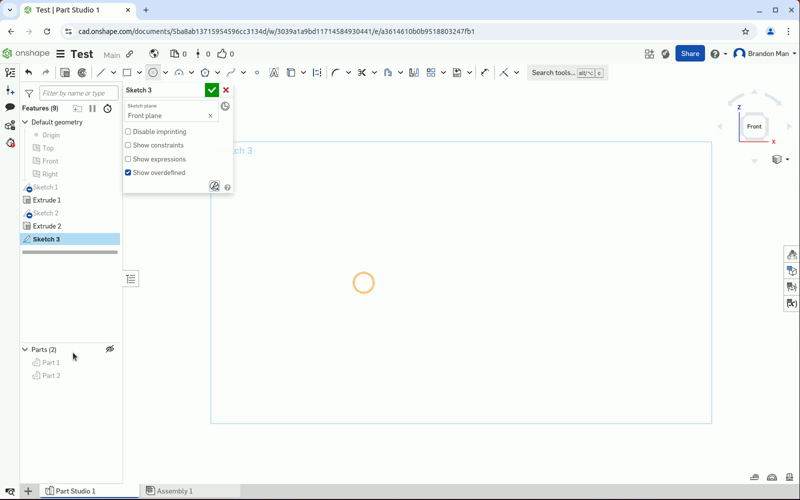
mouse_move(461, 282)
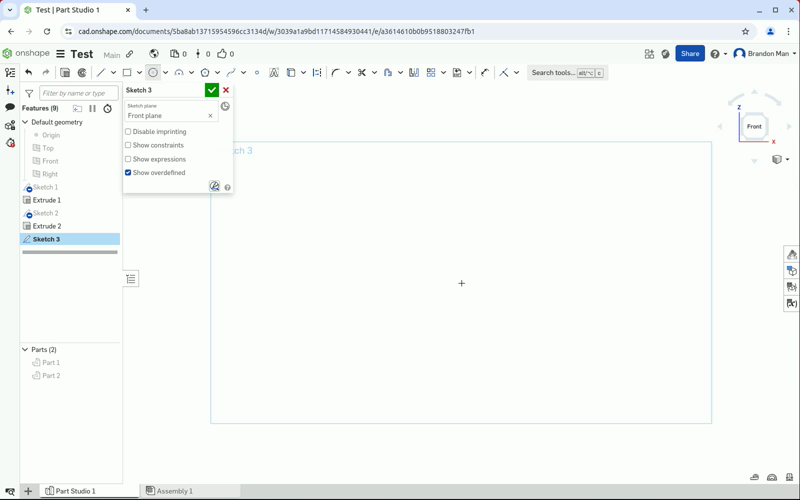
click(461, 282)
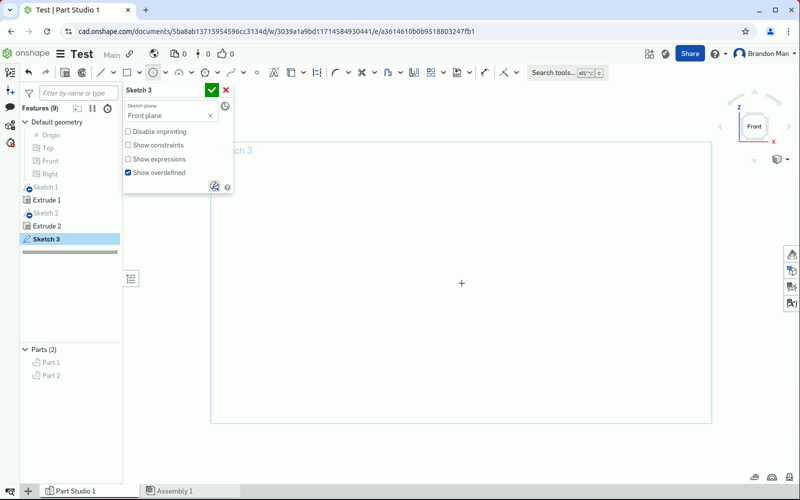
key_up(shift)
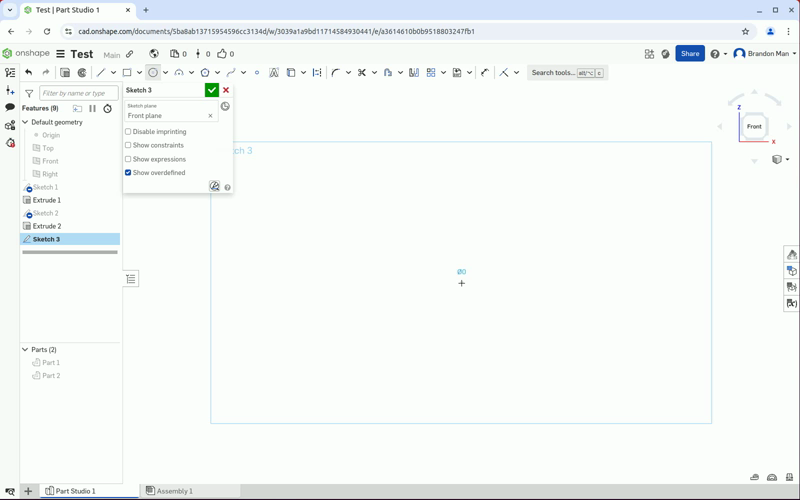
mouse_move(472, 282)
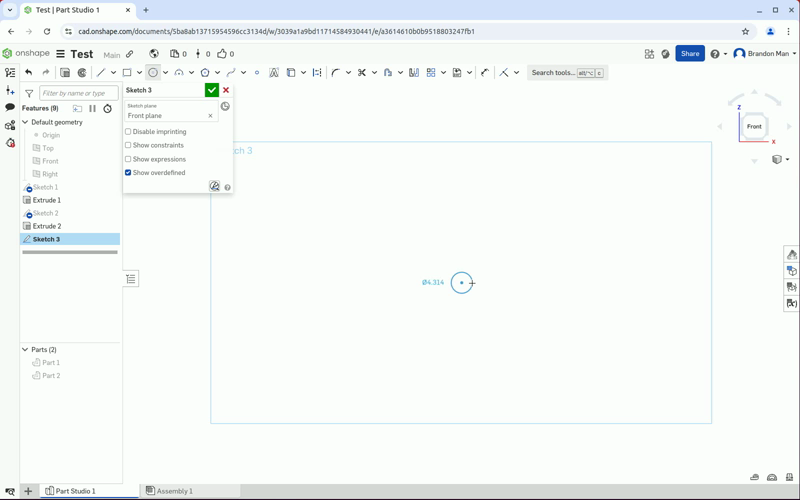
click(472, 282)
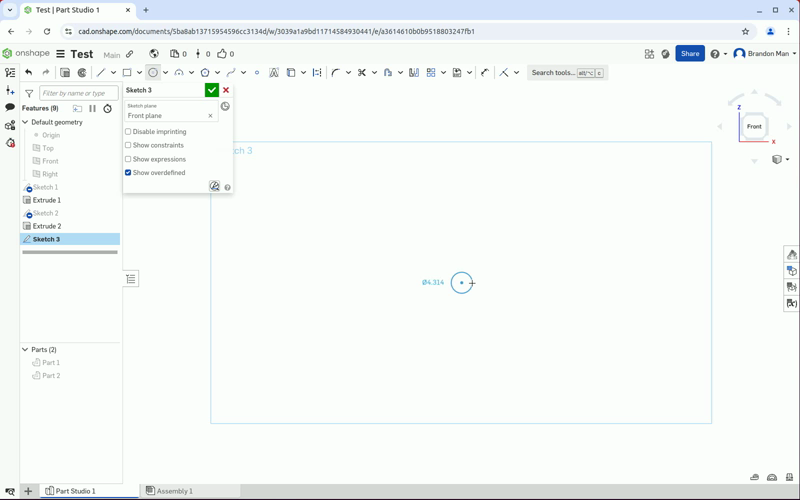
key(esc)
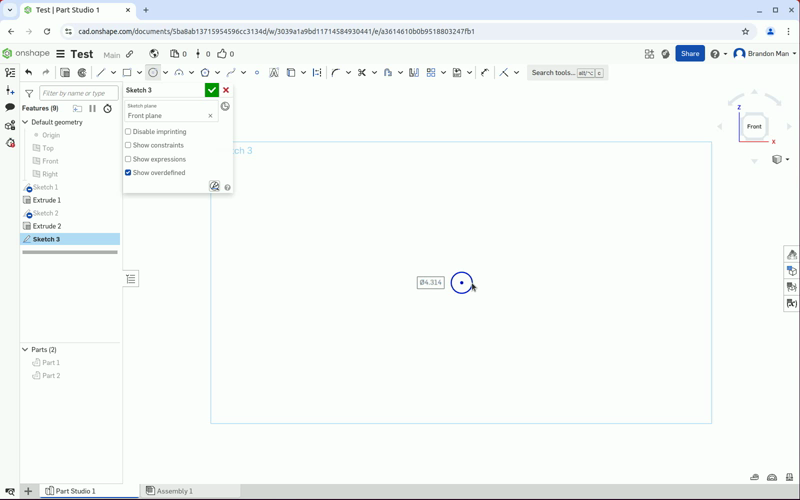
mouse_move(467, 277)
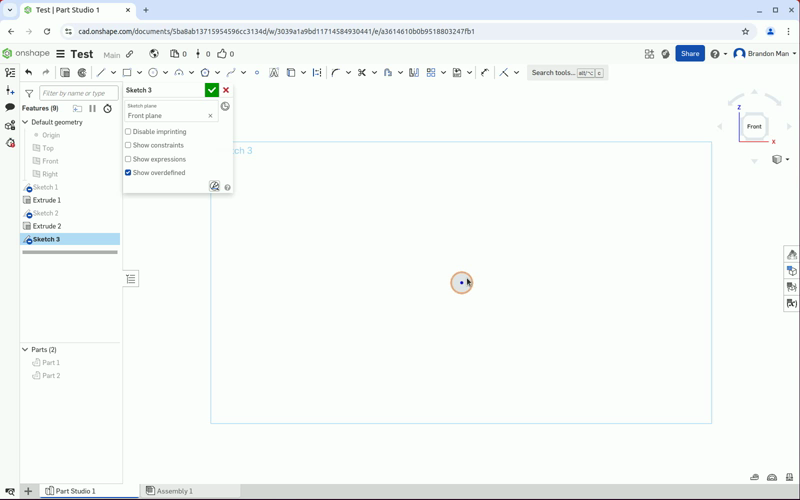
scroll(6)
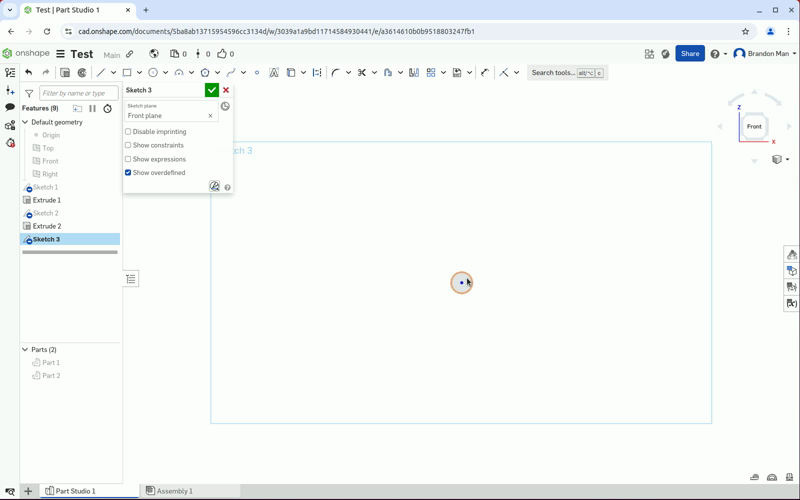
scroll(6)
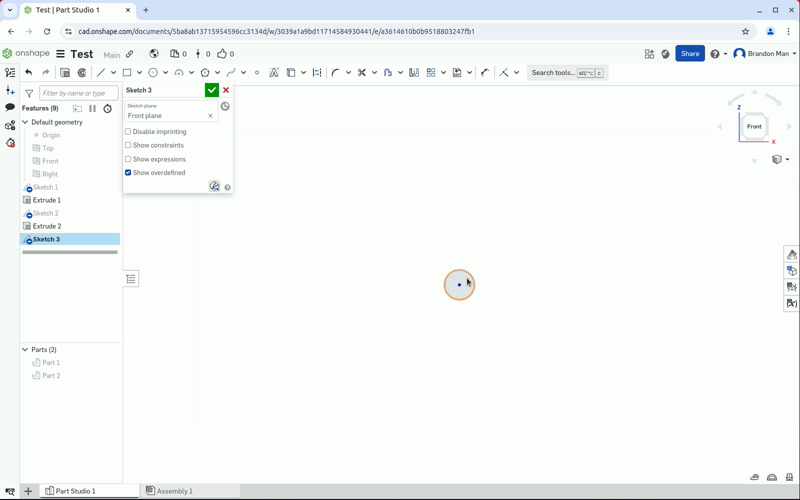
scroll(6)
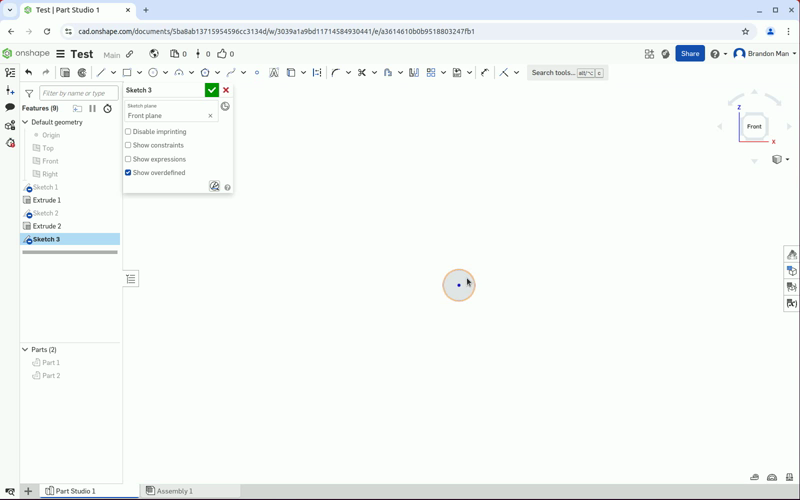
scroll(6)
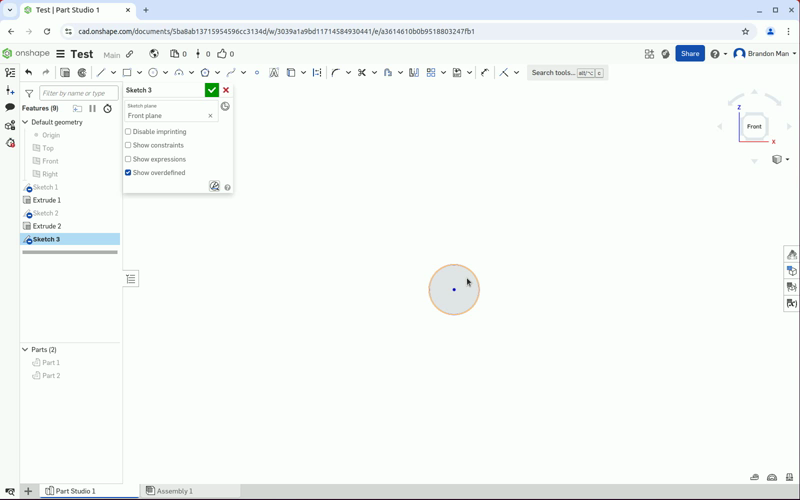
scroll(6)
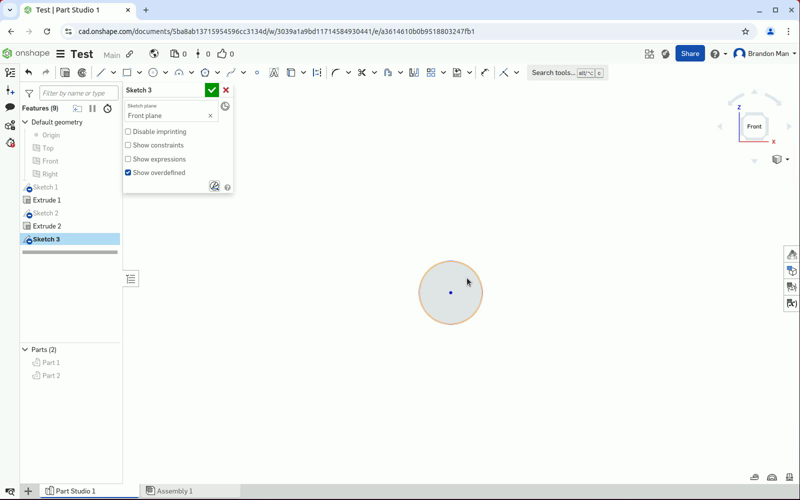
scroll(6)
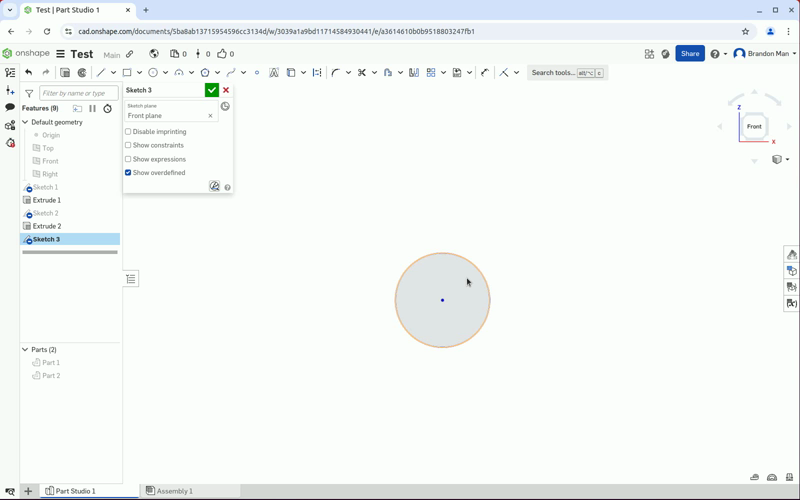
scroll(6)
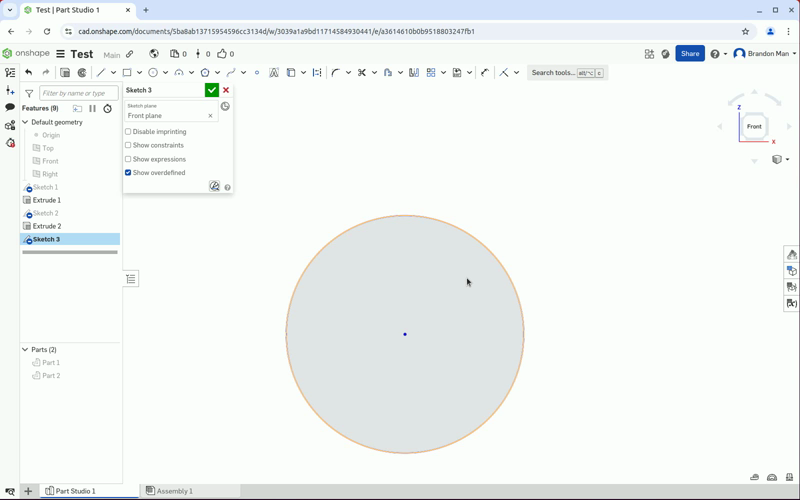
click(467, 277)
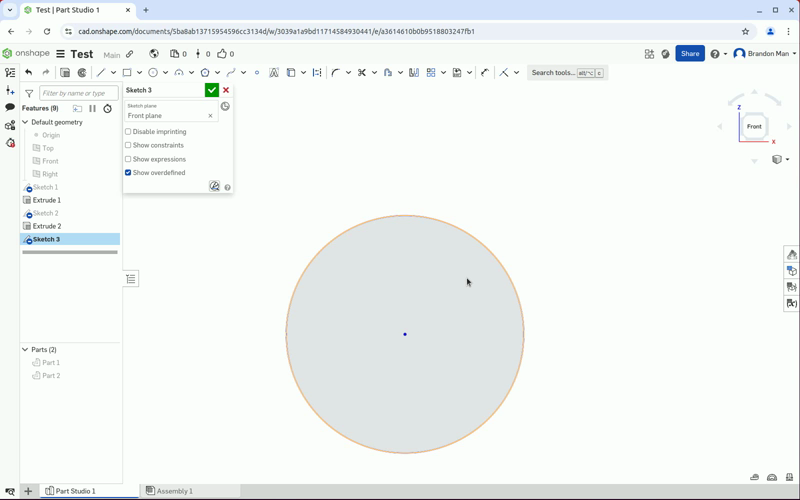
scroll(-6)
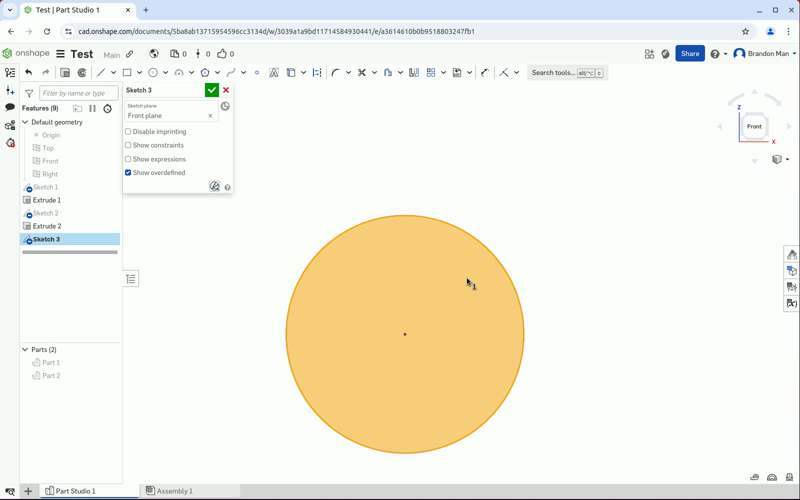
scroll(-6)
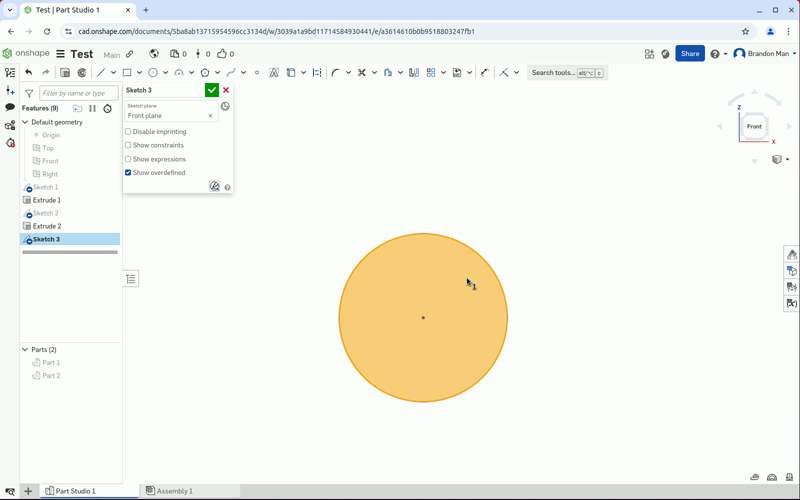
scroll(-6)
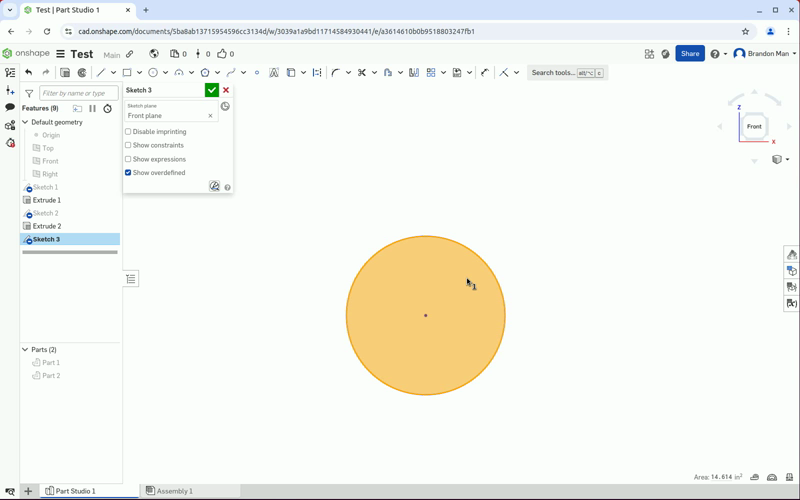
scroll(-6)
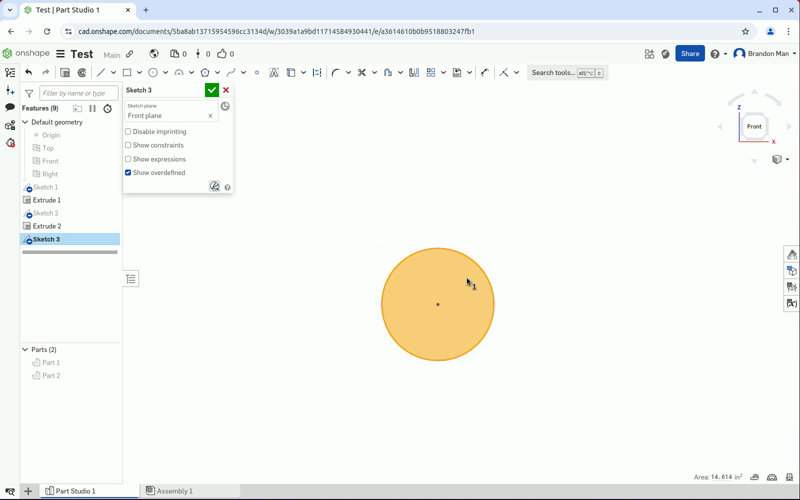
scroll(-6)
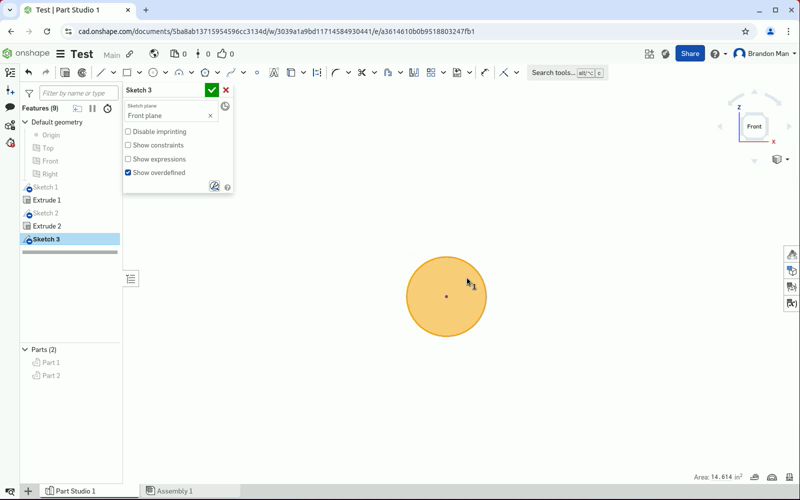
scroll(-6)
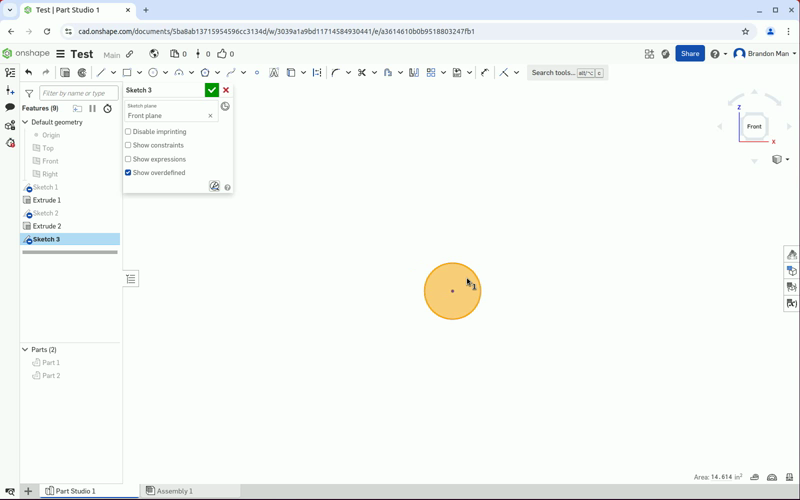
scroll(-6)
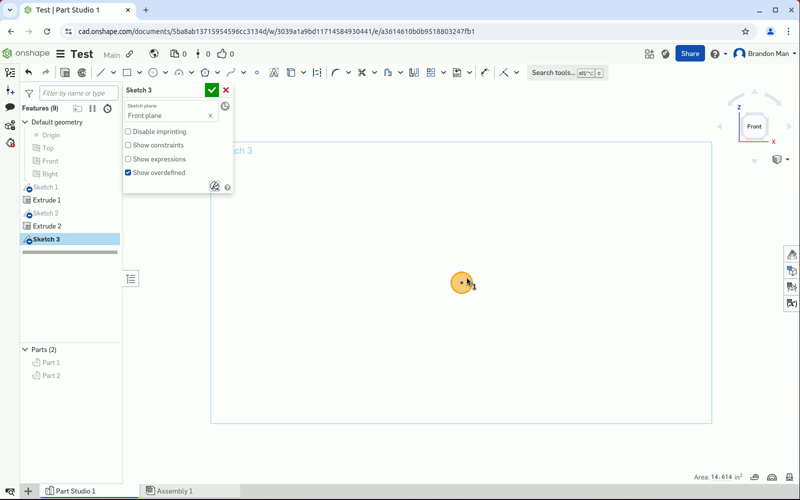
mouse_move(73, 352)
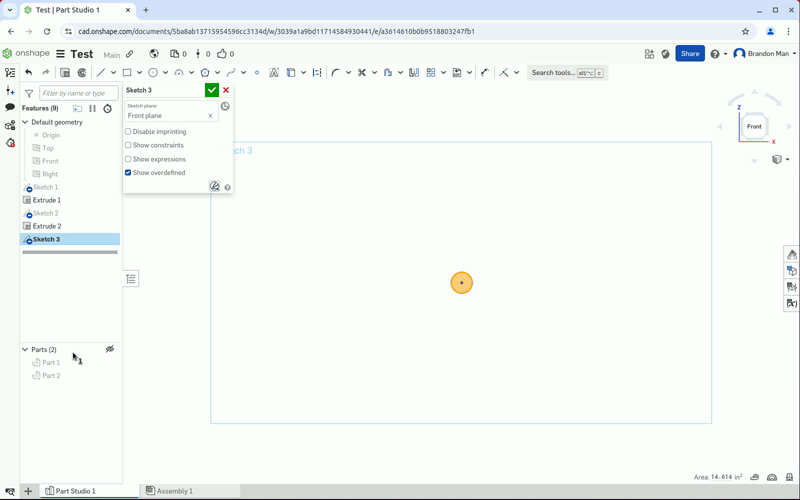
key(shift+y)
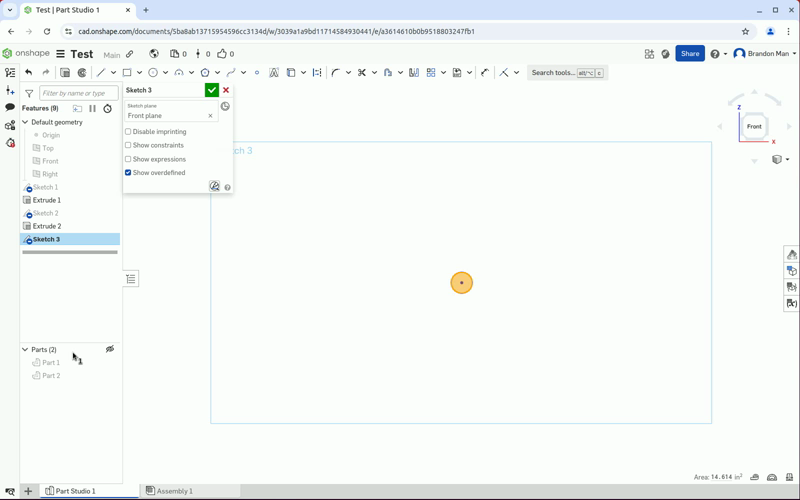
key(shift+e)
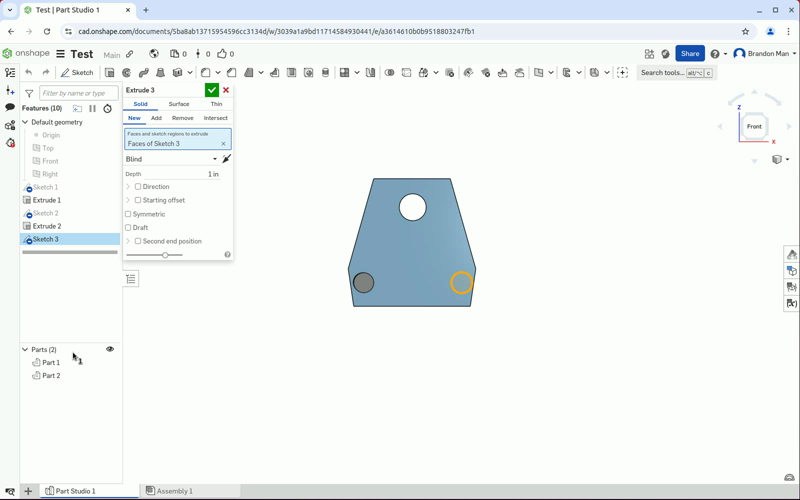
mouse_move(143, 106)
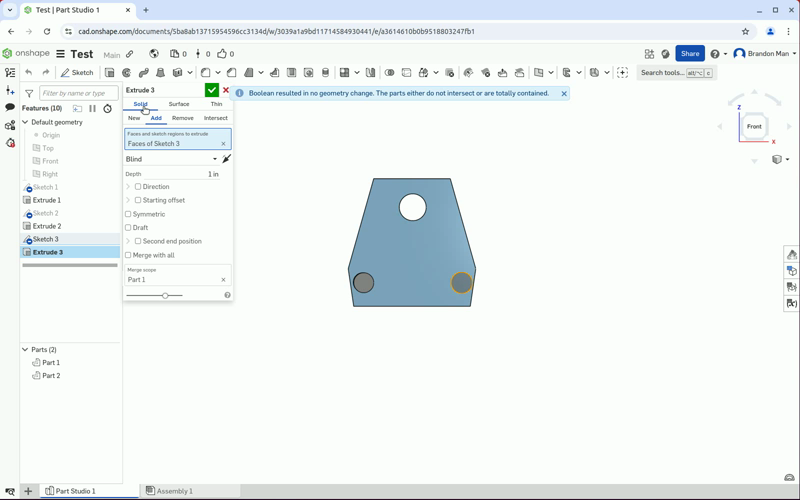
click(143, 106)
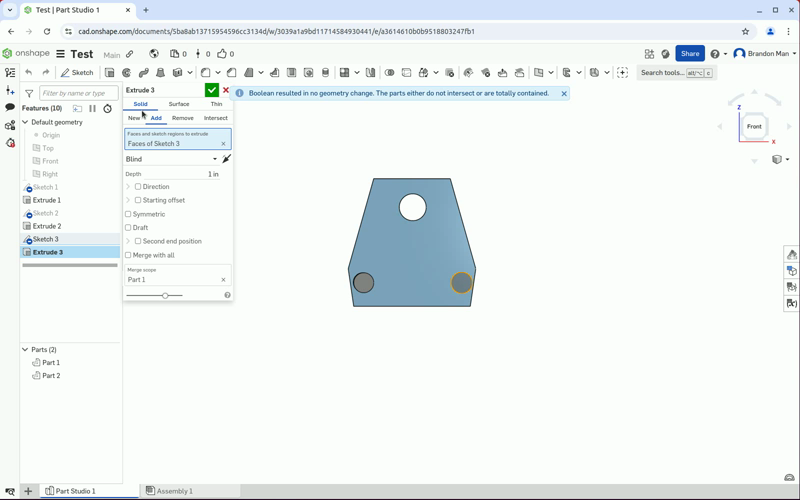
mouse_move(137, 120)
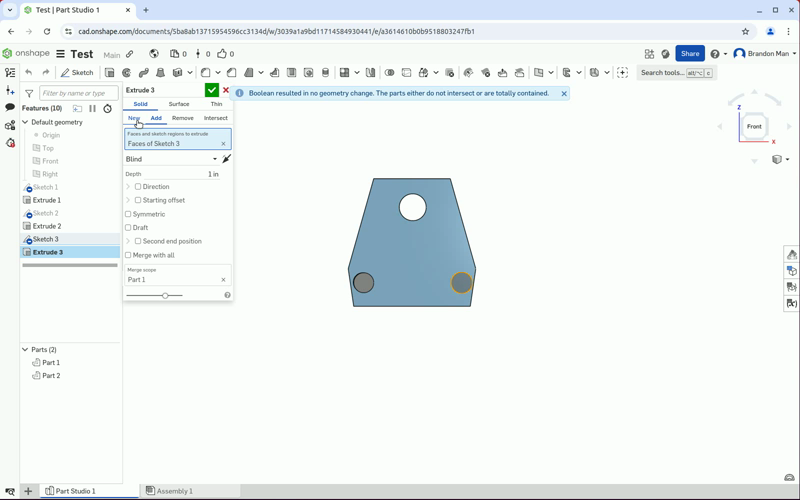
click(137, 120)
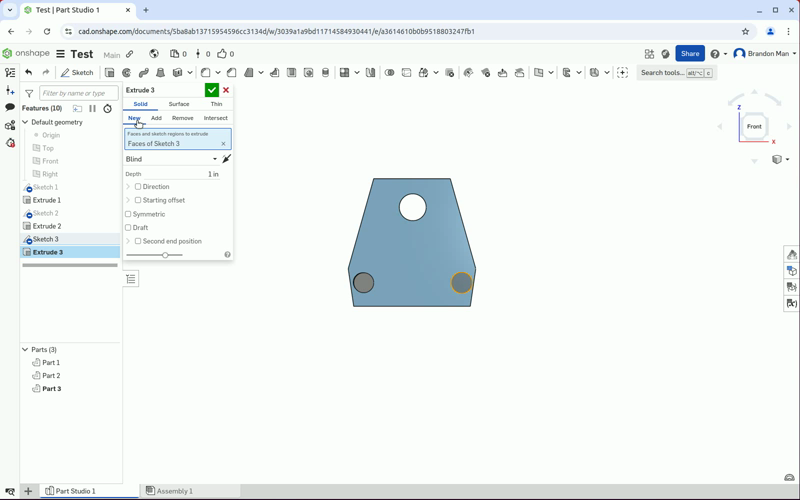
key(tab, 4)
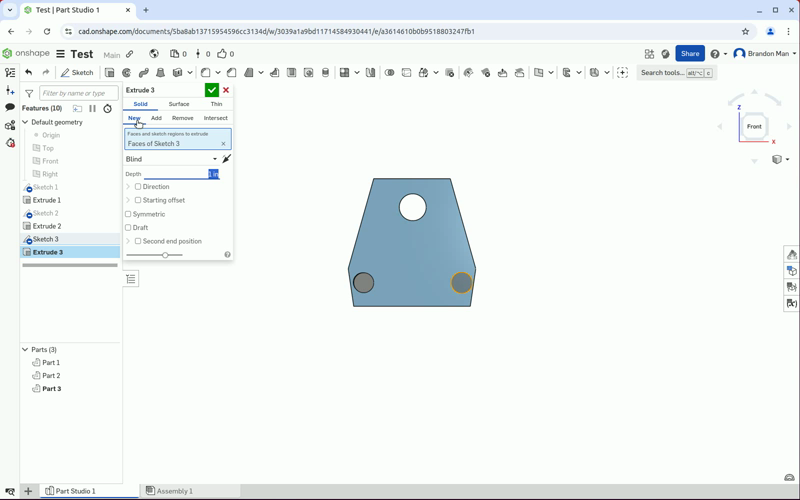
text(7.943)
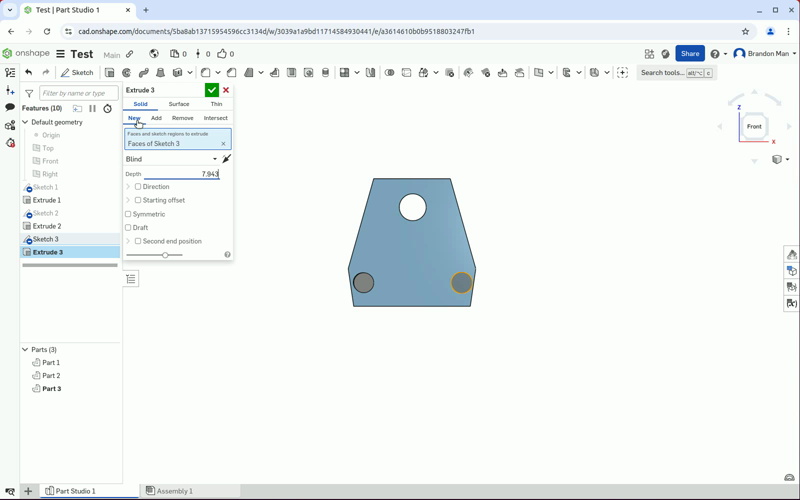
key(enter)
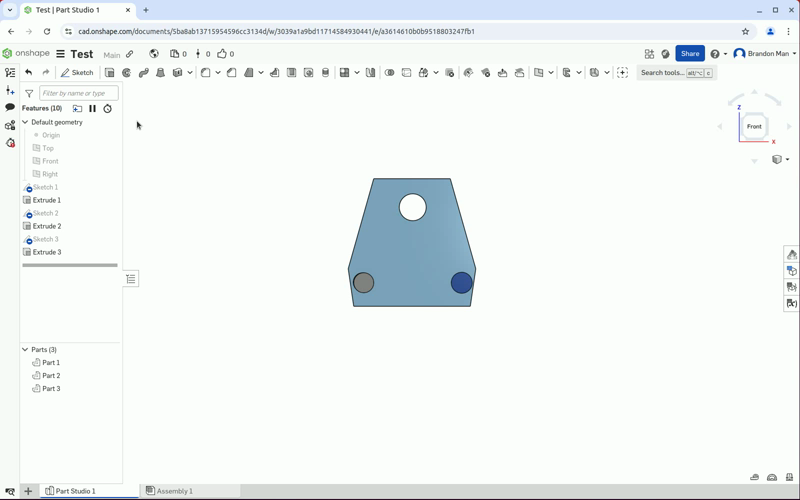
key(shift+h)
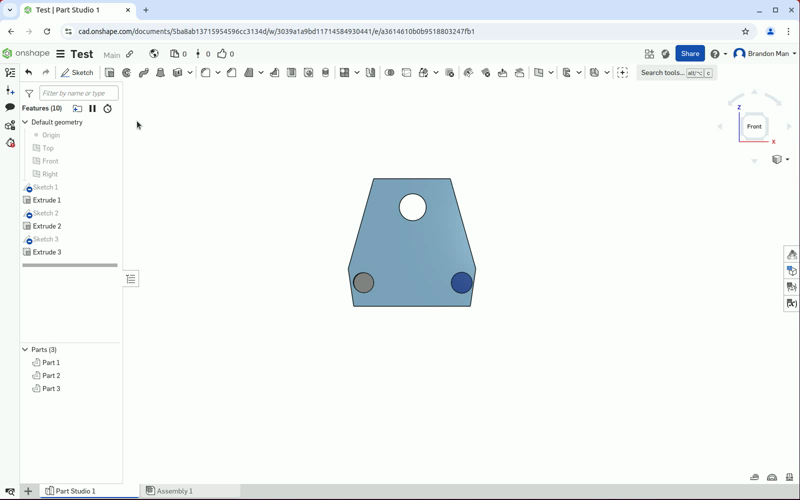
key(shift+h)
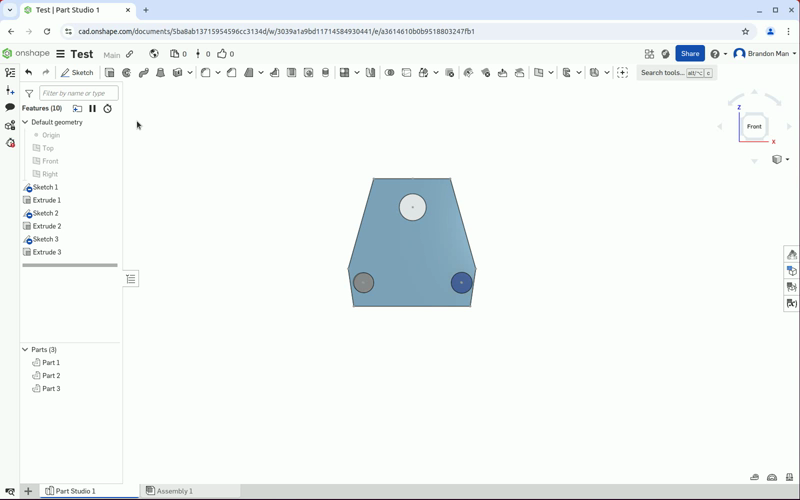
key(shift+7)
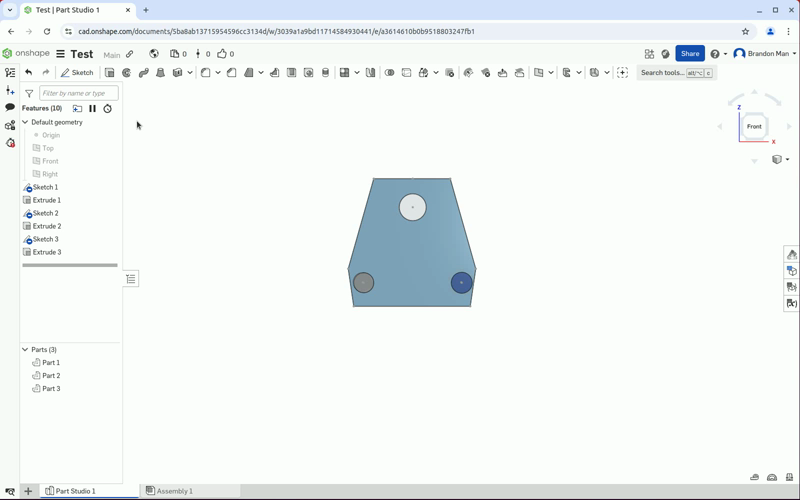
key(left, 2)
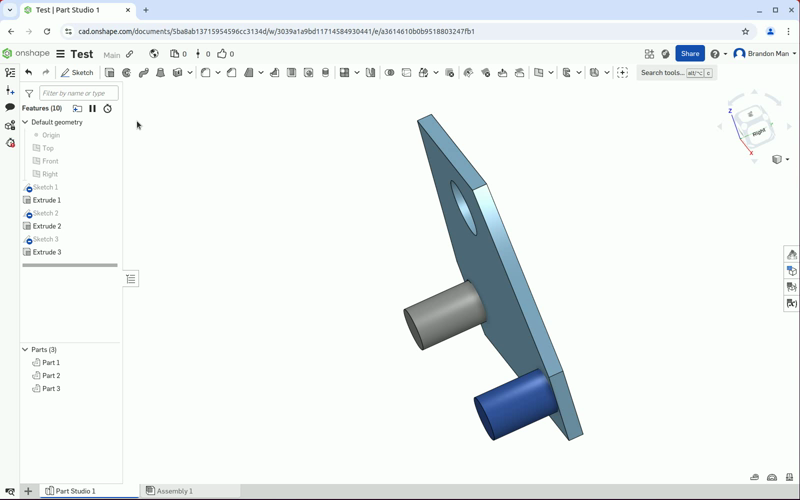
key(down, 2)
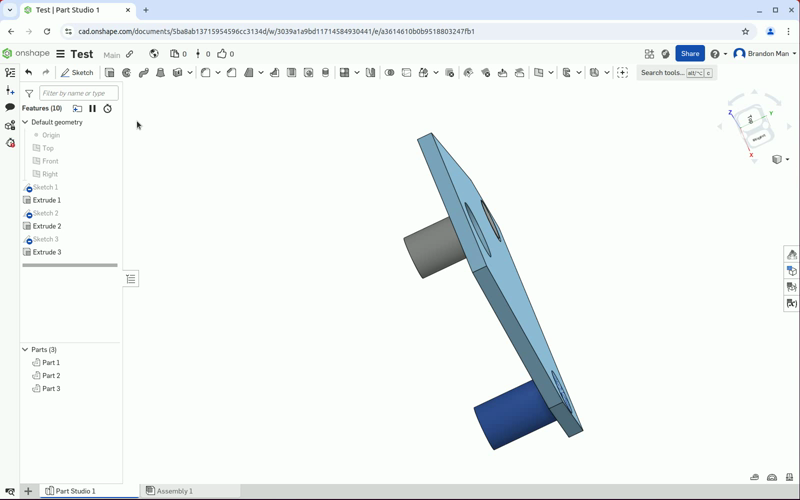
key(up, 2)
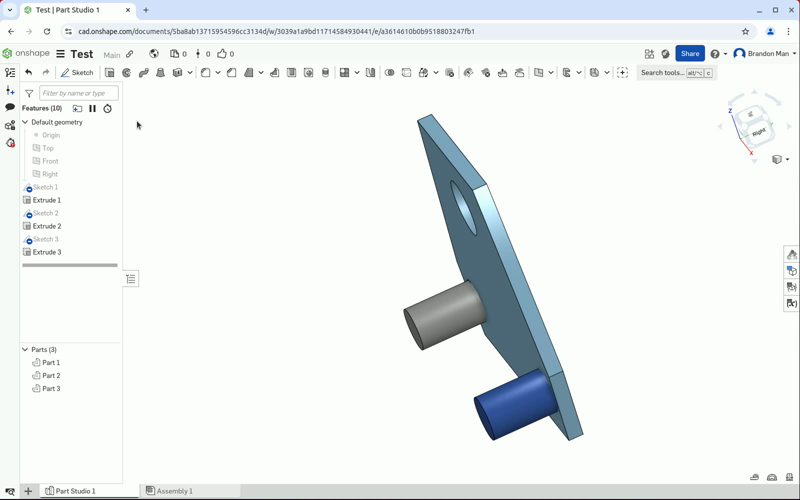
key(right, 2)
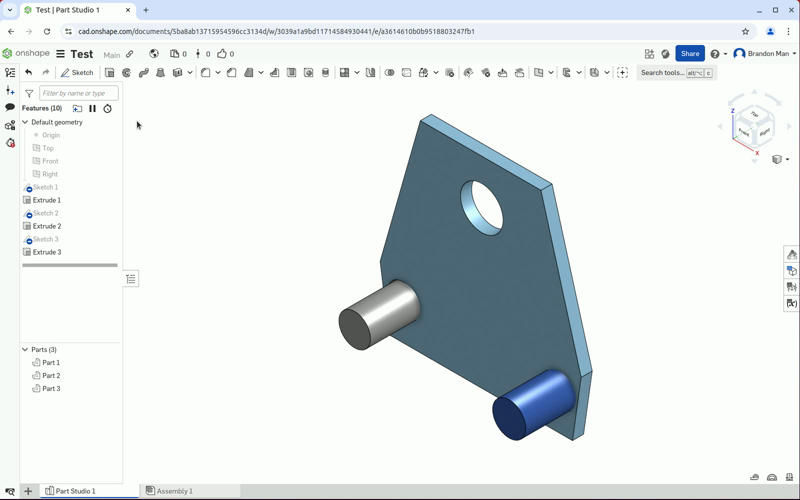
mouse_move(73, 189)
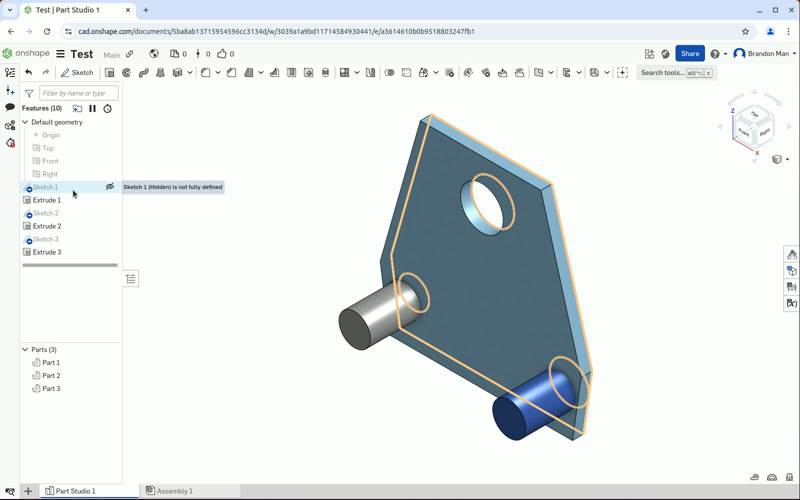
click(73, 189)